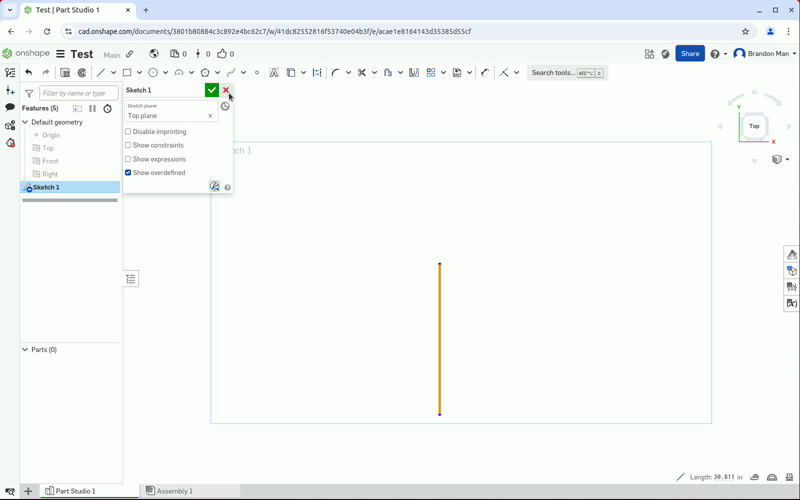
key(shift+h)
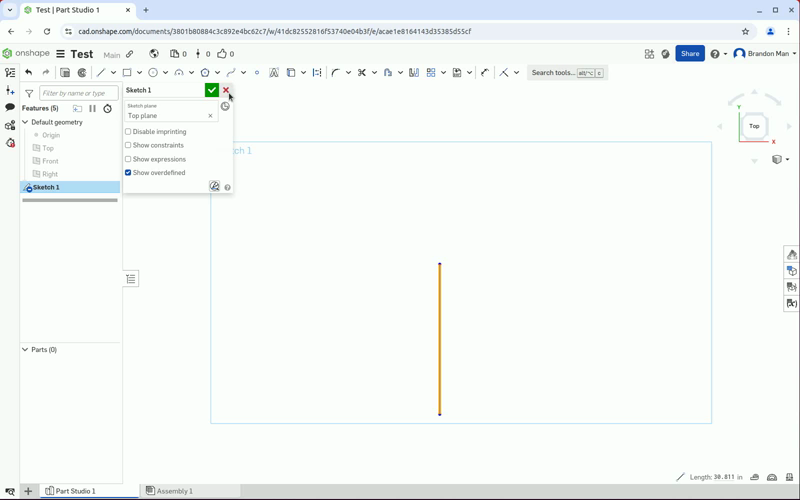
key(shift+s)
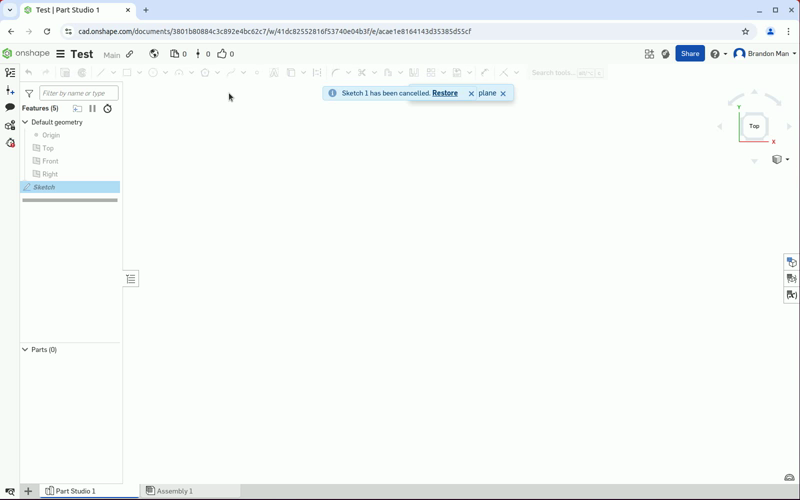
mouse_move(73, 150)
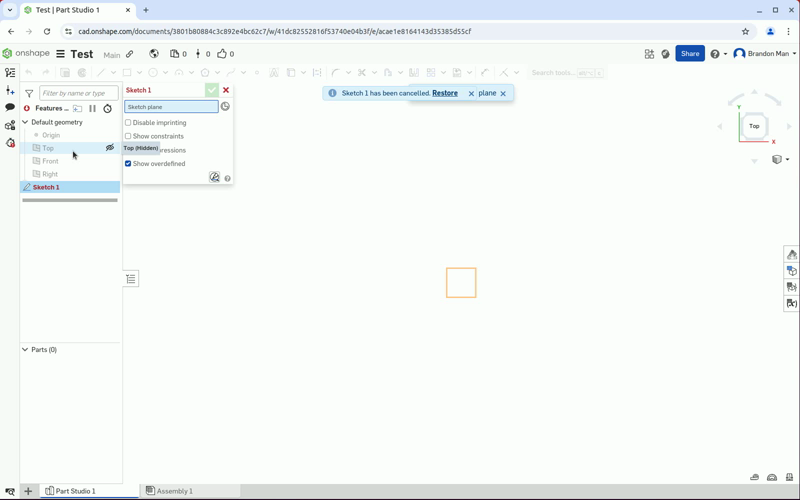
click(73, 150)
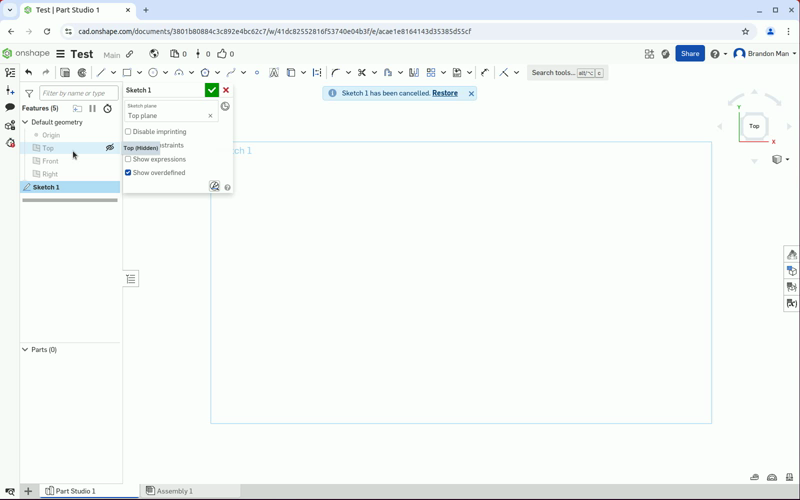
mouse_move(73, 352)
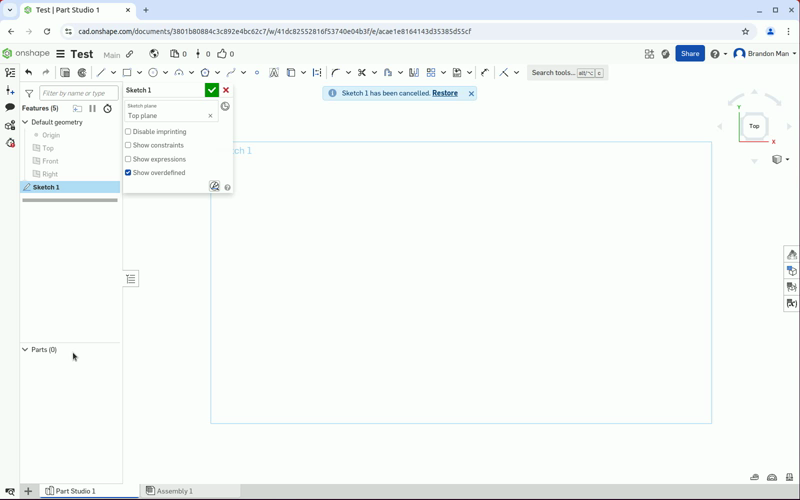
key(y)
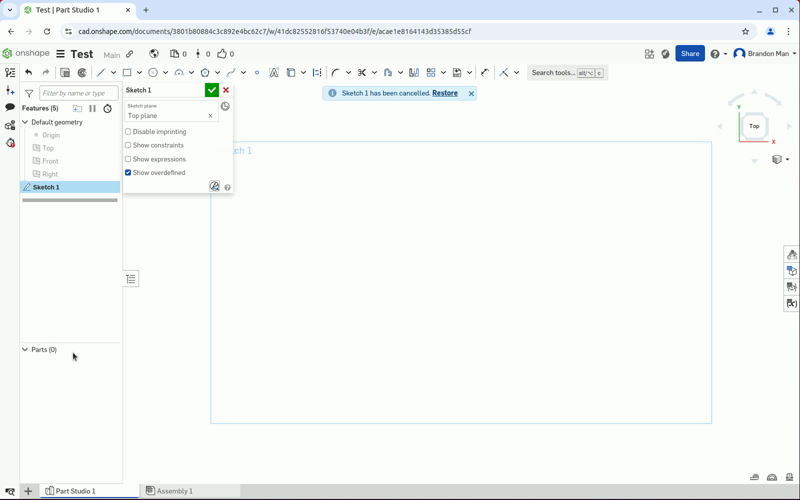
key(c)
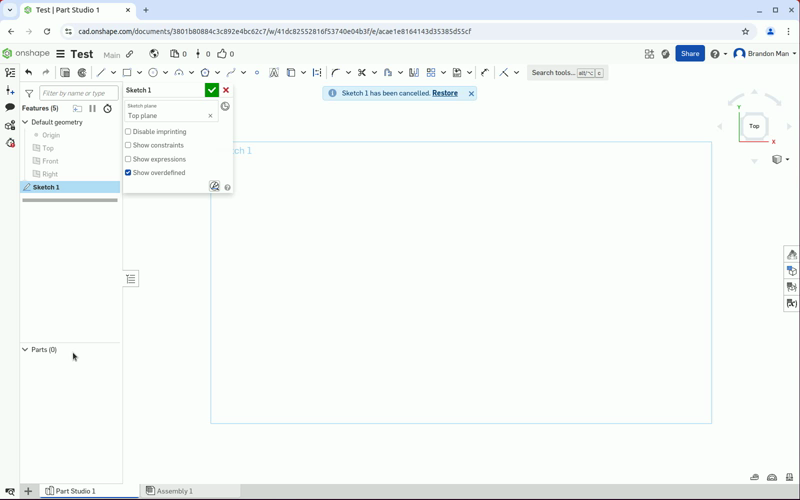
key_down(shift)
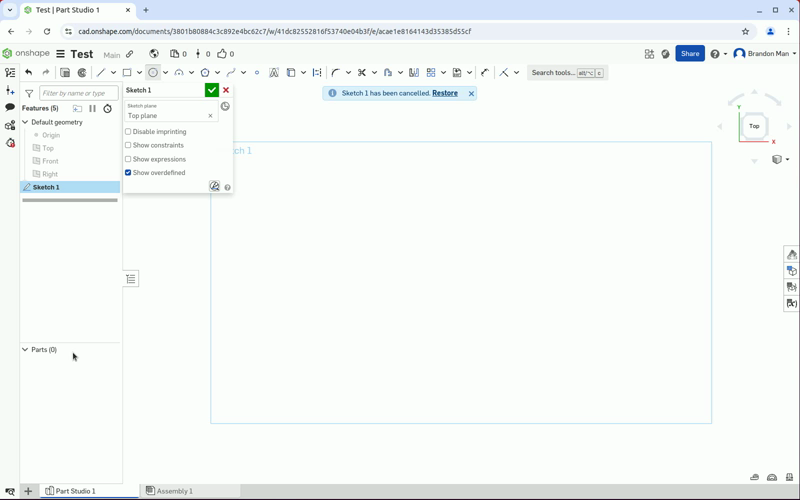
mouse_move(461, 282)
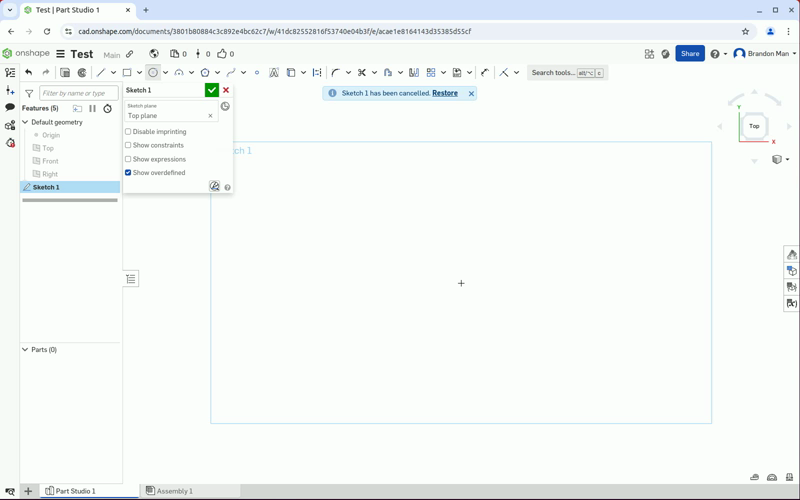
click(461, 282)
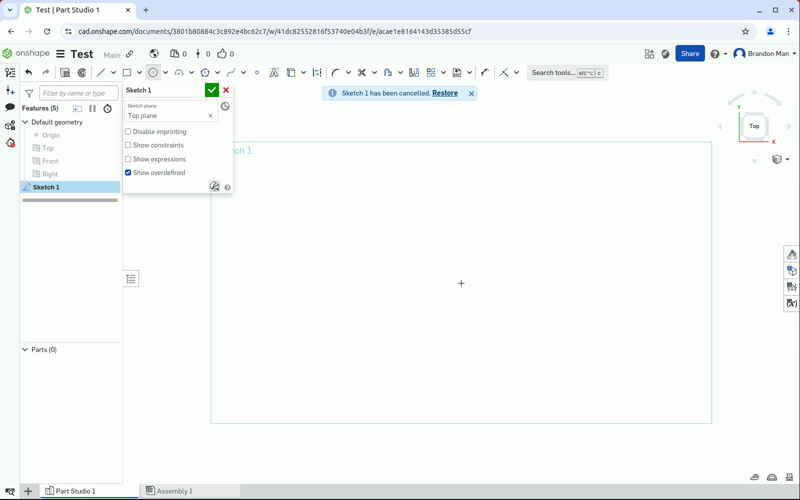
key_up(shift)
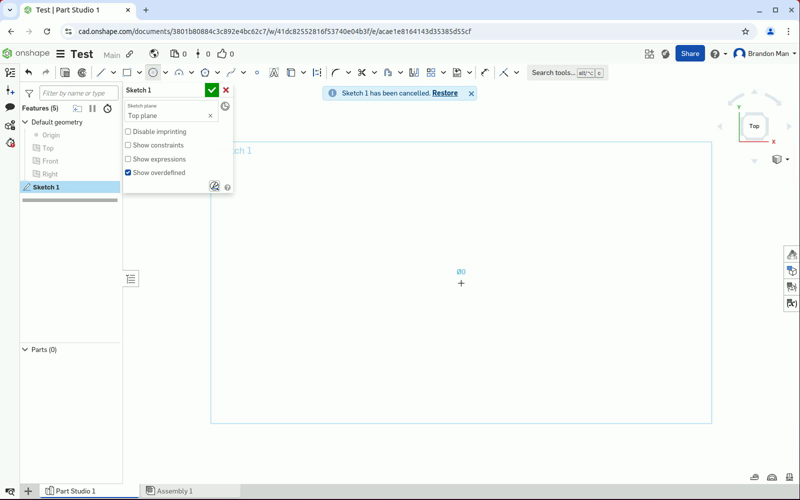
mouse_move(514, 282)
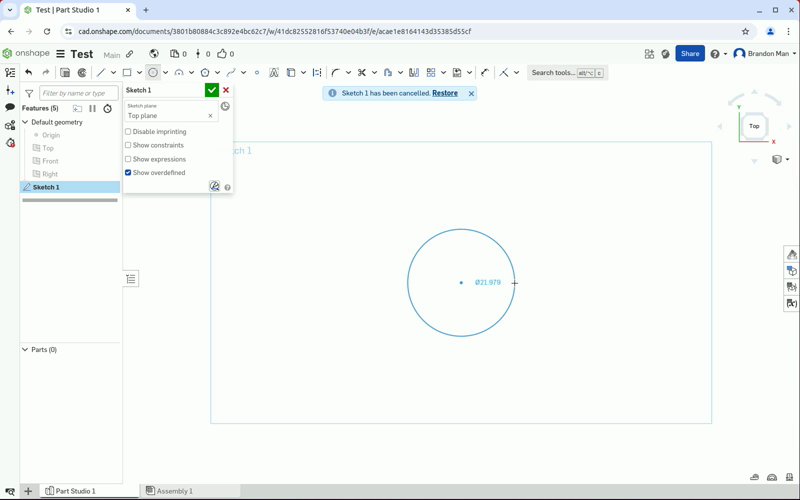
click(514, 282)
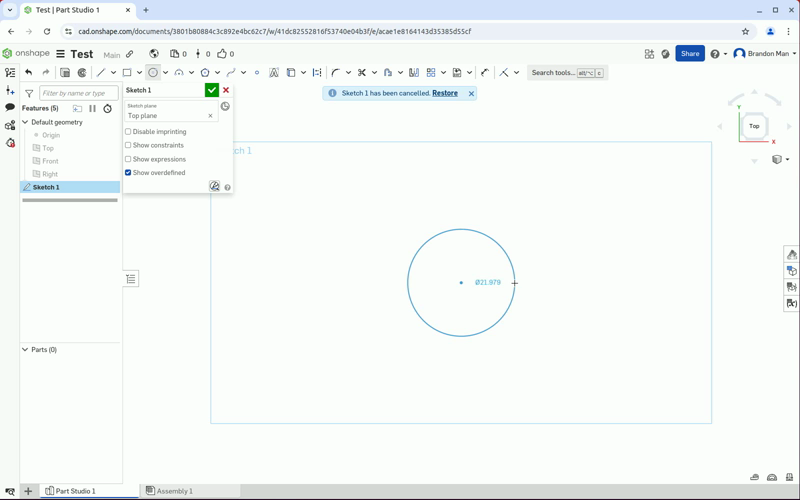
key(esc)
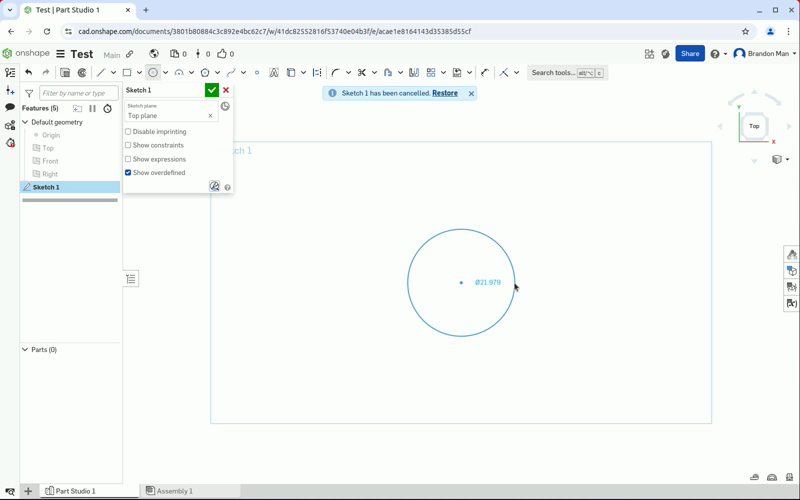
key(c)
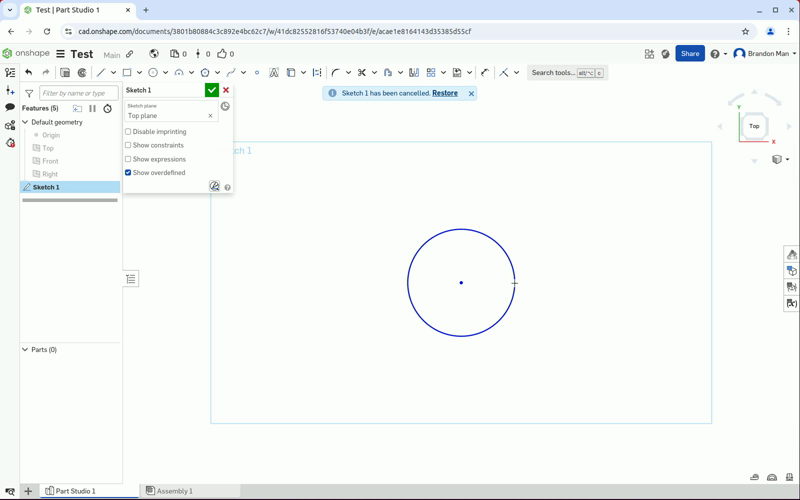
key_down(shift)
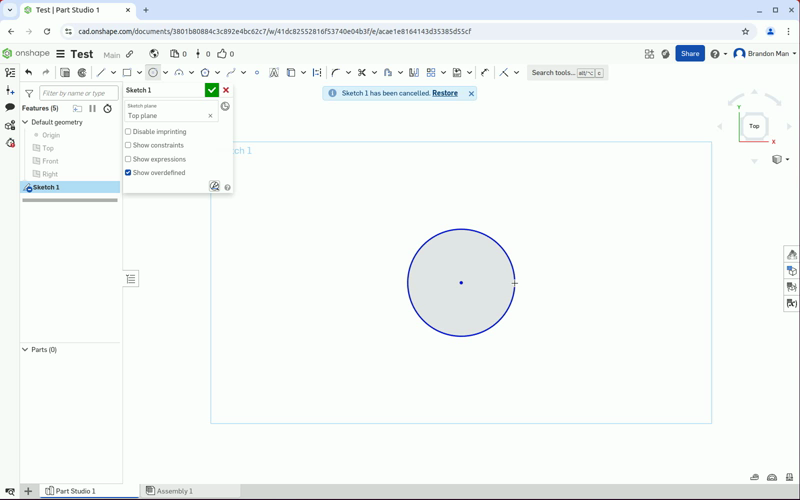
mouse_move(461, 282)
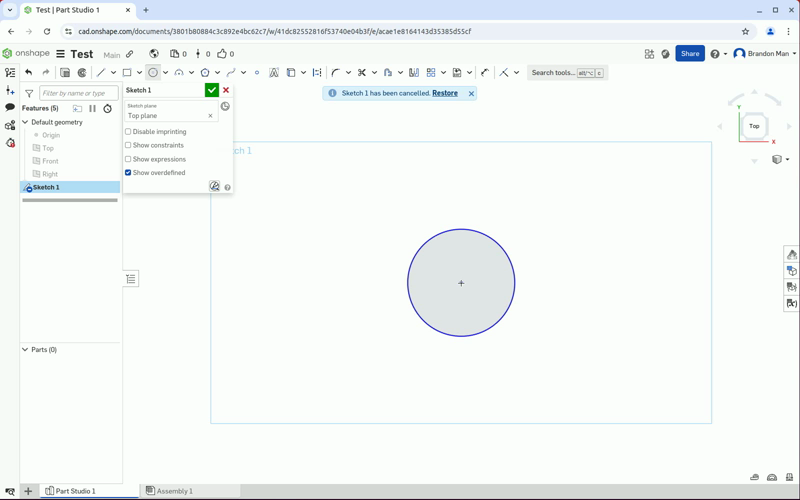
click(461, 282)
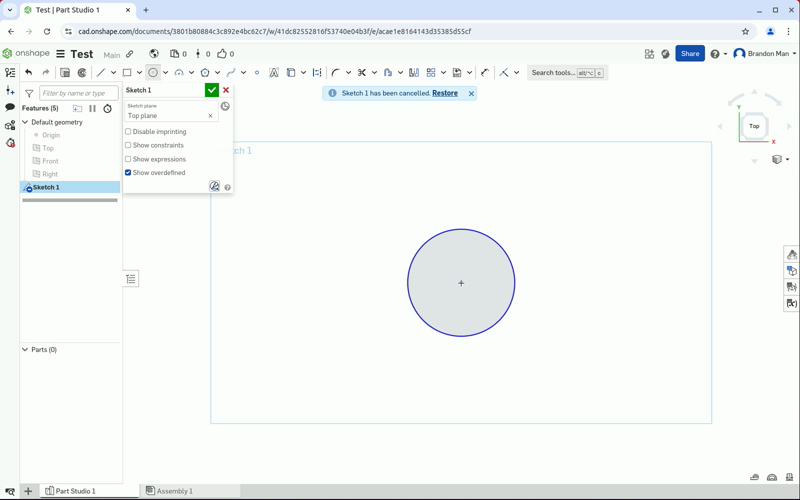
key_up(shift)
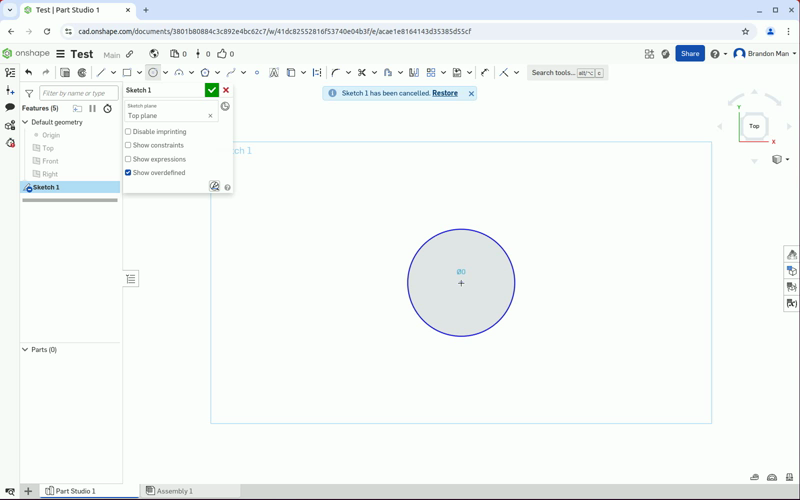
mouse_move(512, 282)
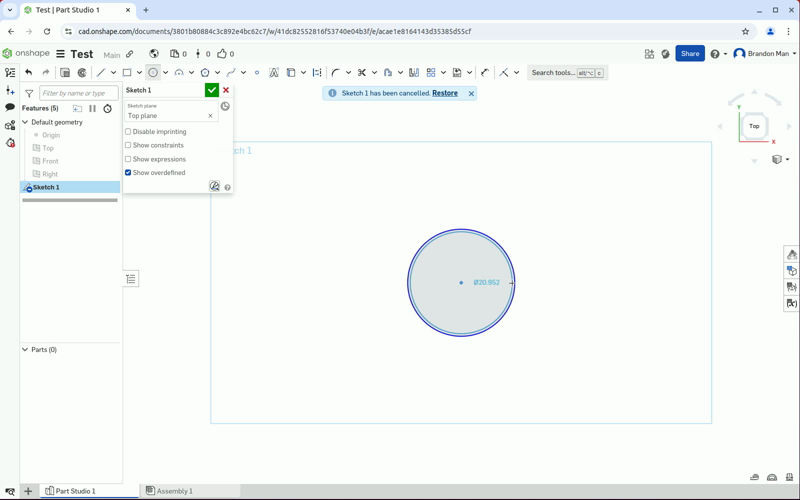
scroll(6)
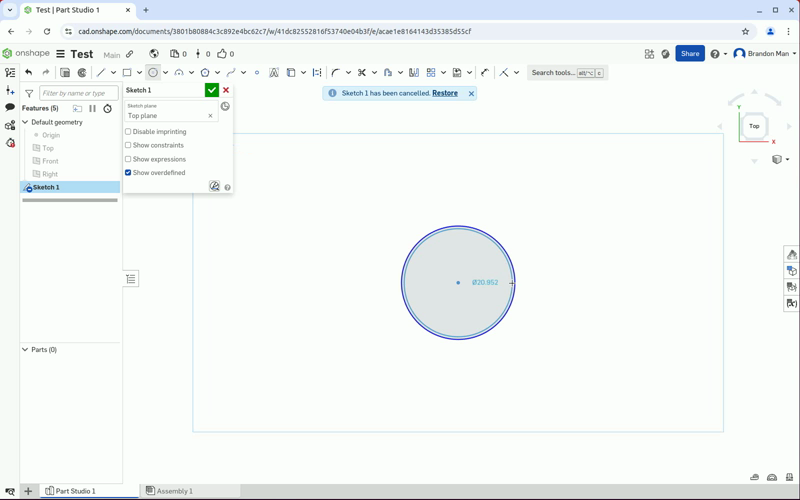
scroll(6)
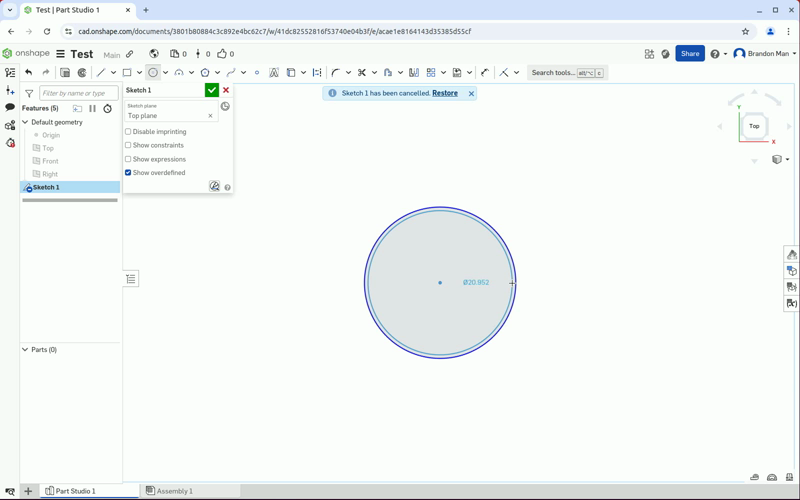
scroll(6)
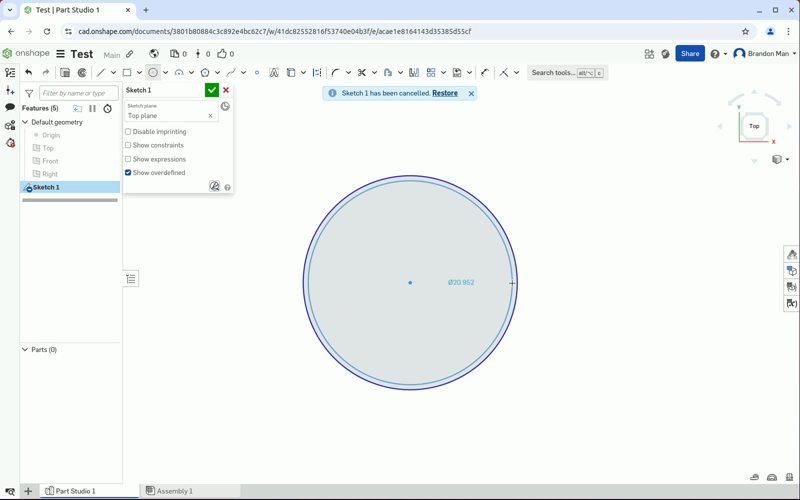
scroll(6)
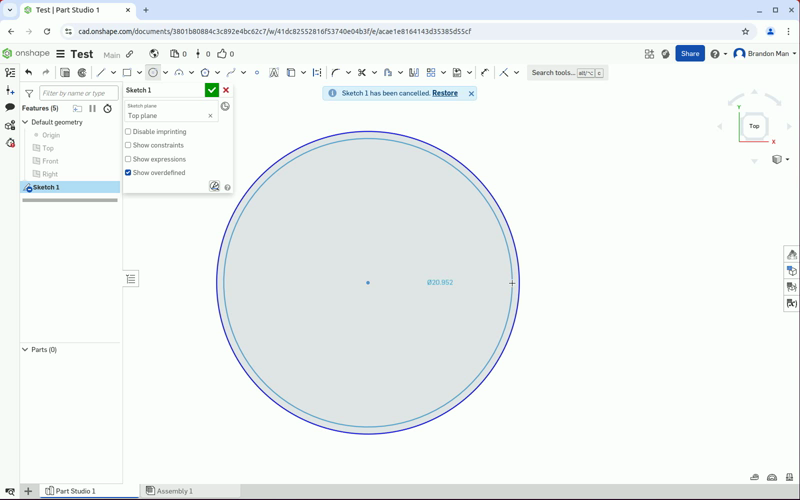
scroll(6)
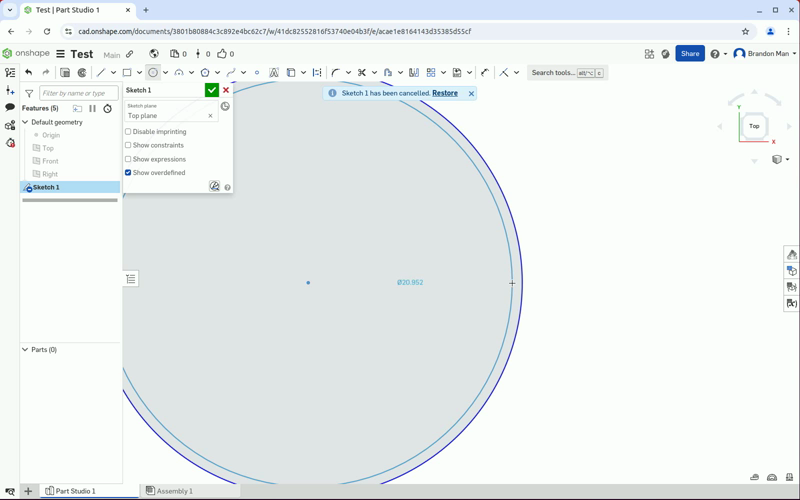
scroll(6)
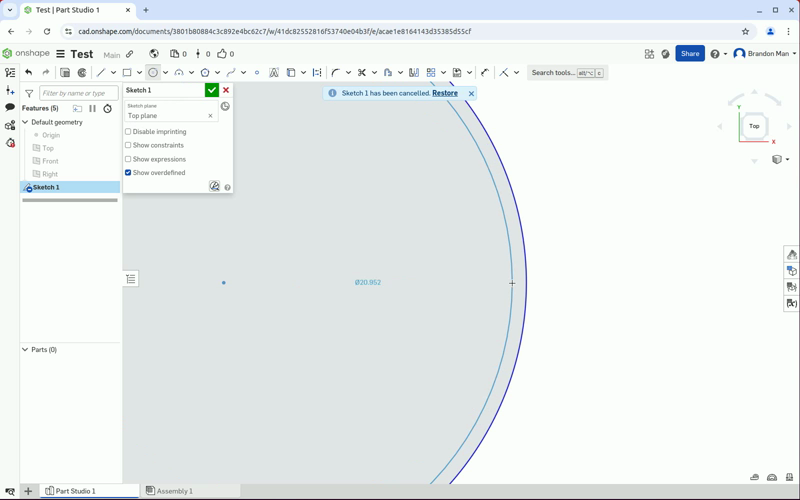
scroll(6)
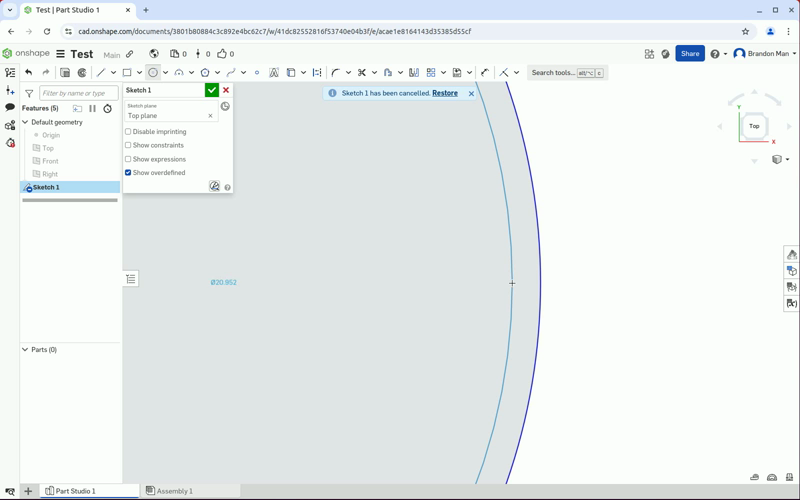
click(512, 282)
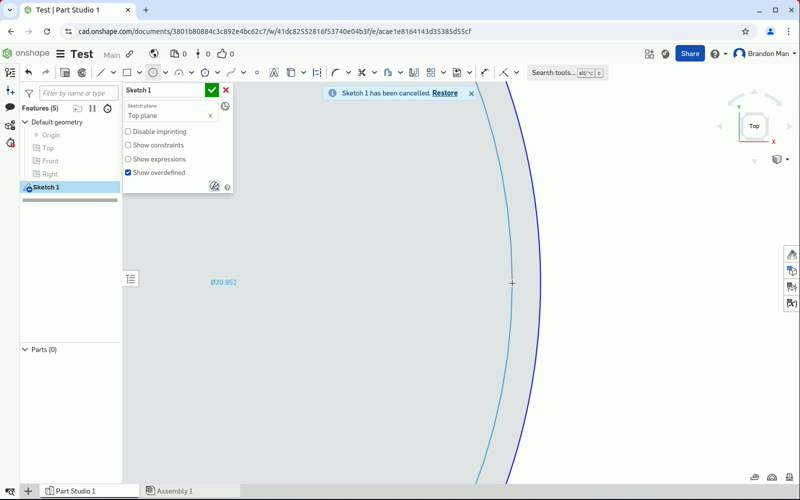
scroll(-6)
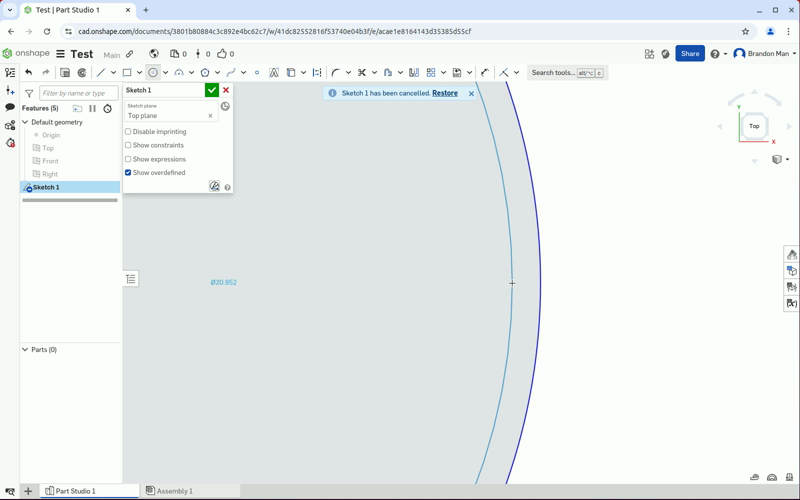
scroll(-6)
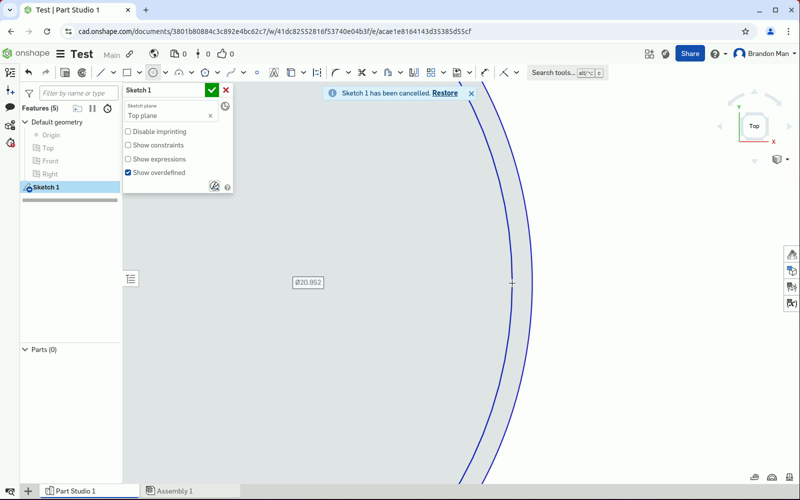
scroll(-6)
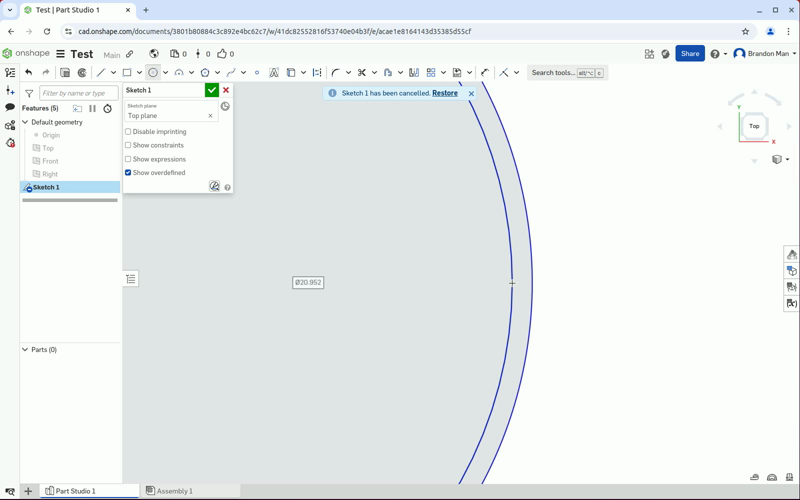
scroll(-6)
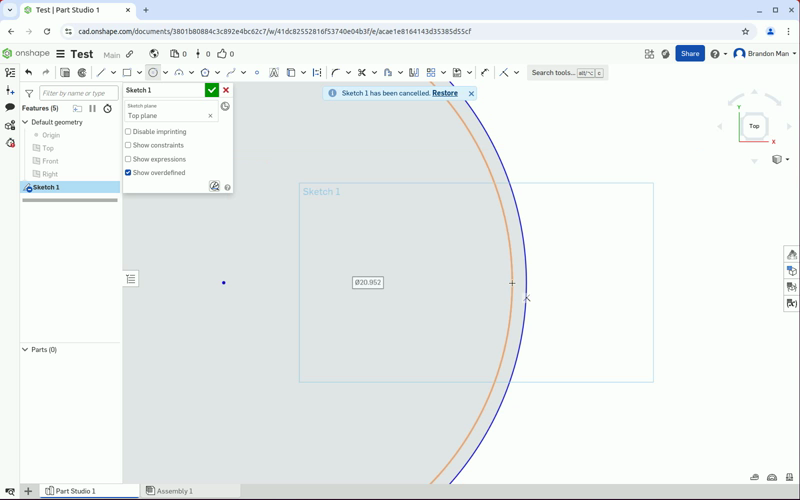
scroll(-6)
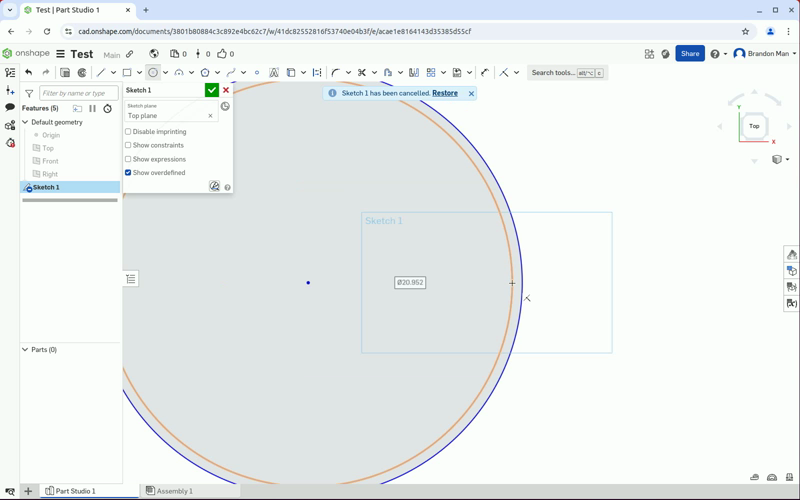
scroll(-6)
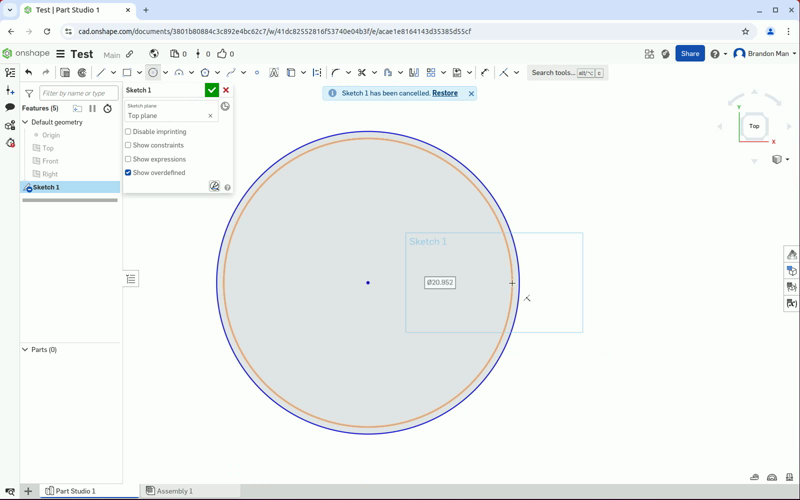
scroll(-6)
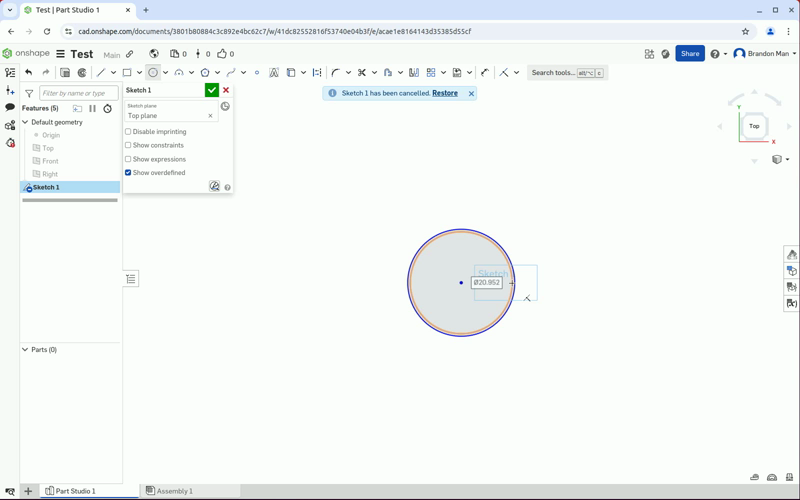
key(esc)
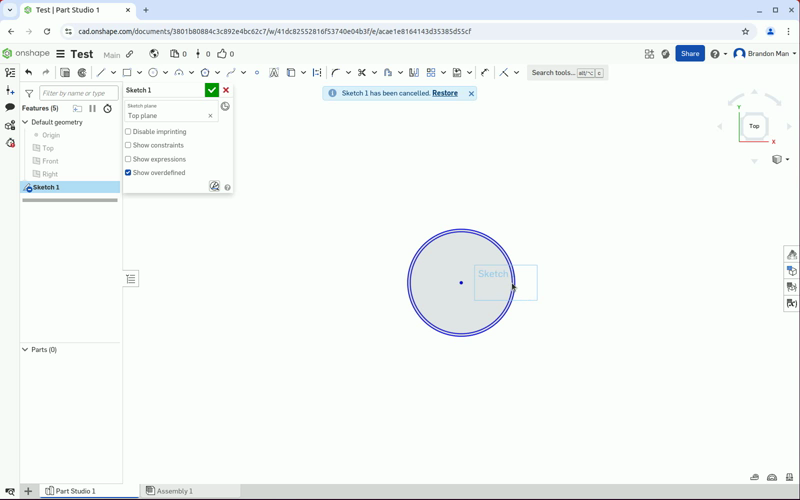
mouse_move(440, 235)
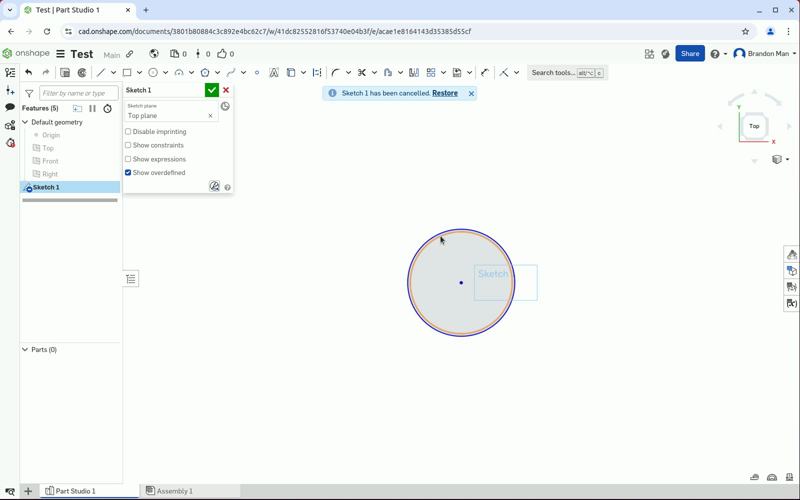
scroll(6)
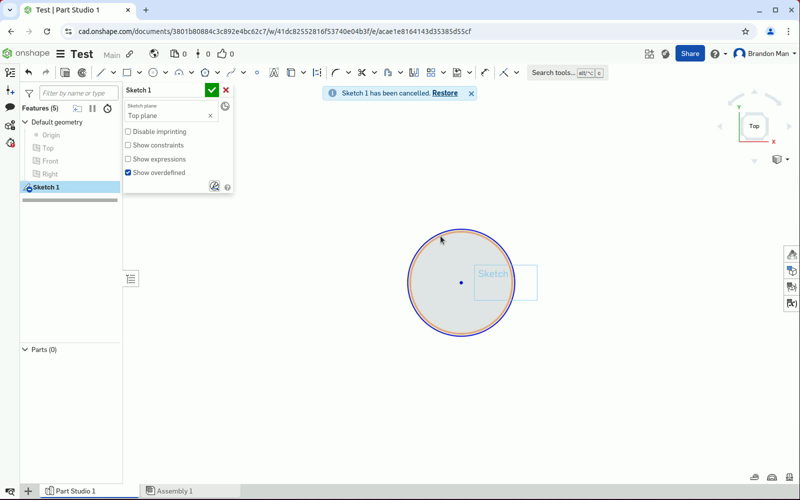
scroll(6)
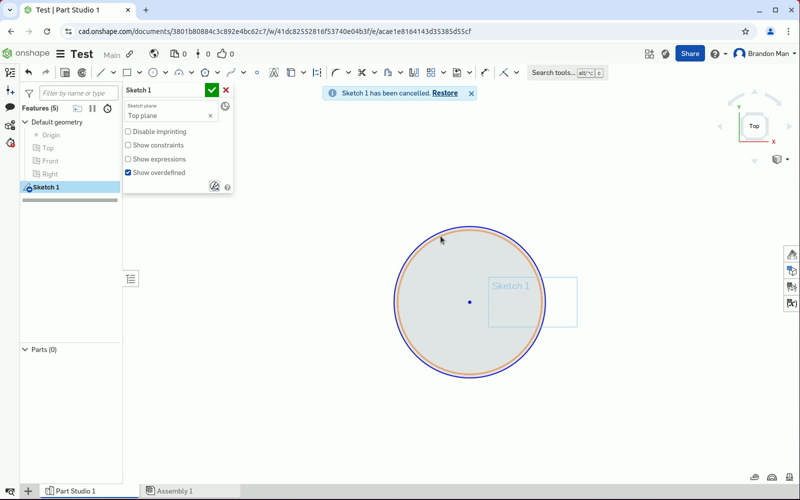
scroll(6)
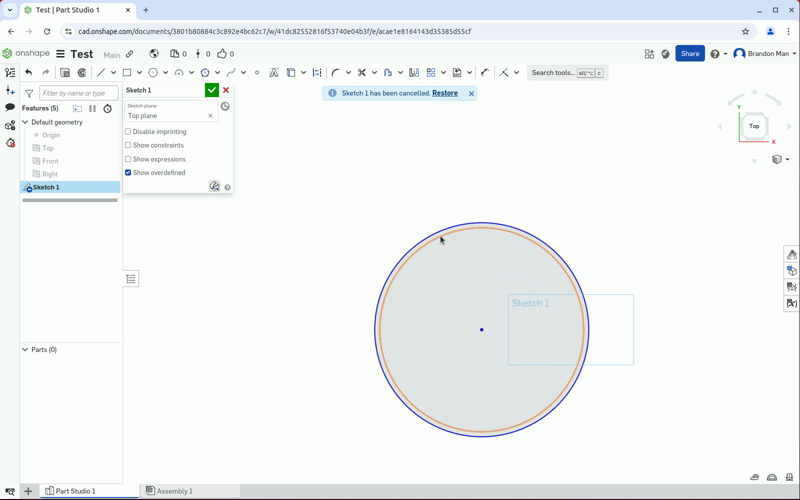
scroll(6)
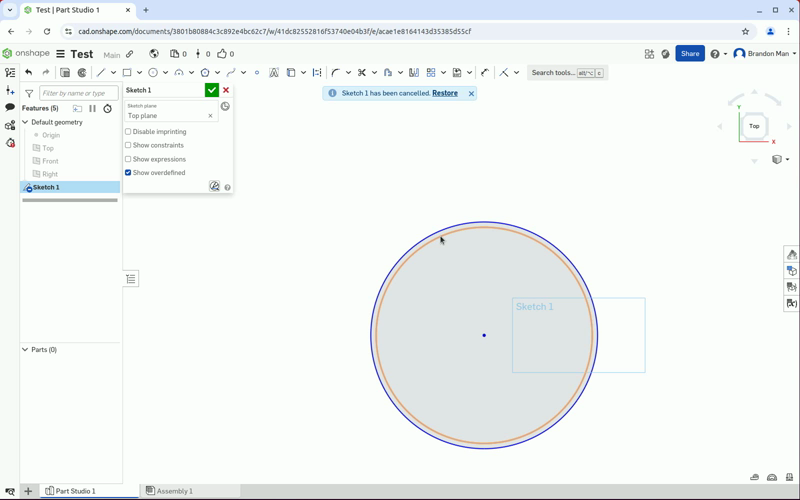
scroll(6)
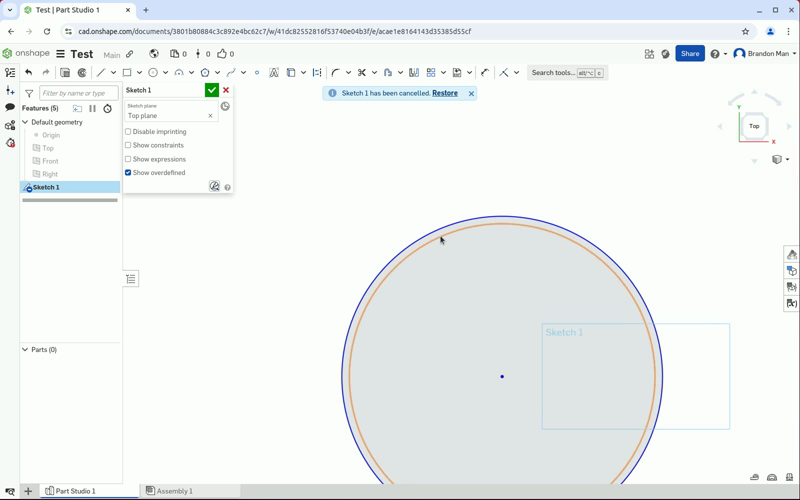
scroll(6)
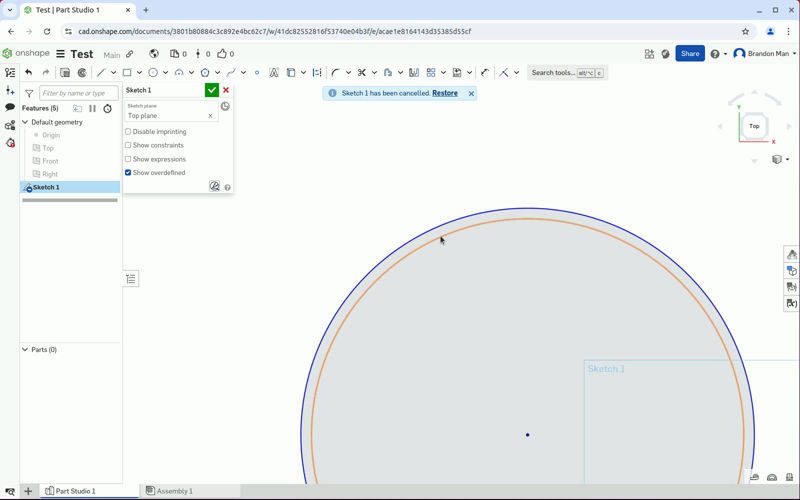
scroll(6)
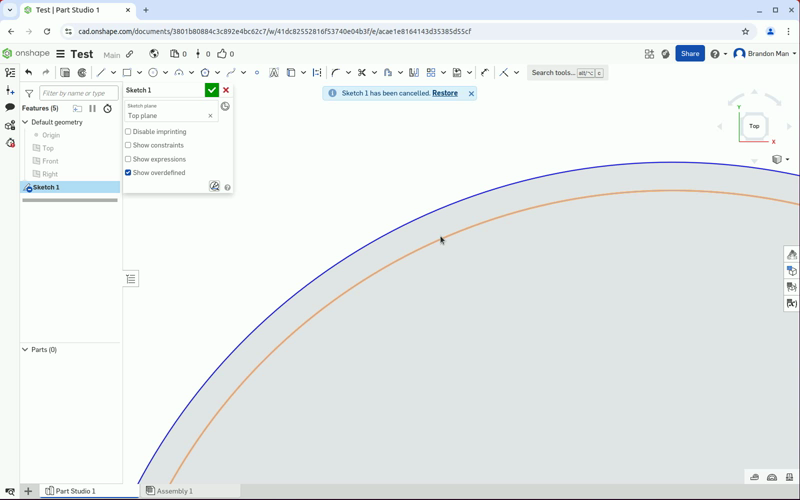
click(440, 235)
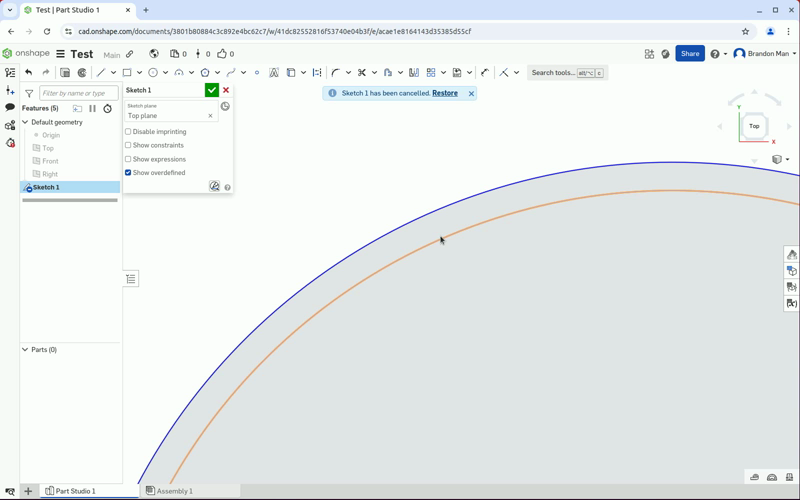
scroll(-6)
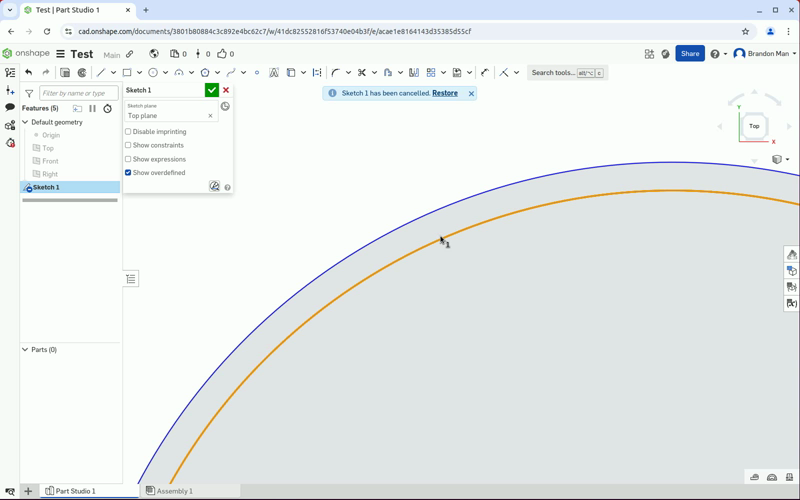
scroll(-6)
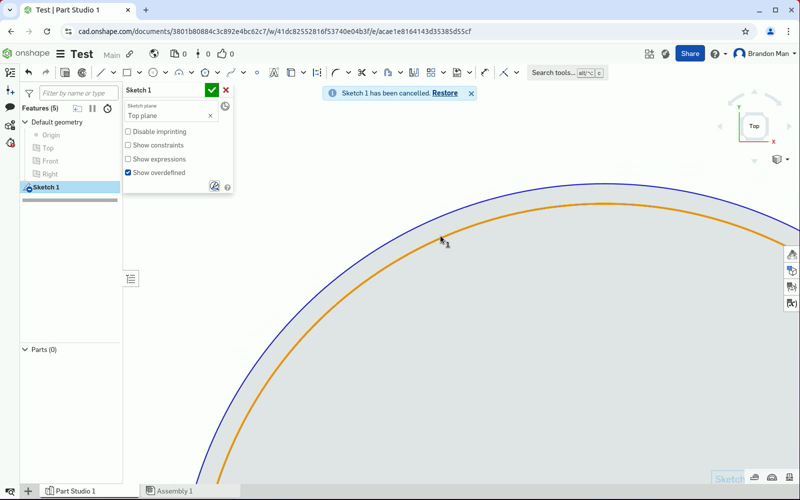
scroll(-6)
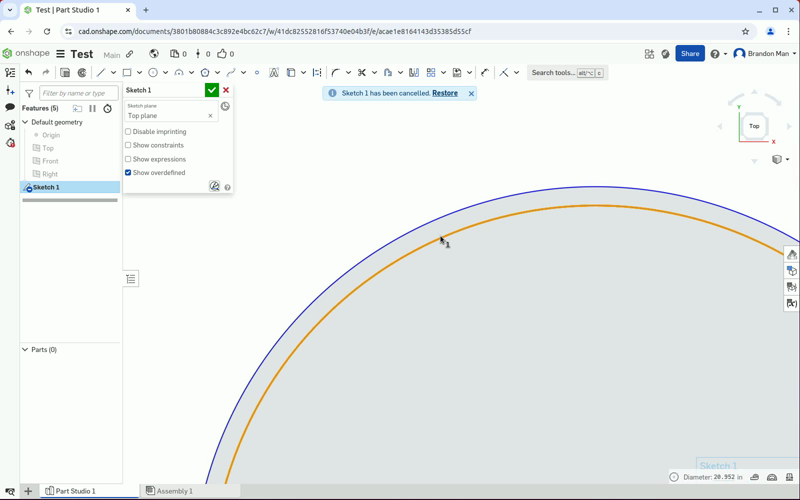
scroll(-6)
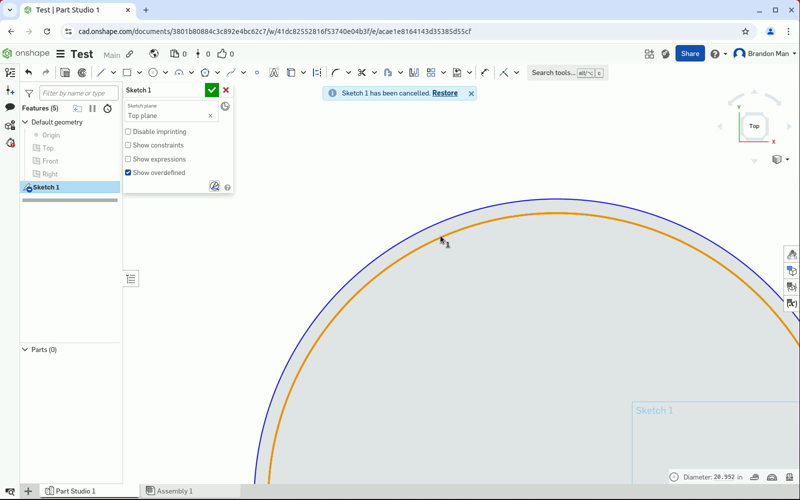
scroll(-6)
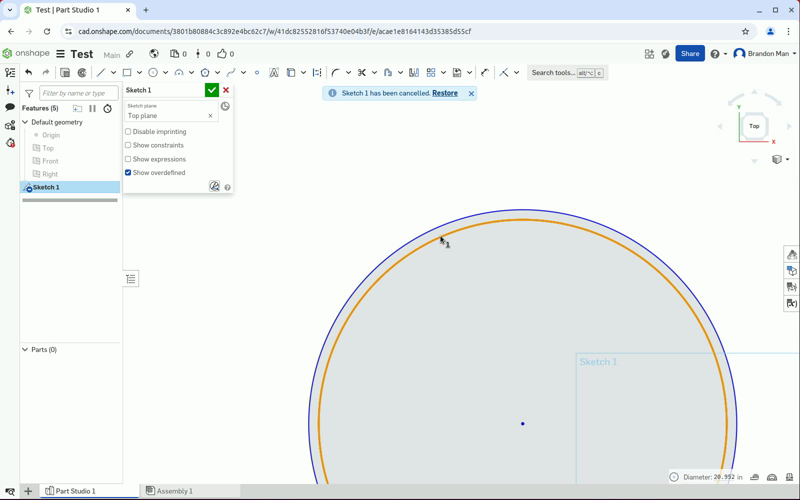
scroll(-6)
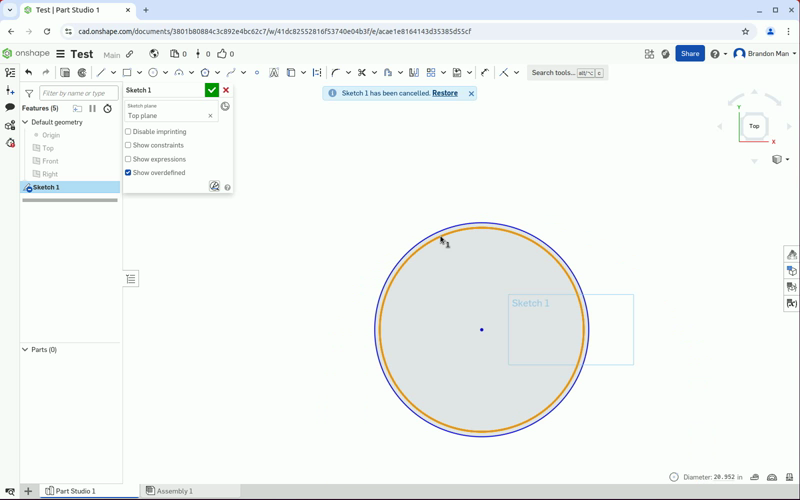
scroll(-6)
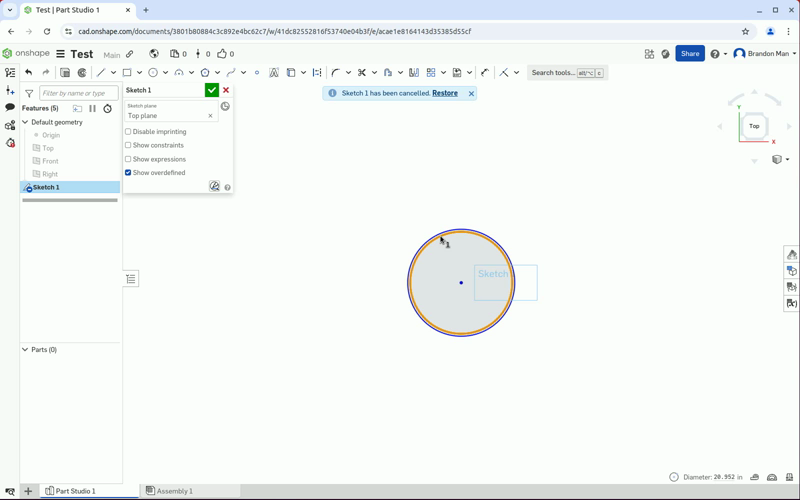
mouse_move(73, 352)
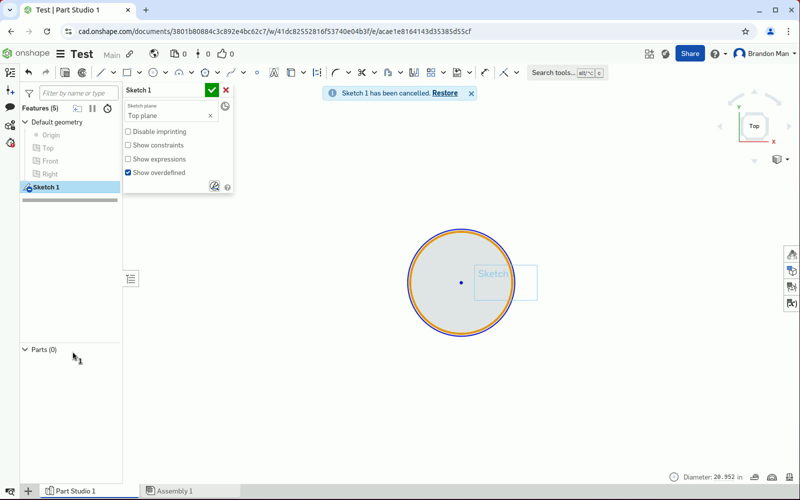
key(shift+y)
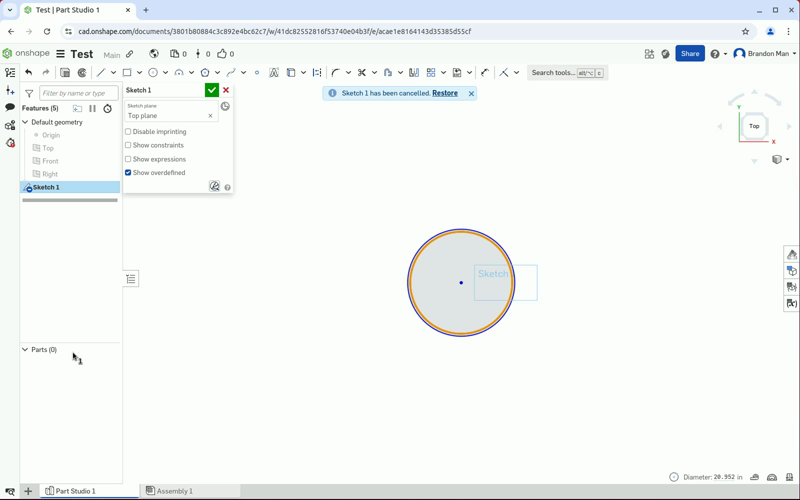
key(shift+e)
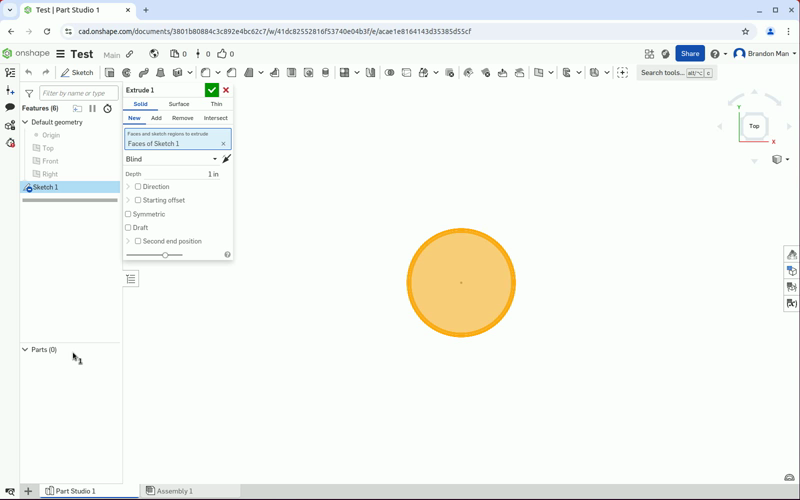
mouse_move(143, 106)
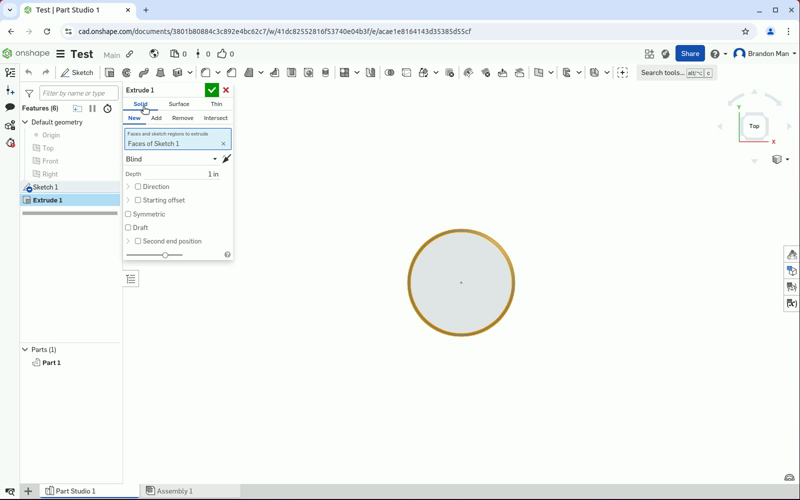
click(143, 106)
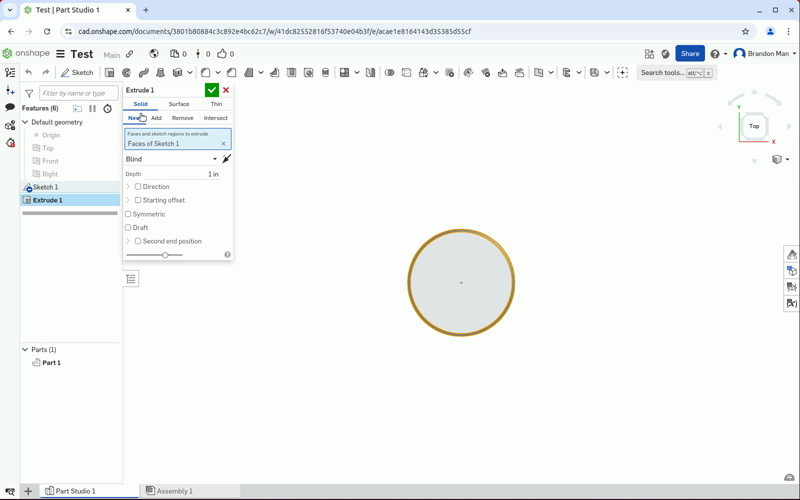
mouse_move(137, 120)
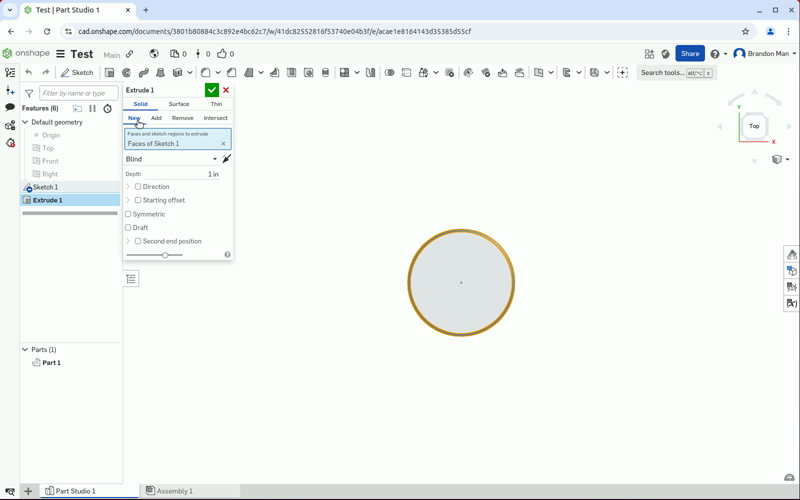
click(137, 120)
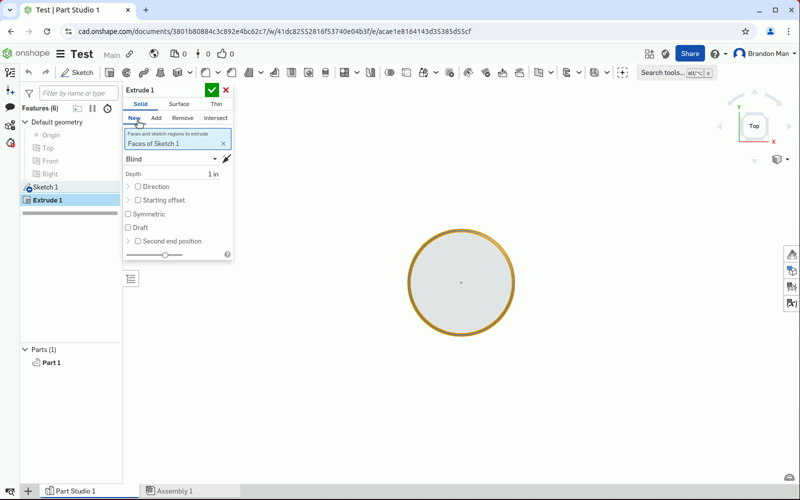
key(tab, 4)
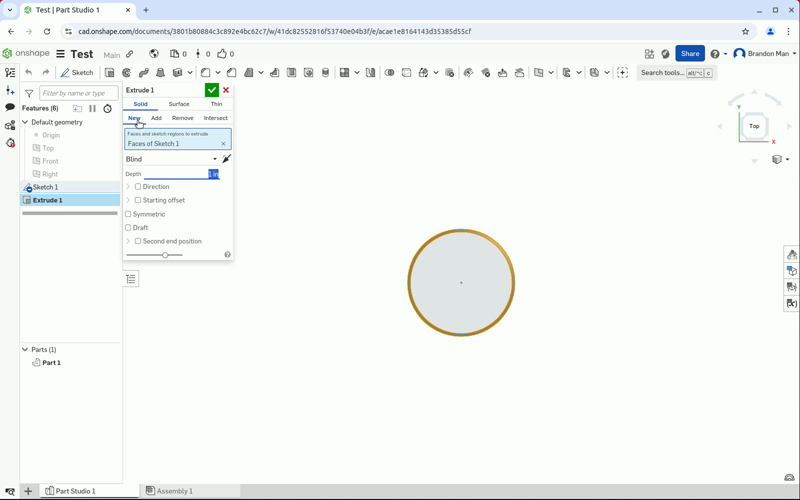
text(-23.108)
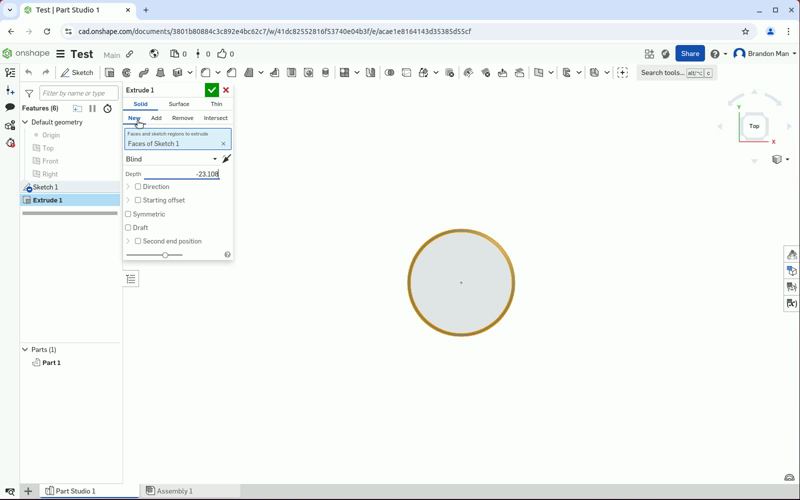
key(enter)
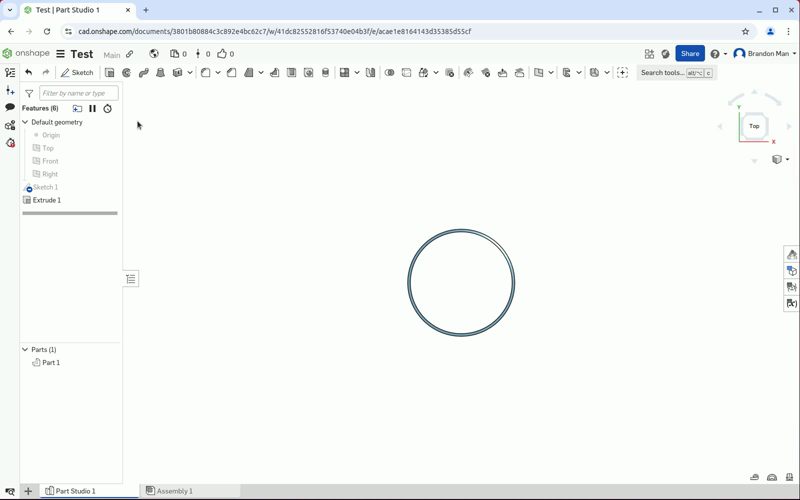
key(shift+h)
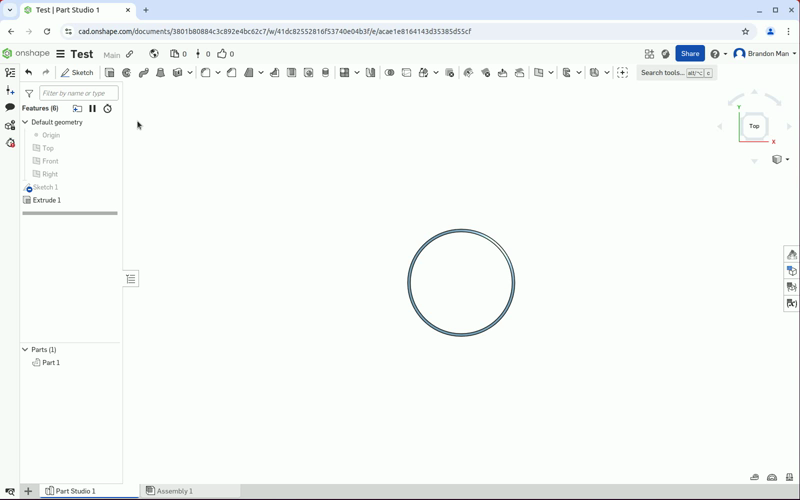
key(shift+h)
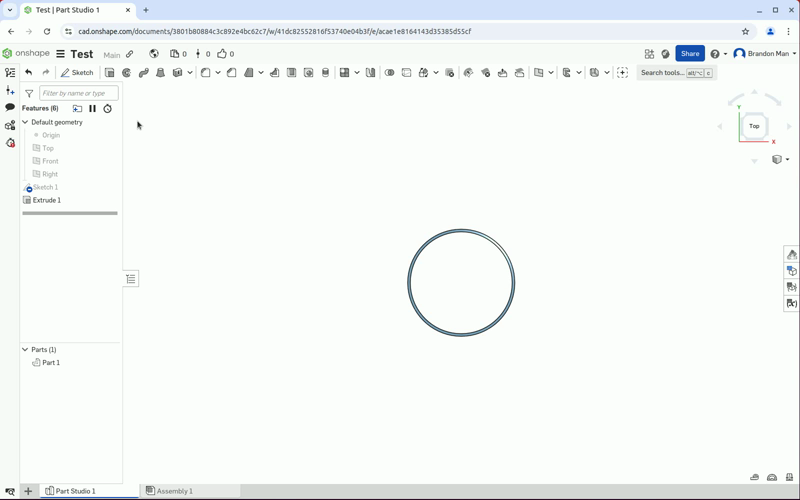
mouse_move(73, 189)
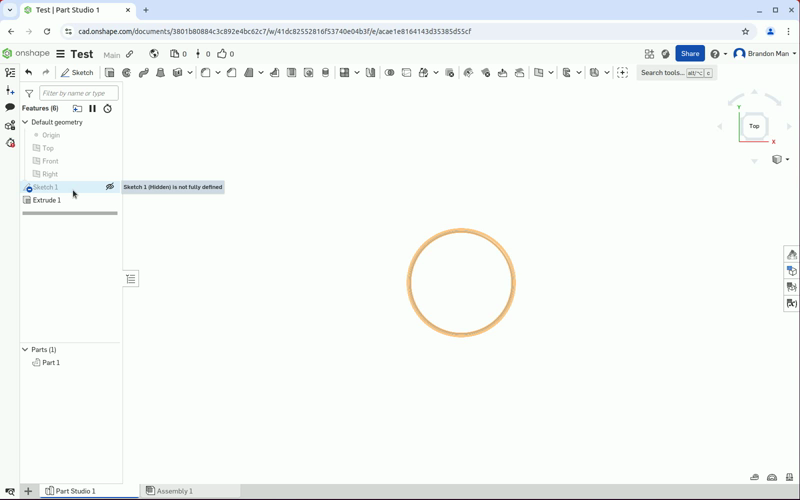
click(73, 189)
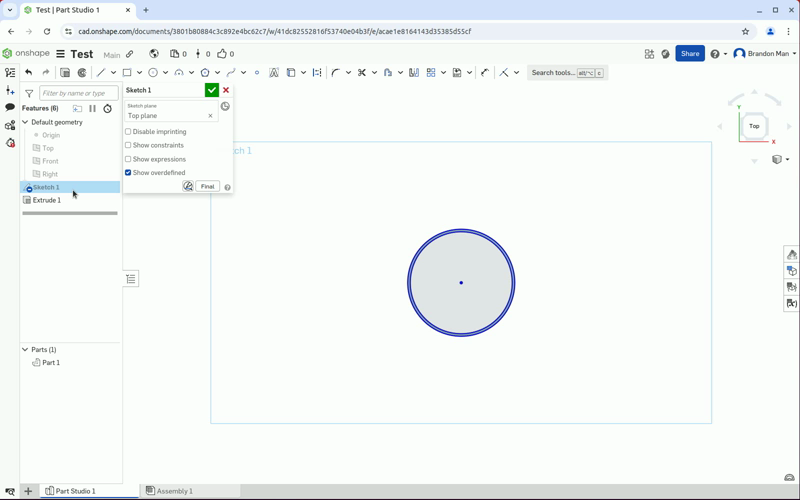
mouse_move(229, 92)
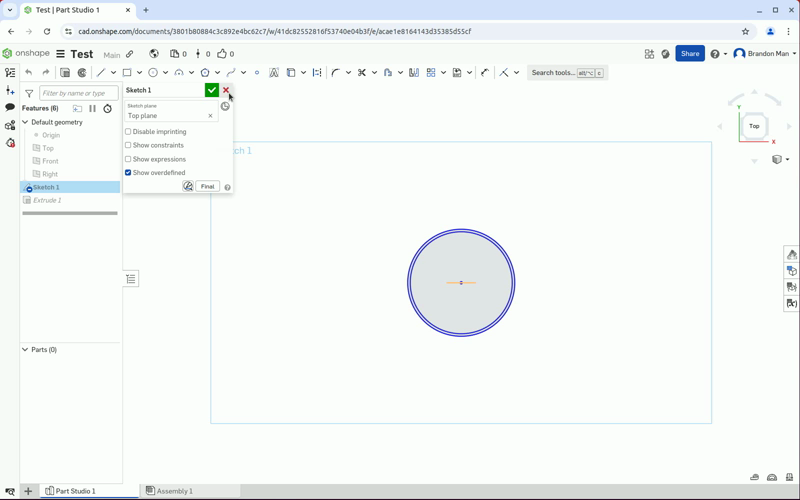
click(229, 92)
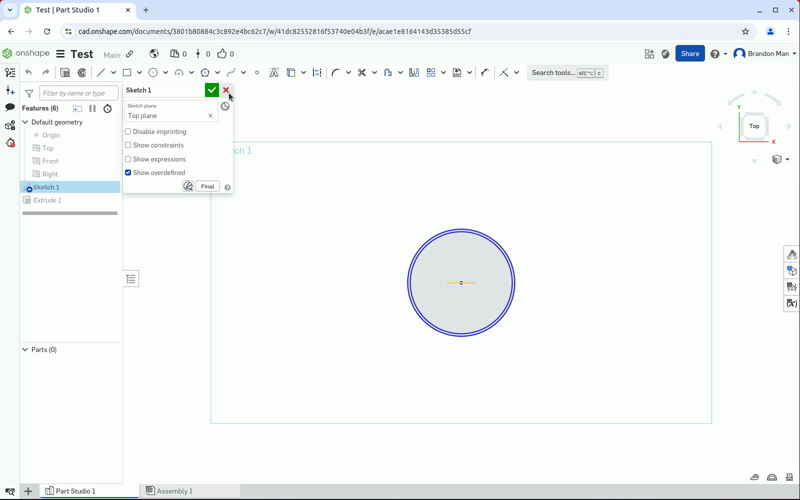
key(shift+s)
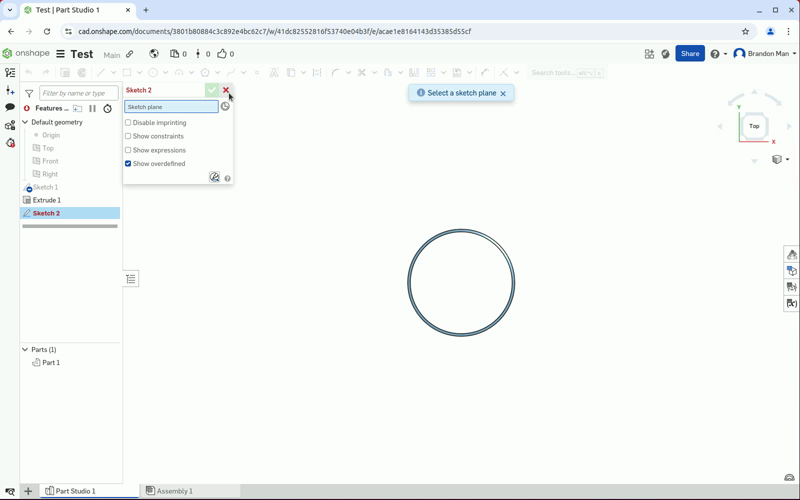
mouse_move(73, 150)
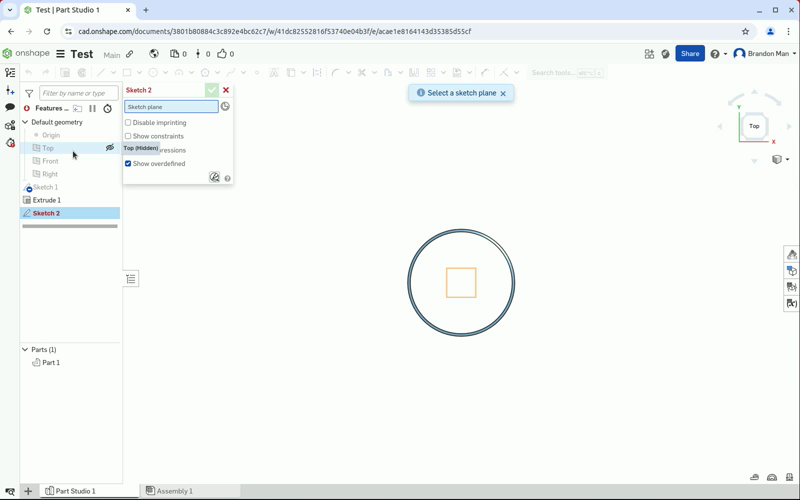
click(73, 150)
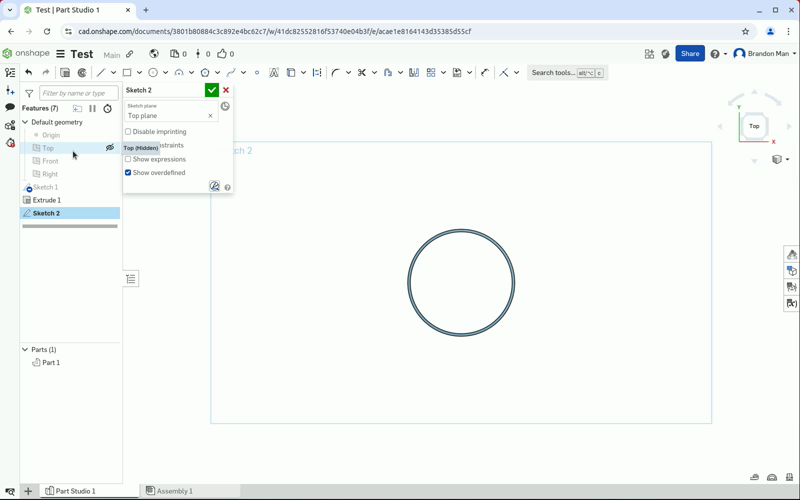
mouse_move(73, 352)
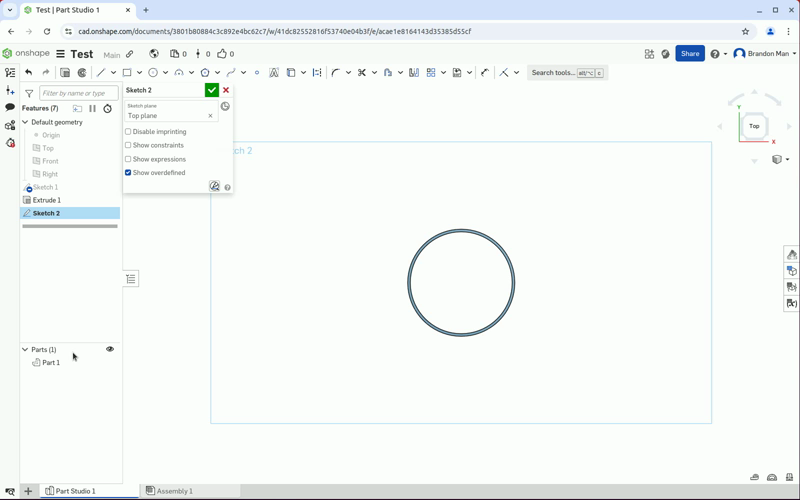
key(y)
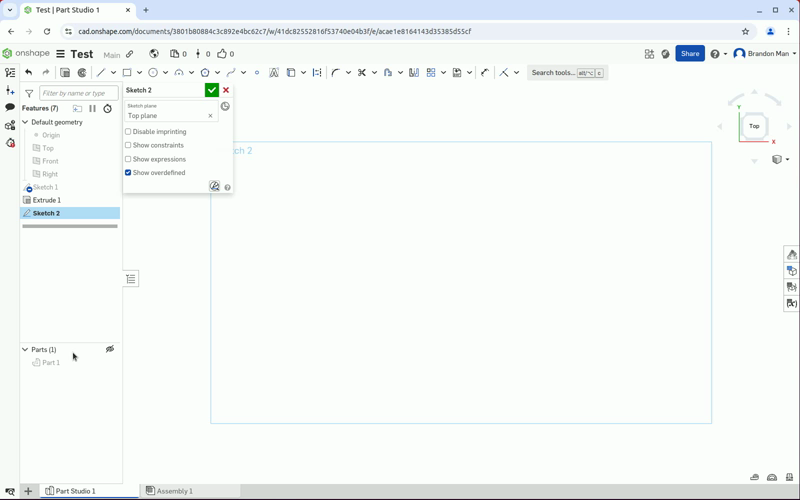
key(c)
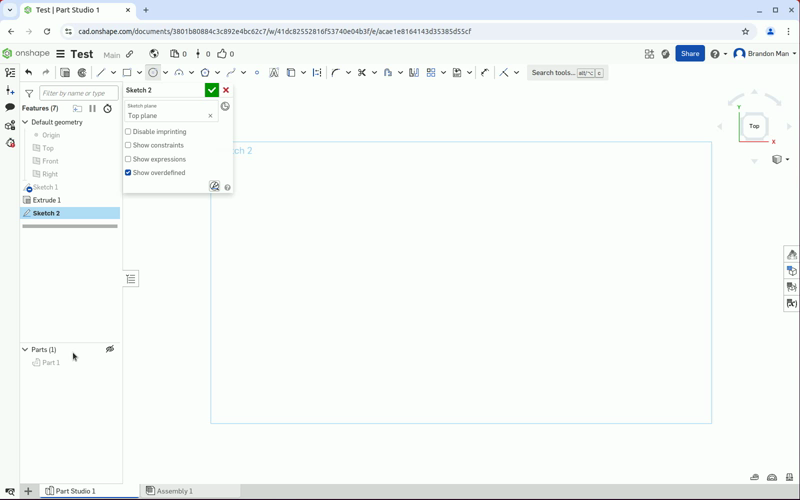
key_down(shift)
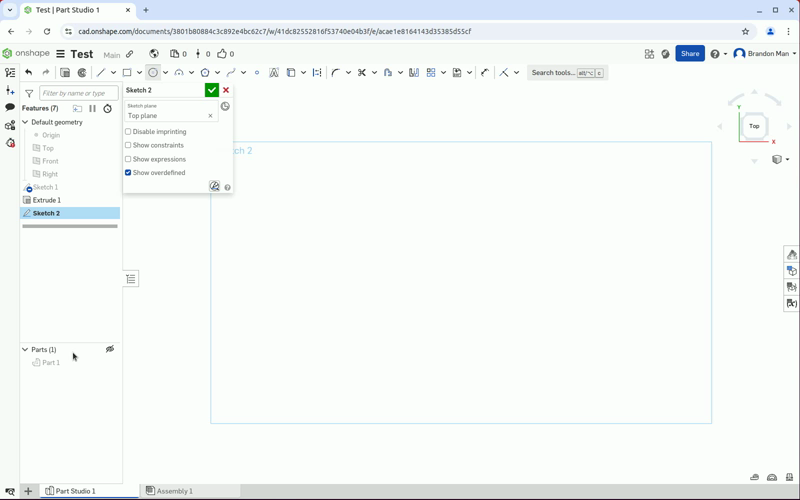
mouse_move(461, 282)
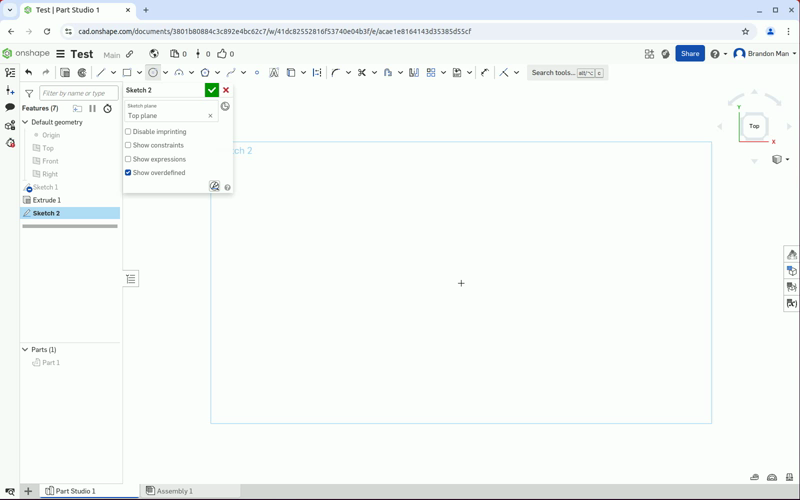
click(461, 282)
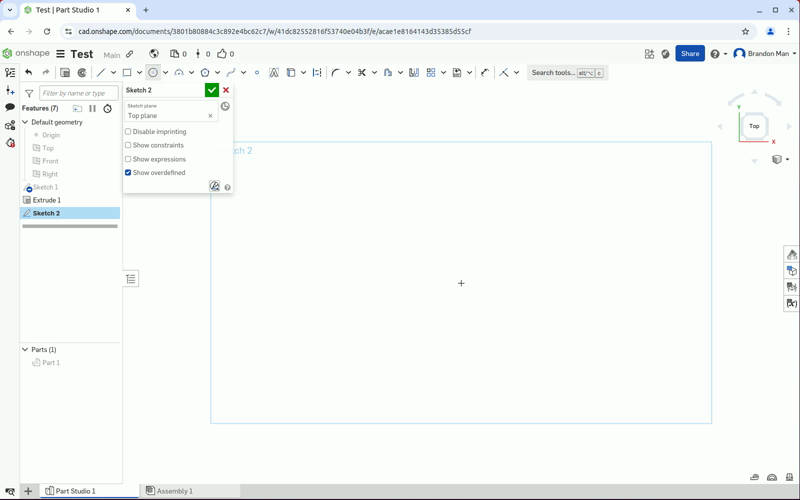
key_up(shift)
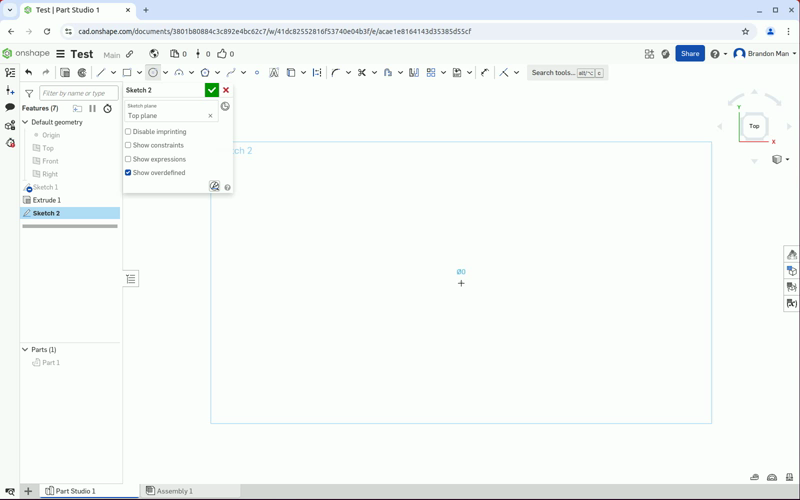
mouse_move(504, 282)
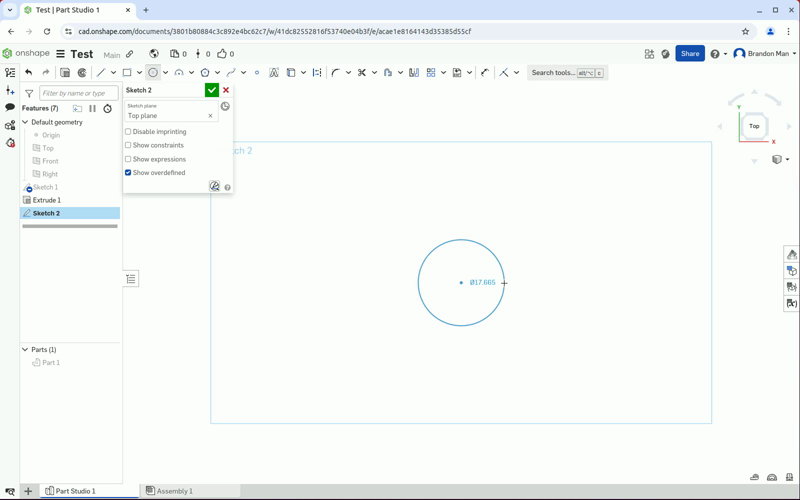
click(504, 282)
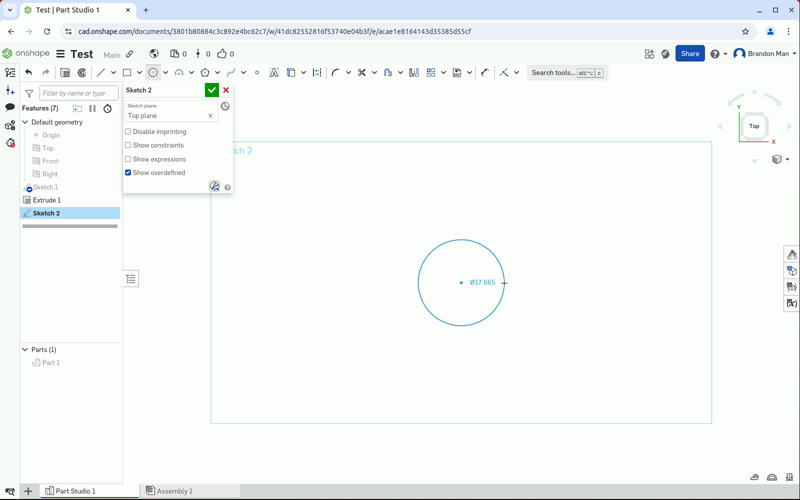
key(esc)
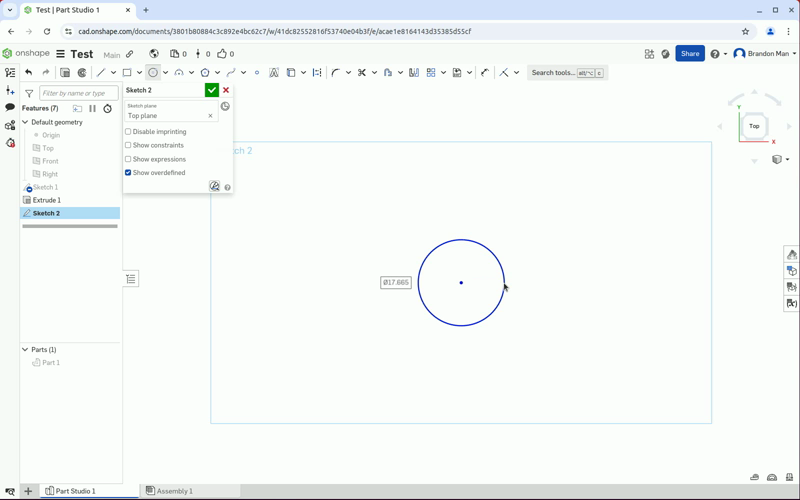
mouse_move(472, 276)
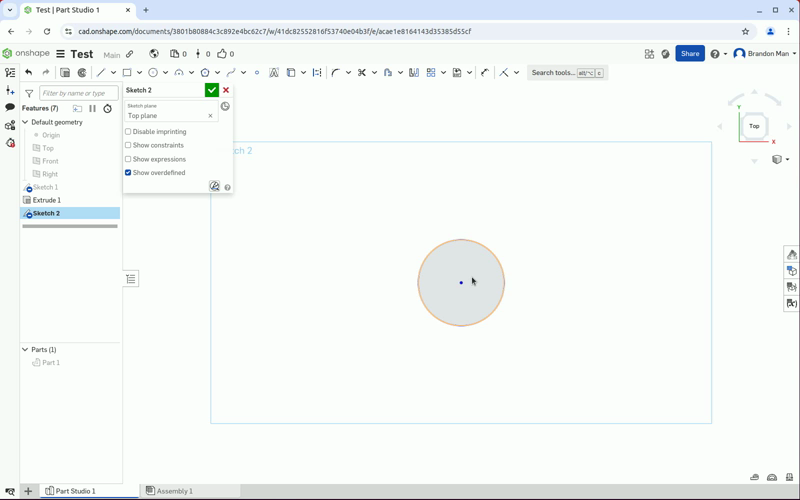
click(472, 276)
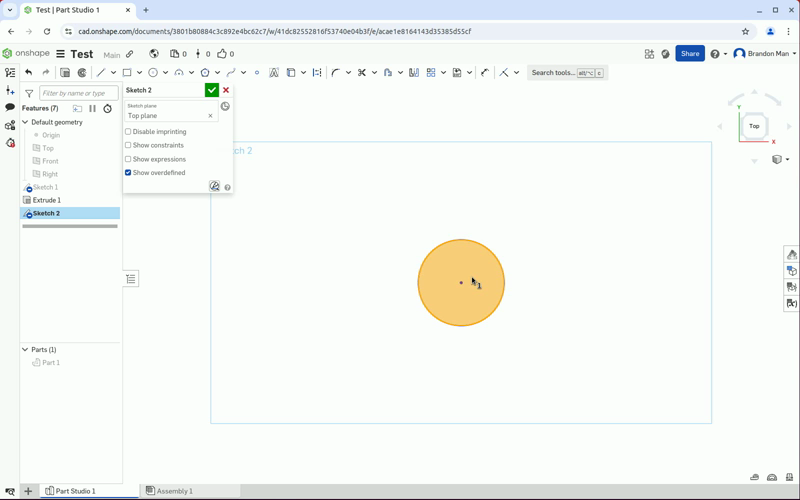
mouse_move(73, 352)
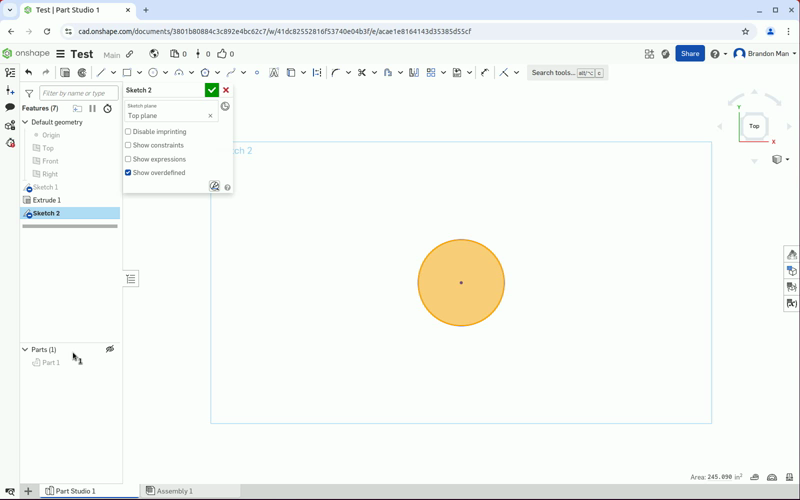
key(shift+y)
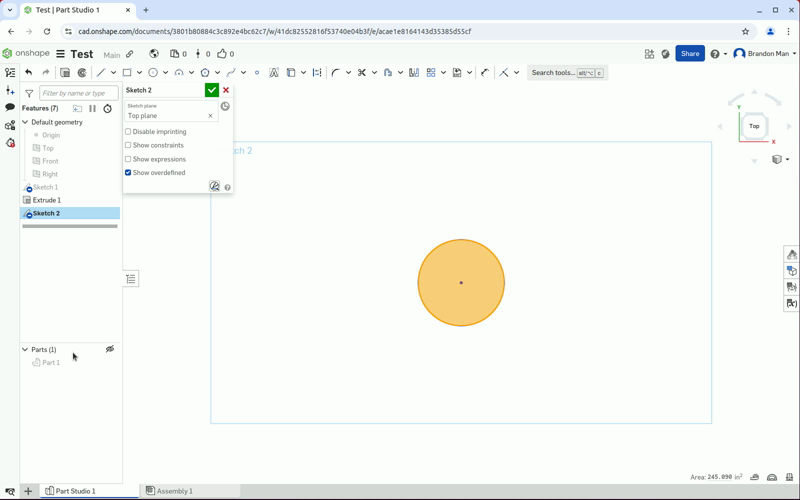
key(shift+e)
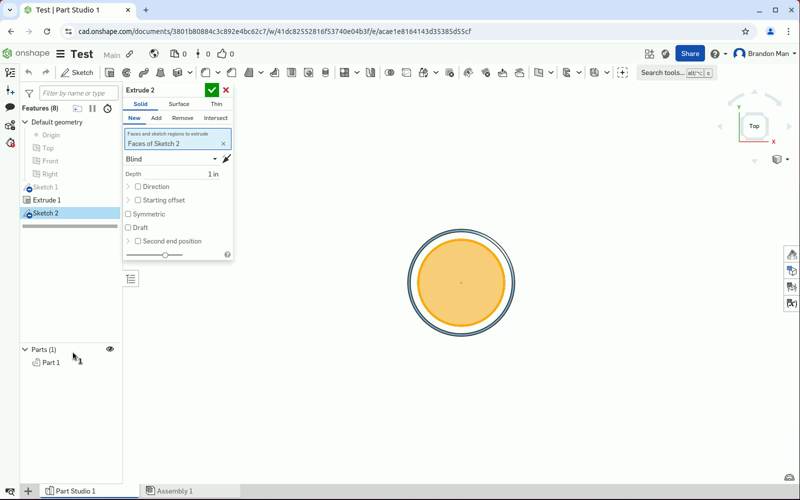
mouse_move(143, 106)
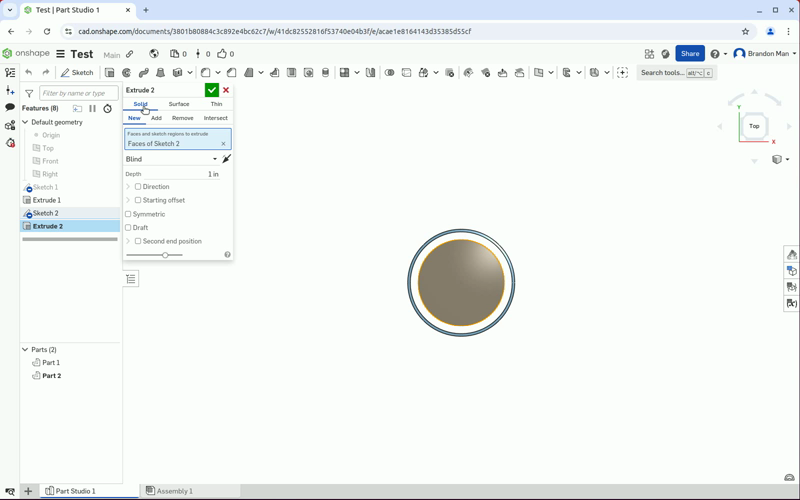
click(143, 106)
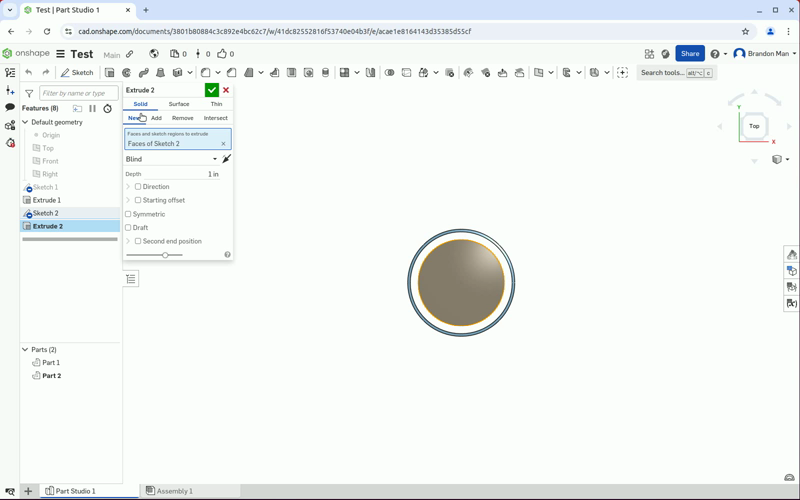
mouse_move(137, 120)
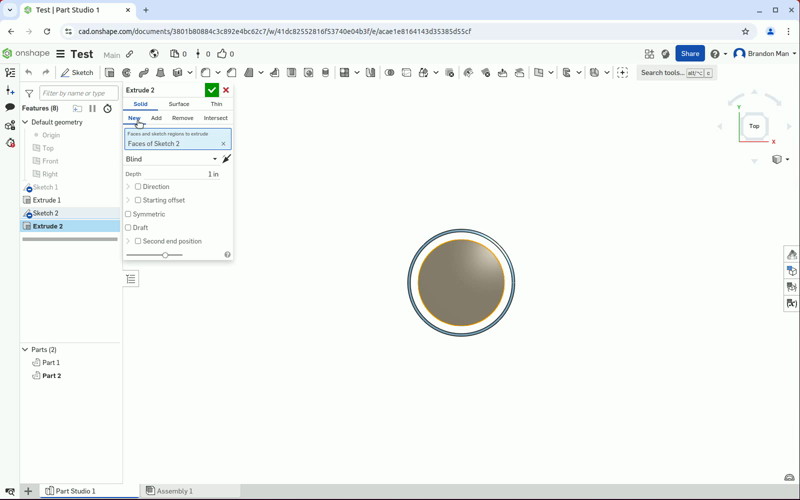
click(137, 120)
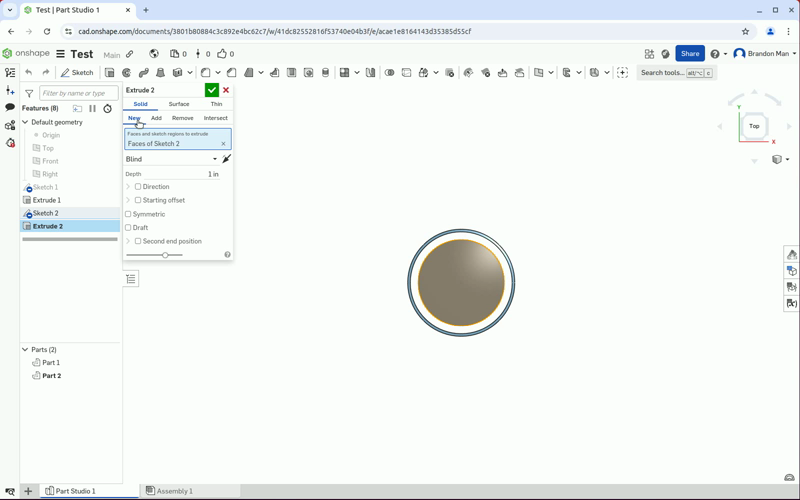
key(tab, 4)
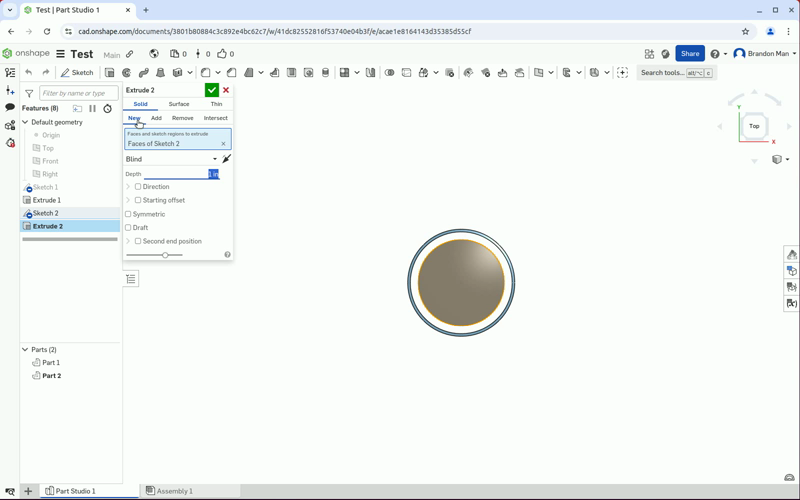
text(-23.108)
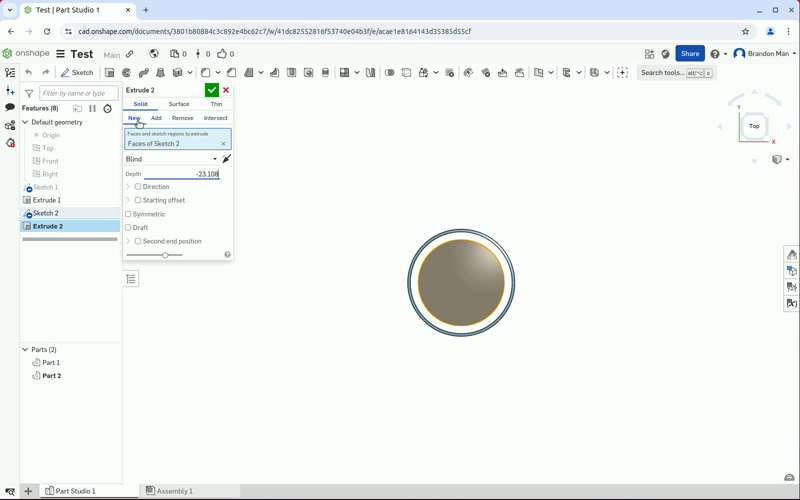
key(enter)
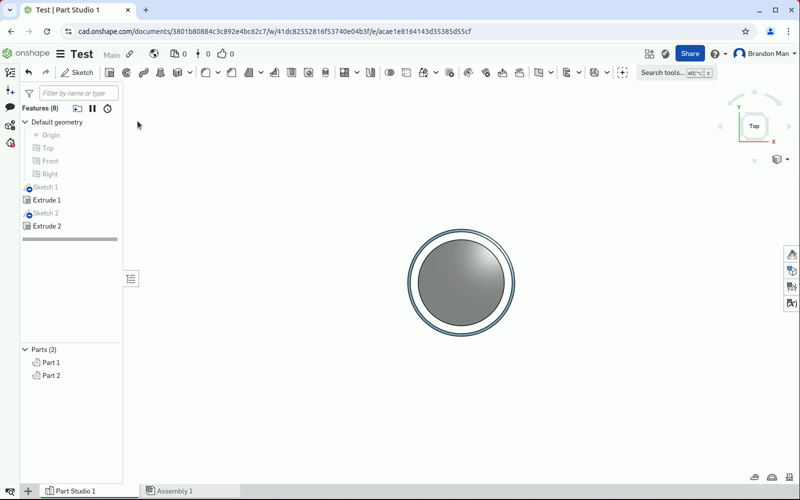
key(shift+h)
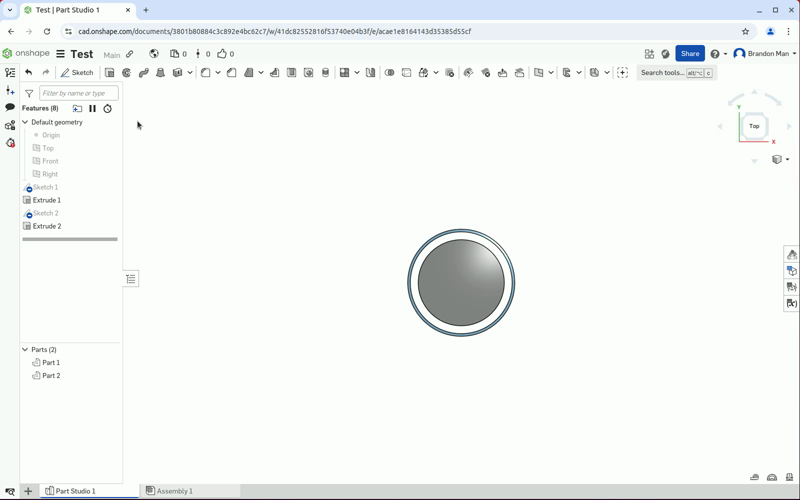
key(shift+h)
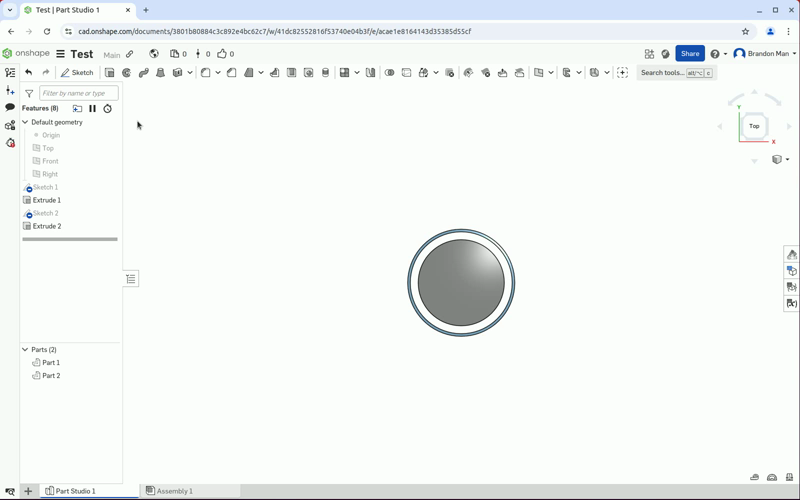
mouse_move(73, 189)
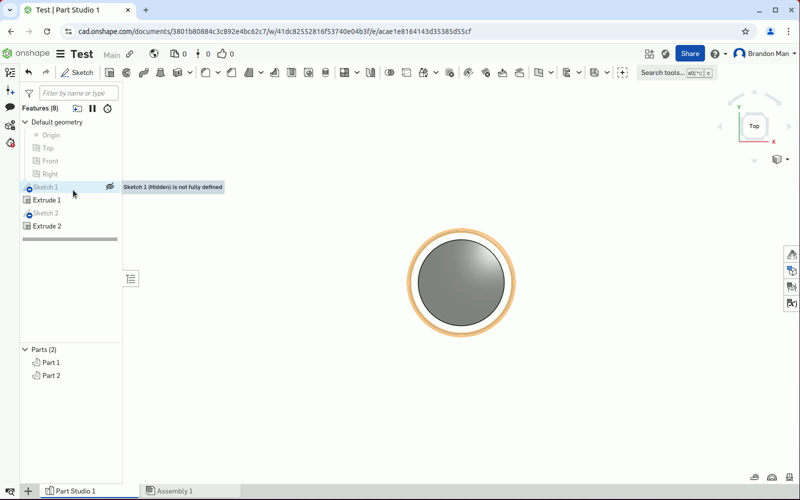
click(73, 189)
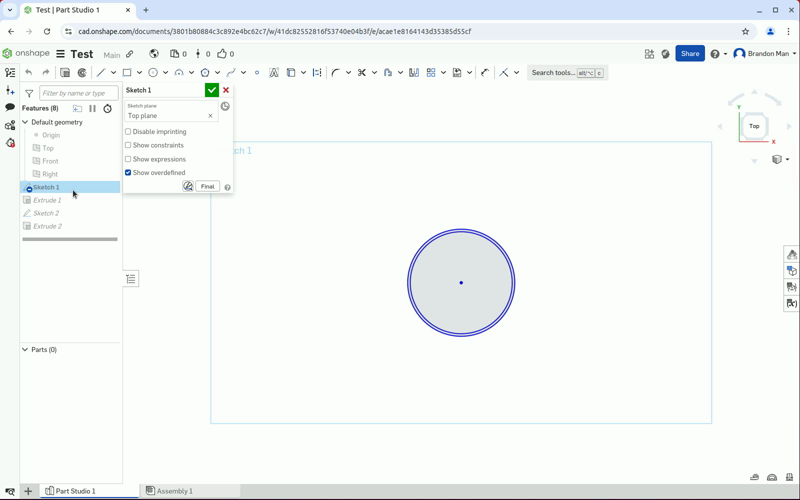
mouse_move(229, 92)
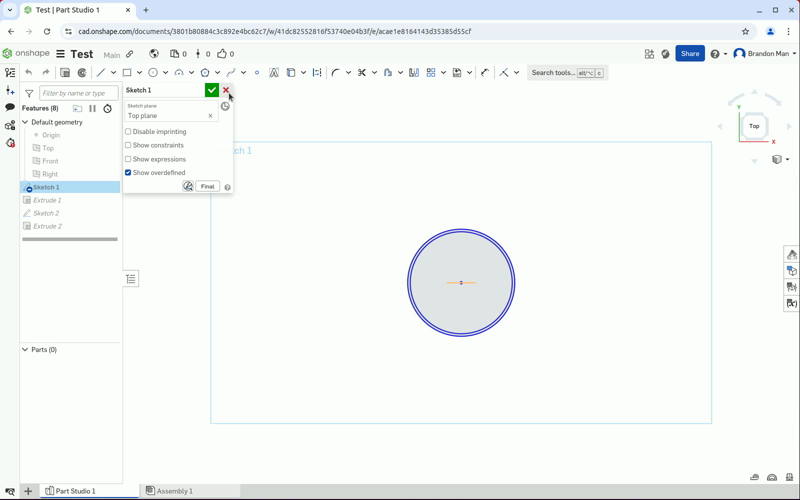
click(229, 92)
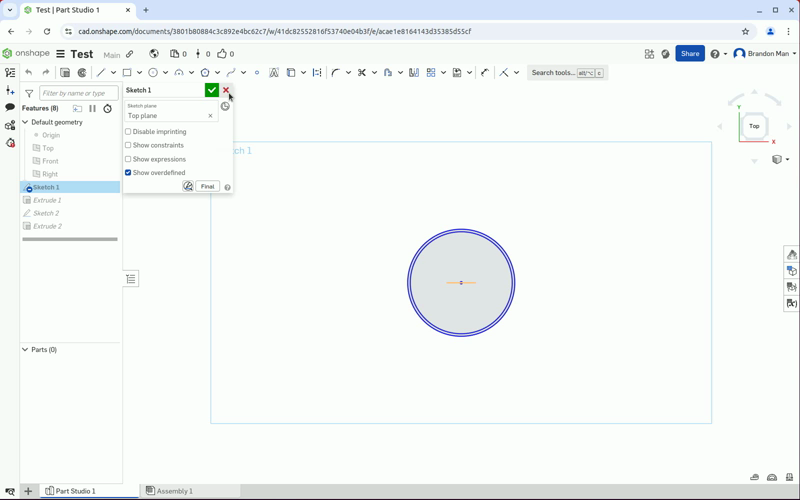
key(shift+s)
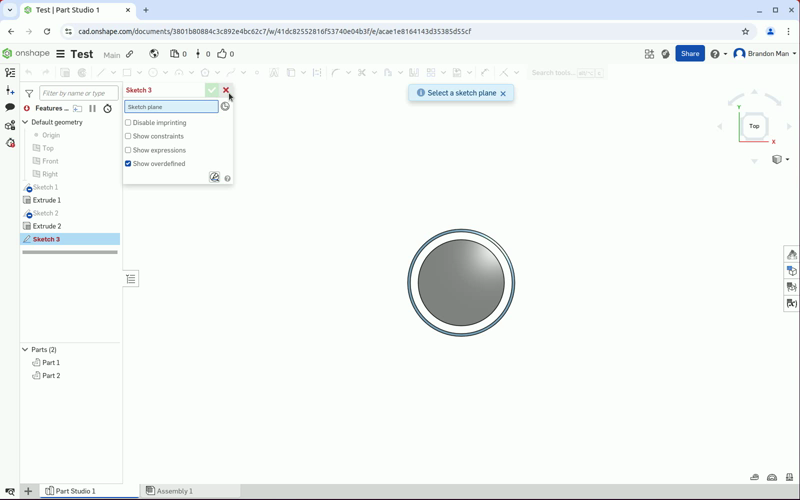
mouse_move(73, 150)
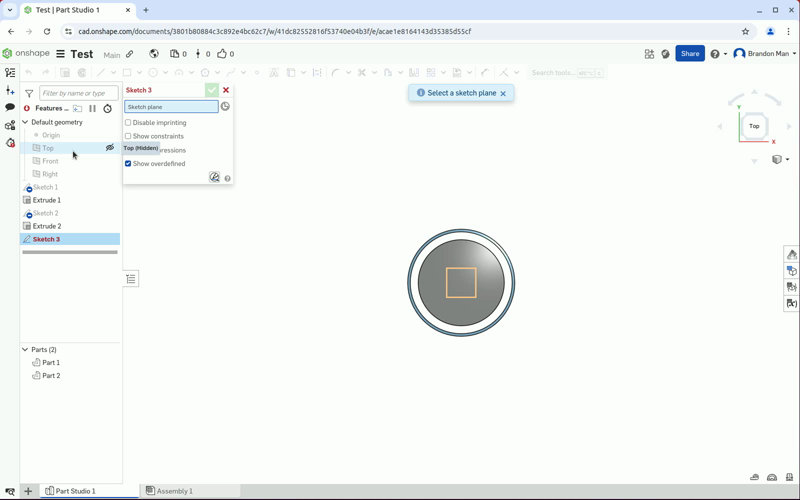
click(73, 150)
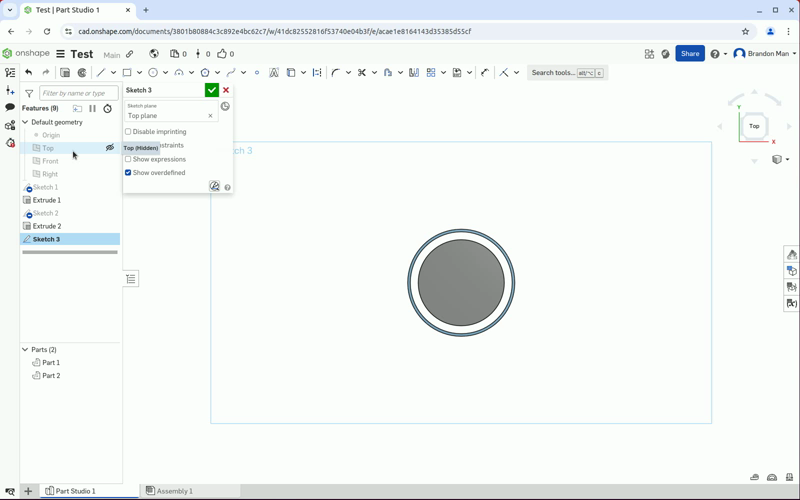
mouse_move(73, 352)
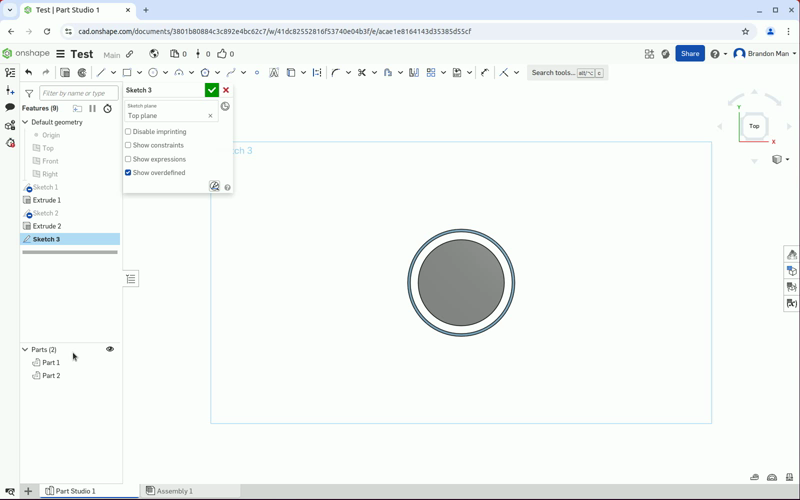
key(y)
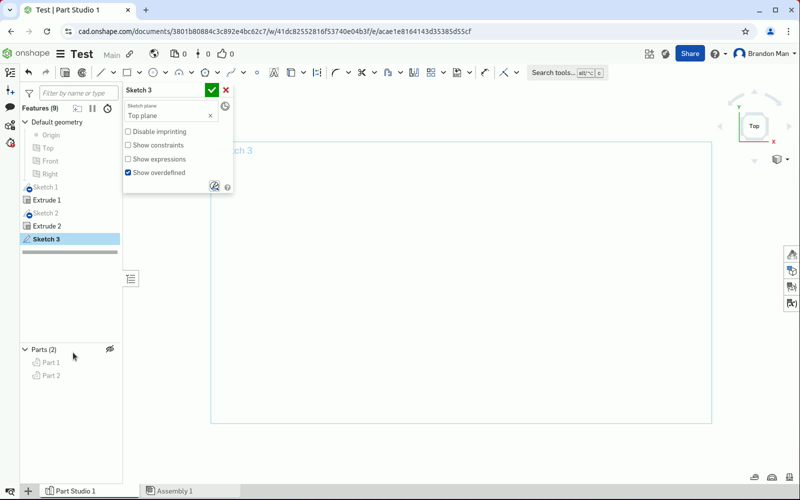
key(c)
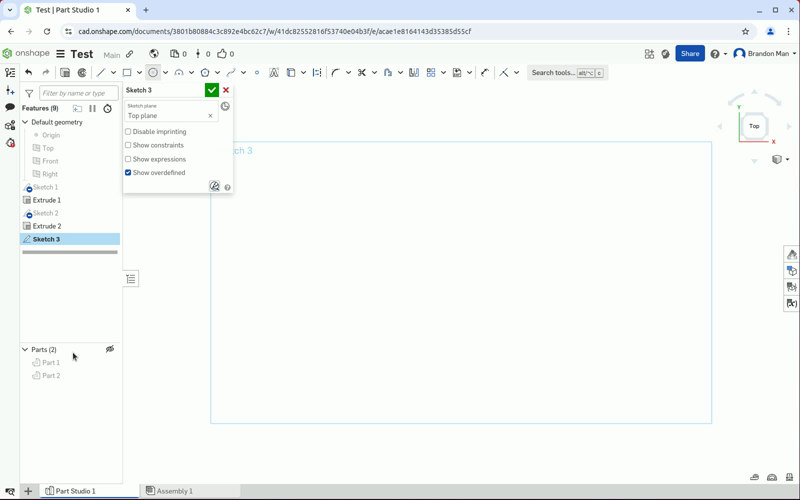
key_down(shift)
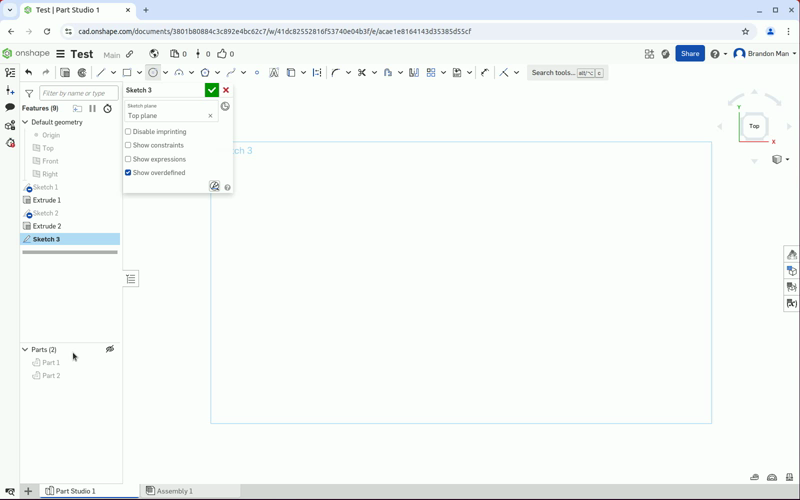
mouse_move(460, 282)
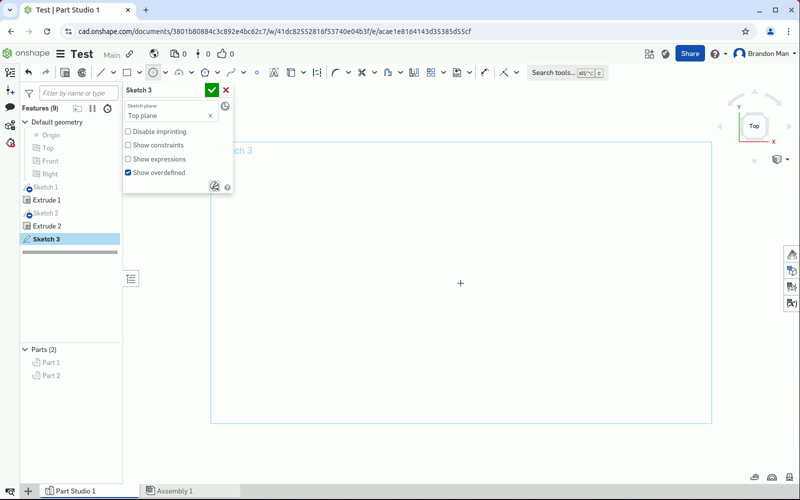
click(460, 282)
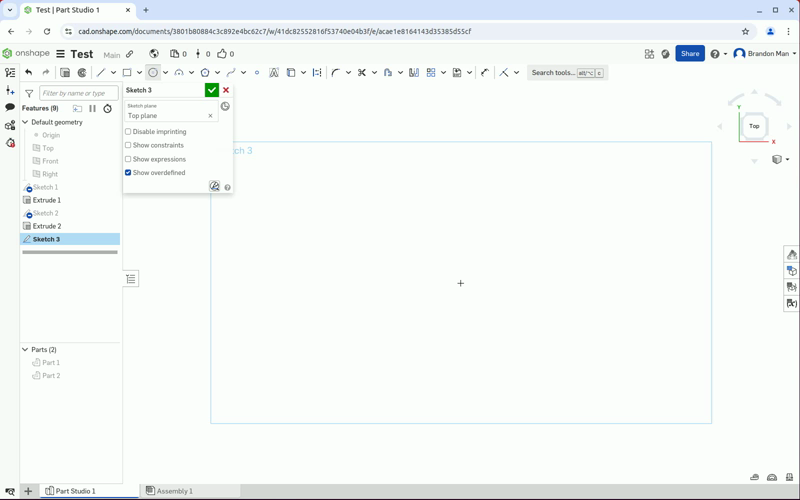
key_up(shift)
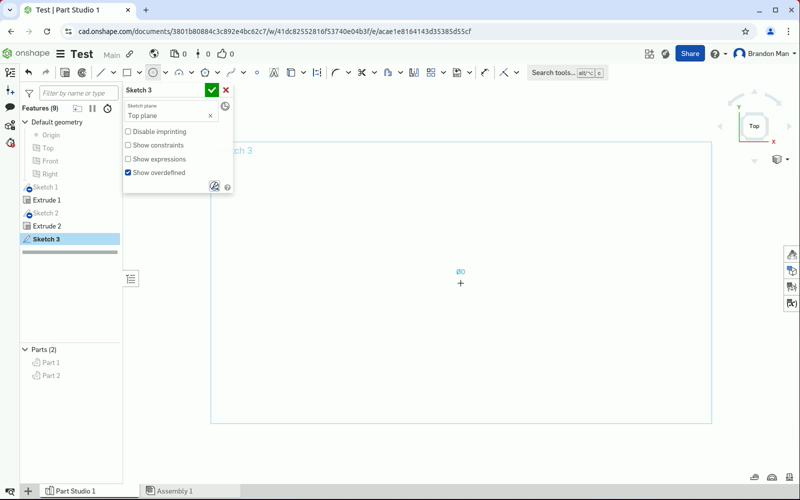
mouse_move(512, 282)
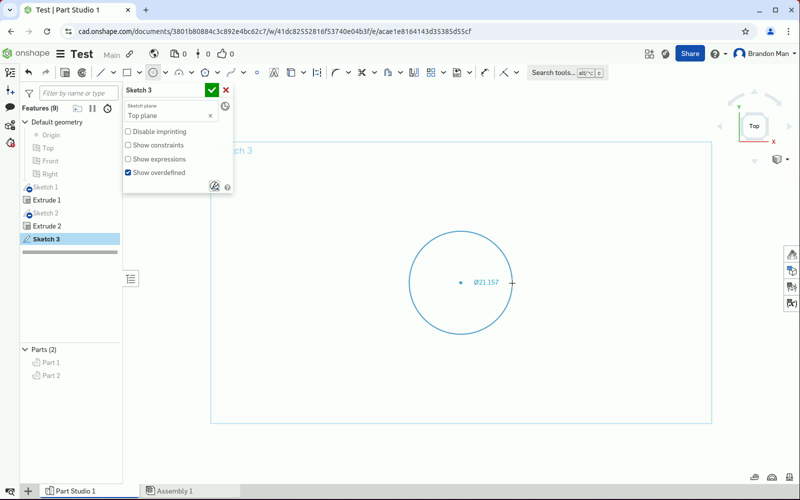
click(512, 282)
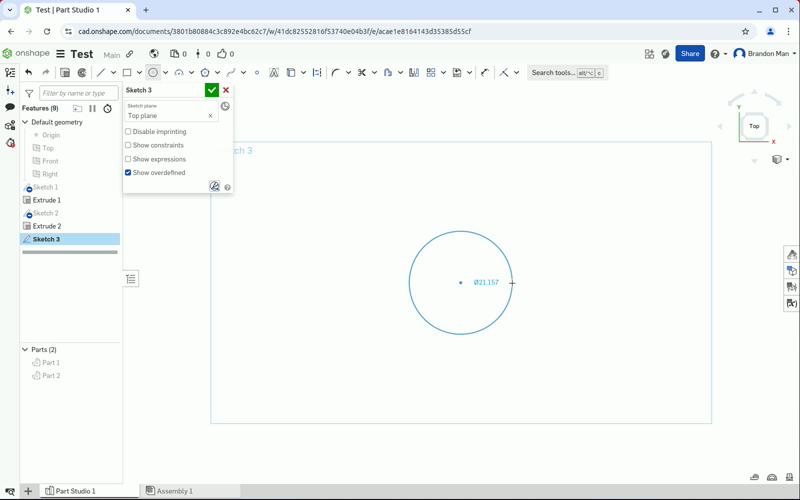
key(esc)
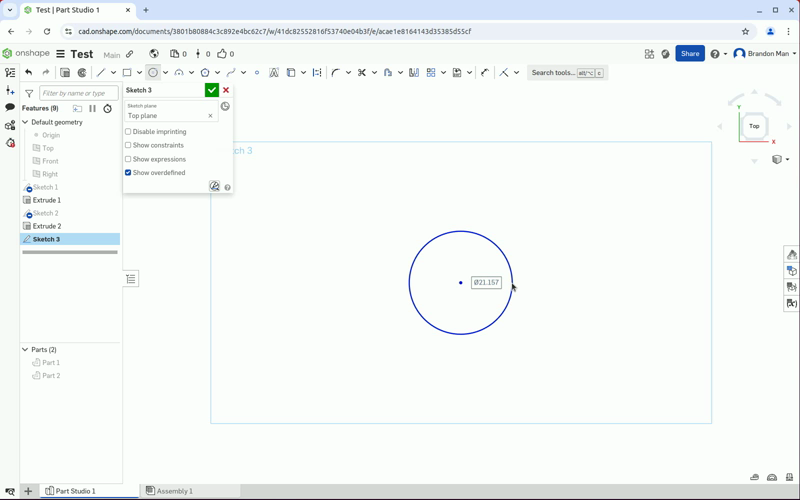
key(c)
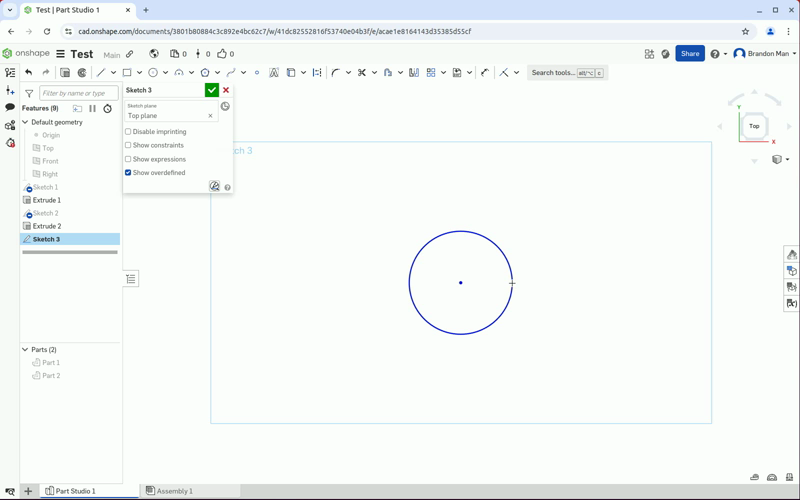
key_down(shift)
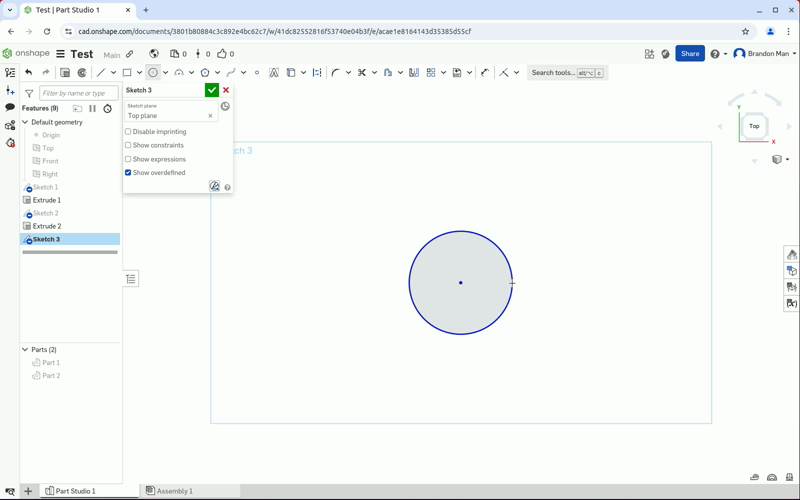
mouse_move(460, 282)
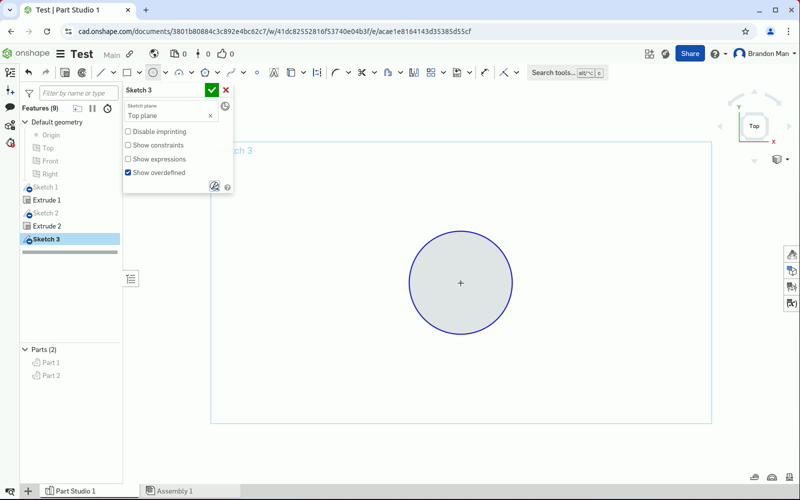
click(460, 282)
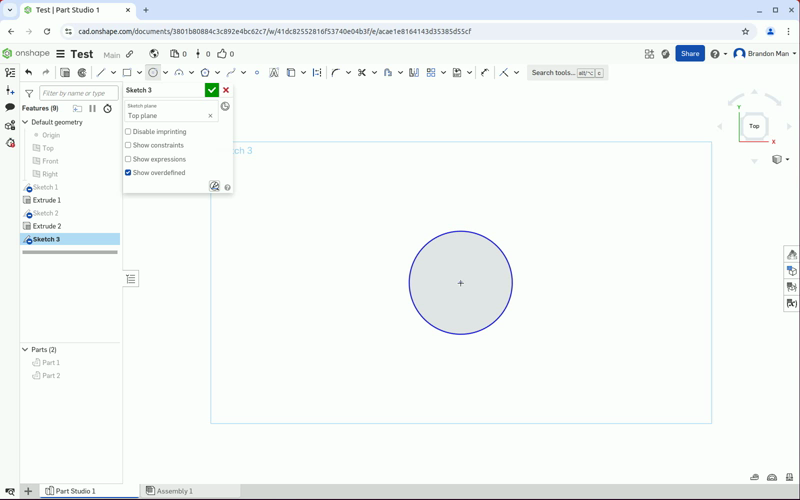
key_up(shift)
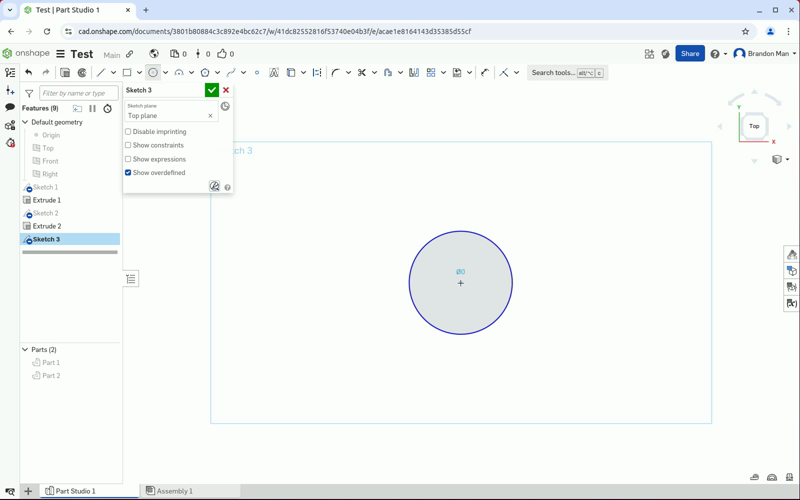
mouse_move(502, 282)
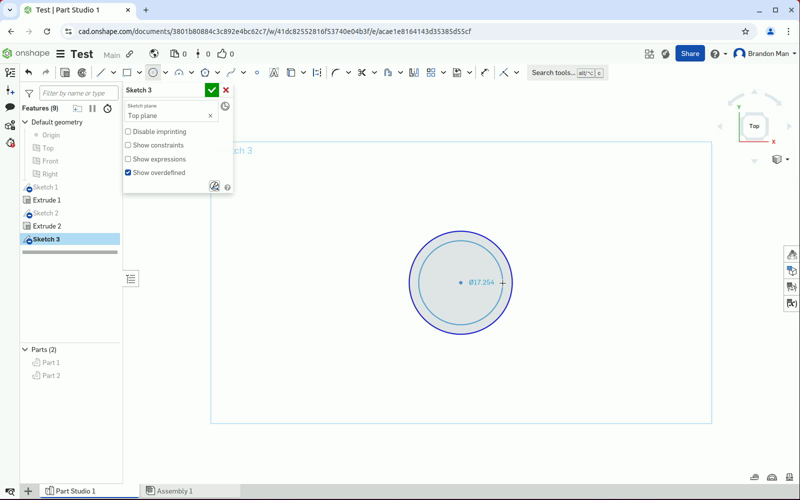
click(502, 282)
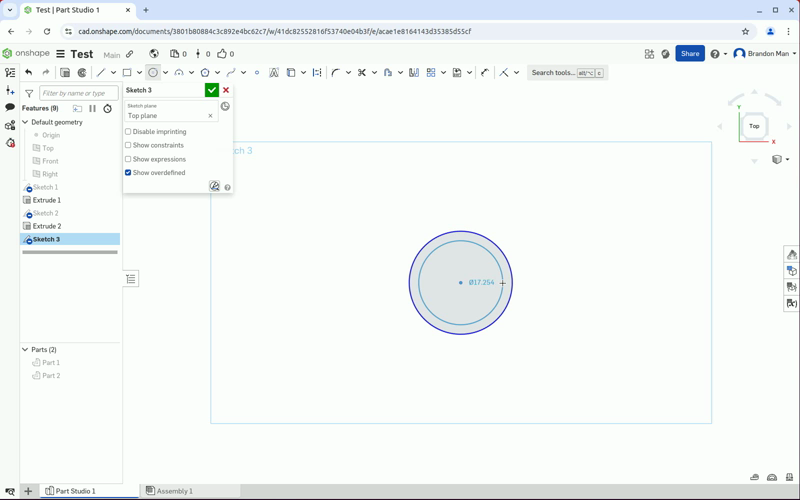
key(esc)
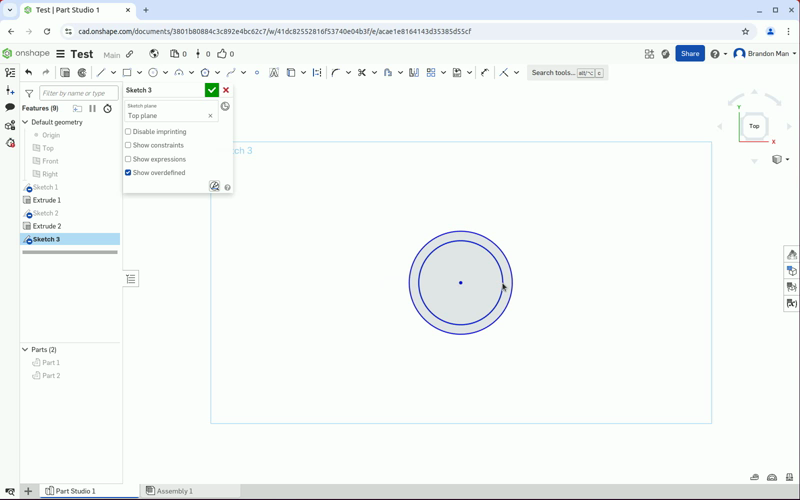
mouse_move(505, 285)
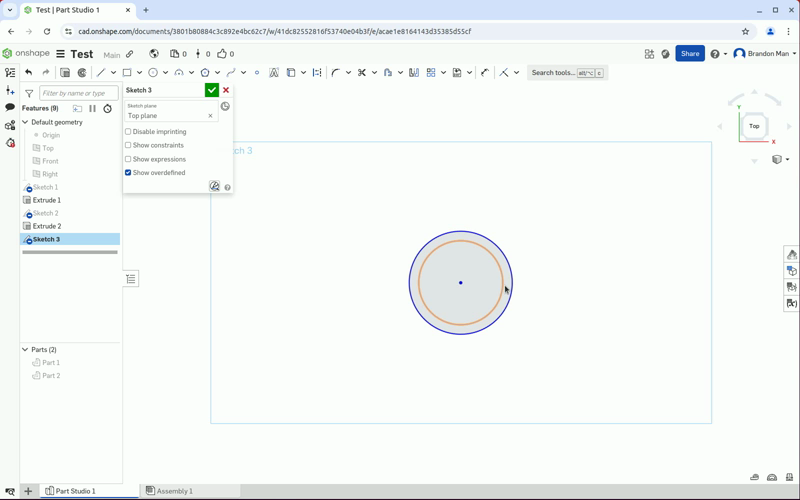
click(505, 285)
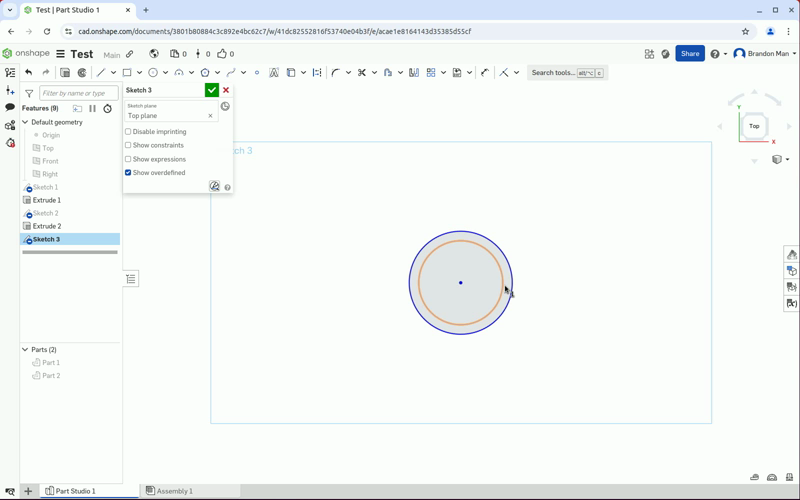
mouse_move(73, 352)
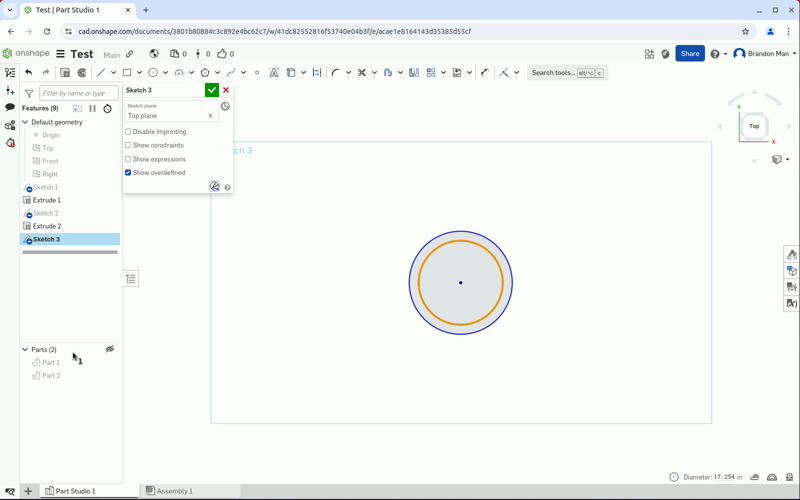
key(shift+y)
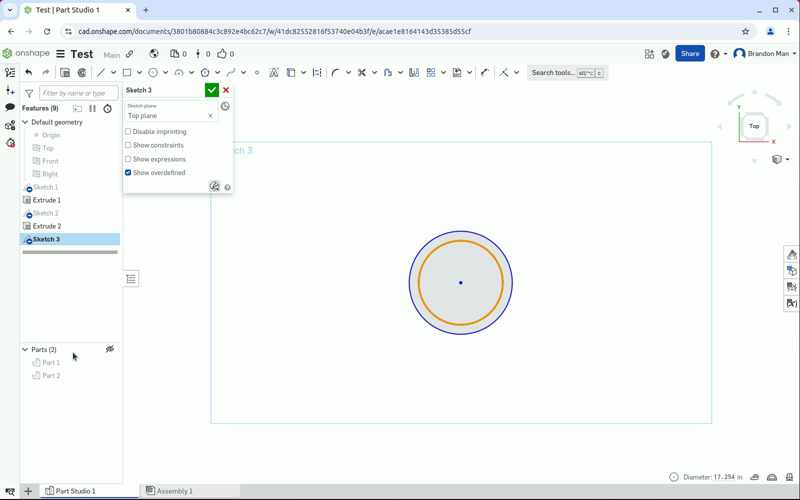
key(shift+e)
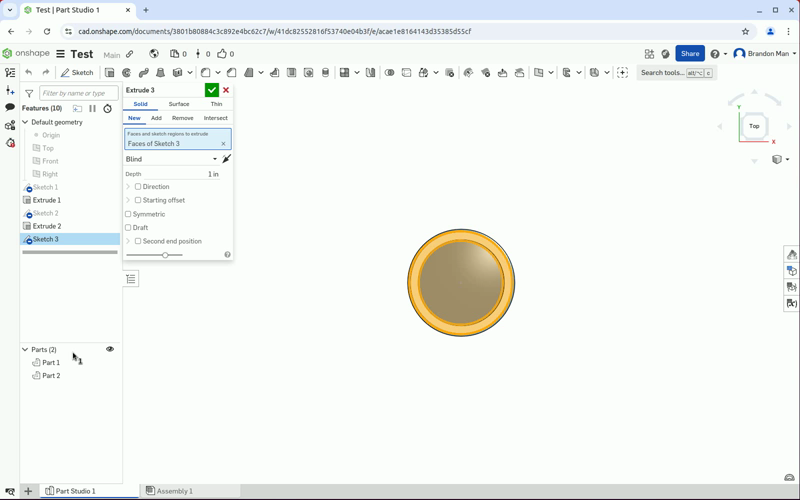
mouse_move(143, 106)
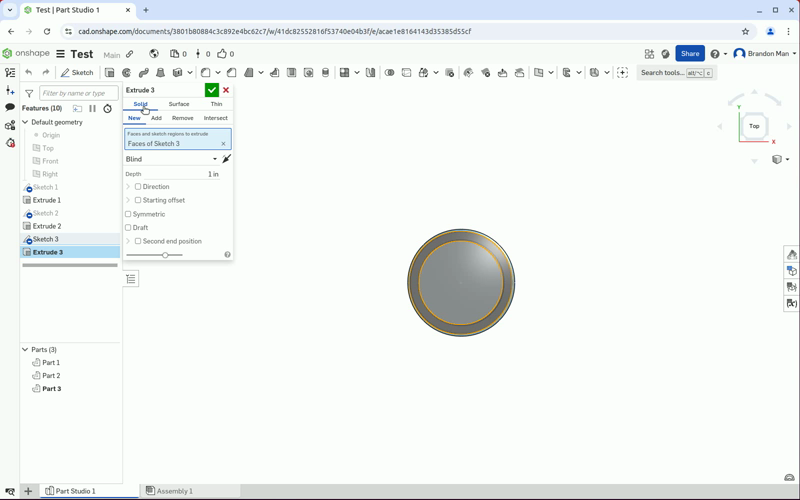
click(143, 106)
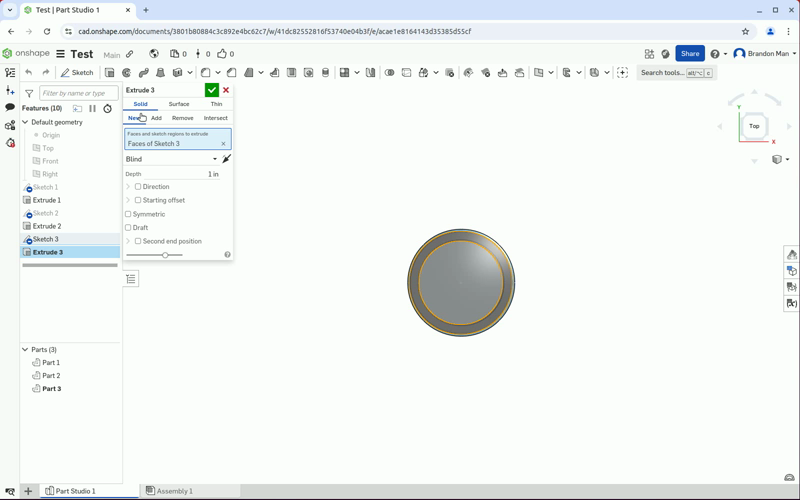
mouse_move(137, 120)
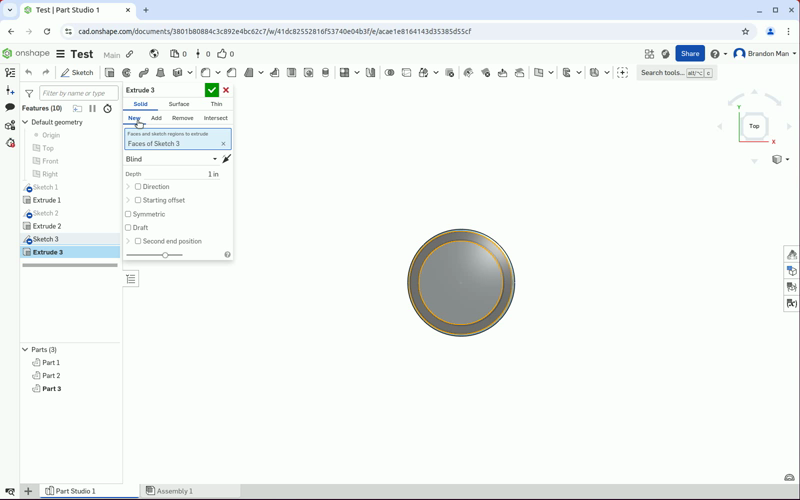
click(137, 120)
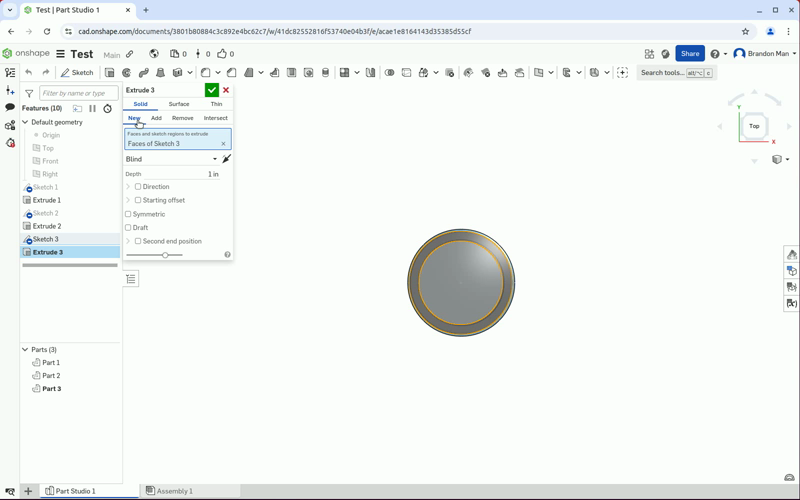
key(tab, 4)
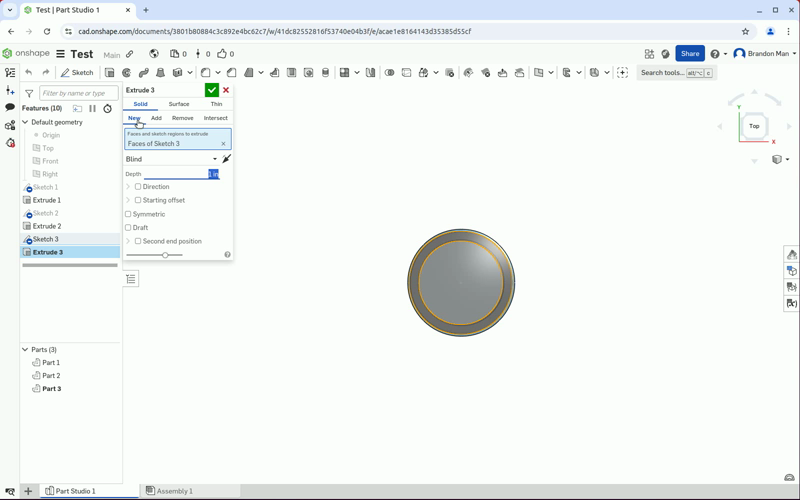
text(-23.108)
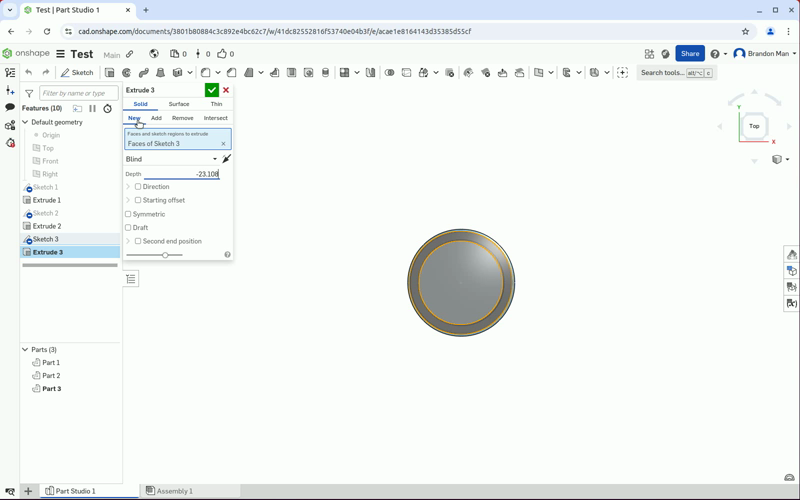
key(enter)
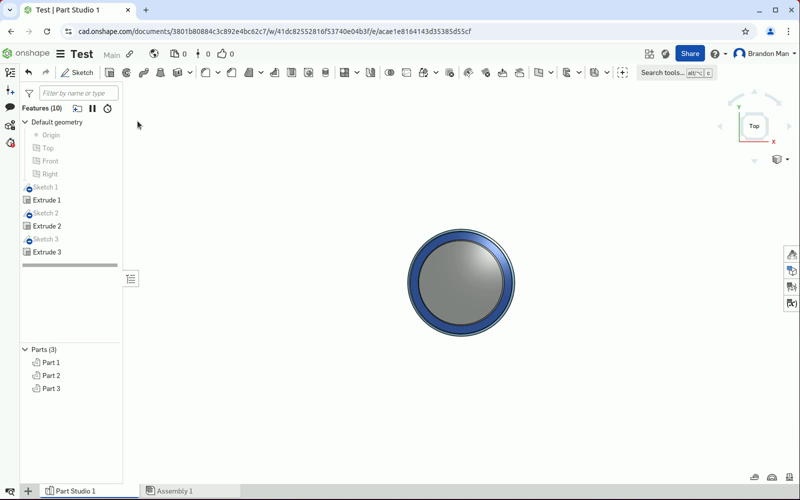
key(shift+h)
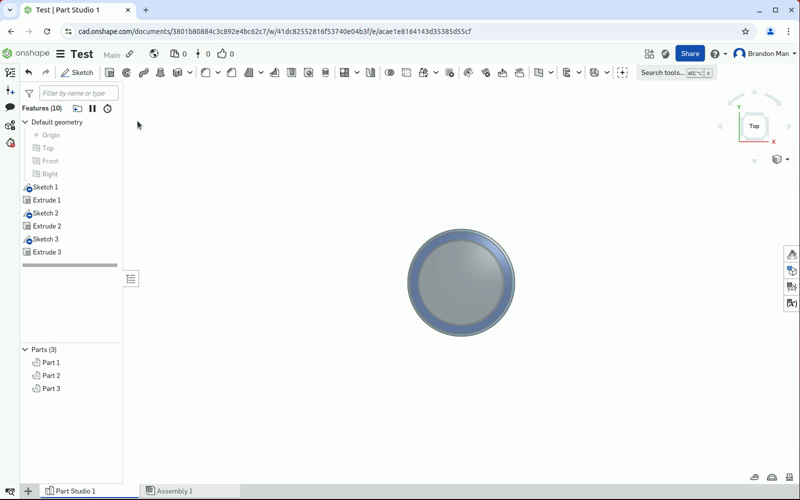
key(shift+h)
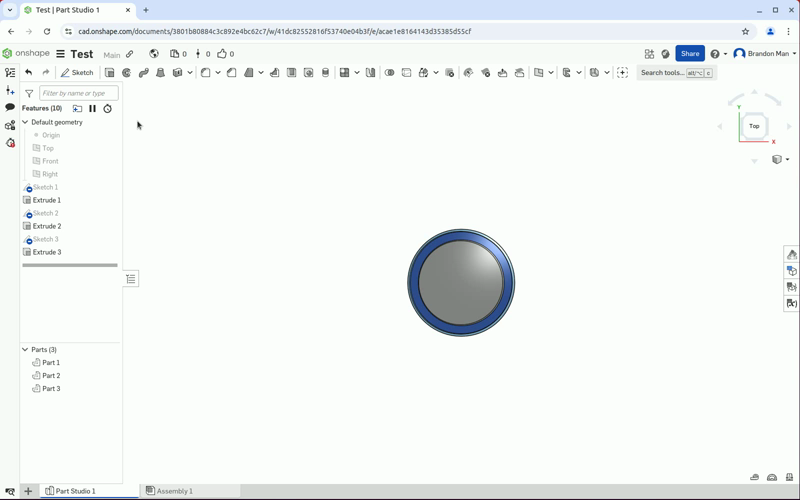
mouse_move(73, 189)
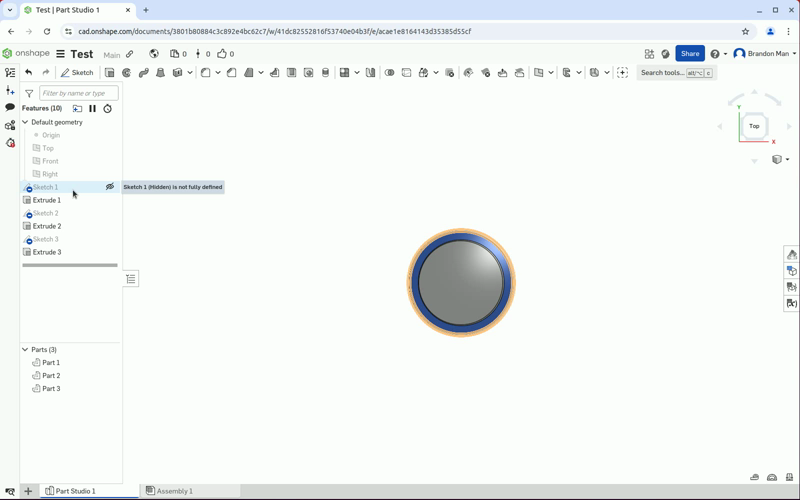
click(73, 189)
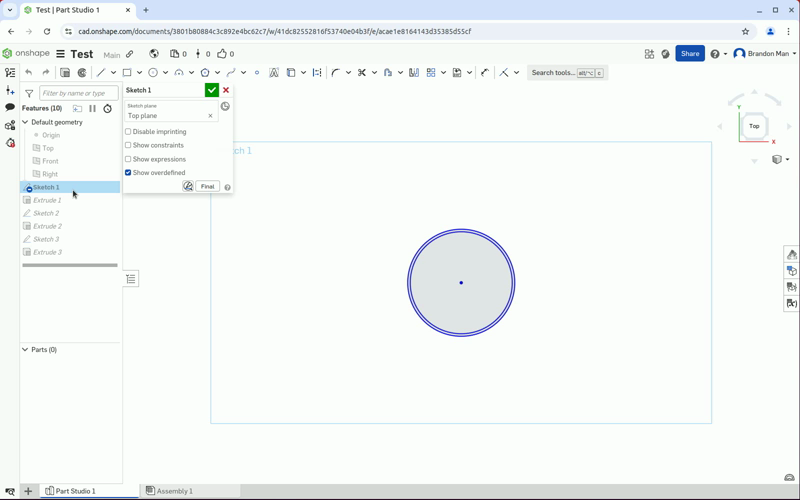
mouse_move(229, 92)
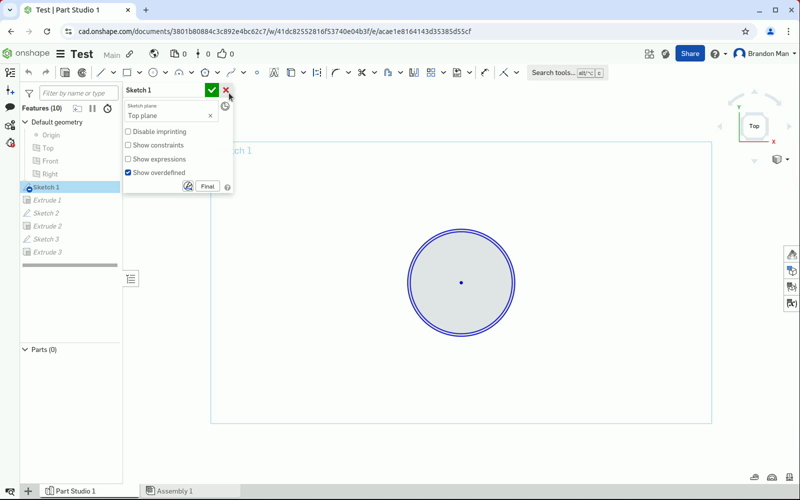
click(229, 92)
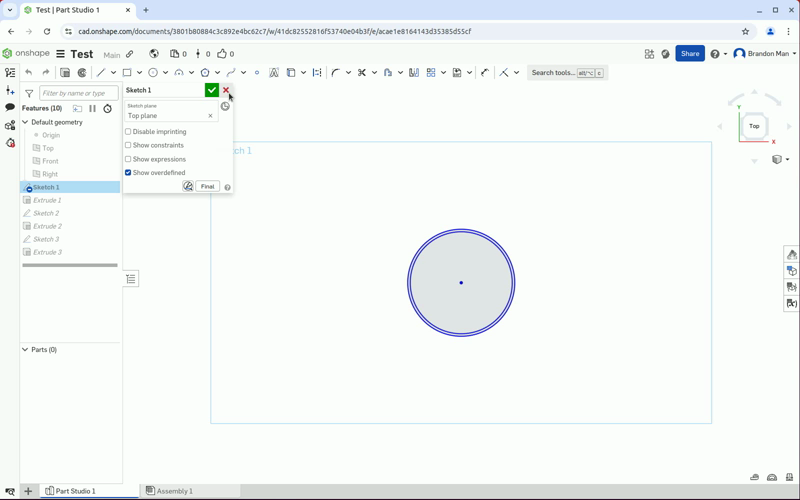
key(shift+s)
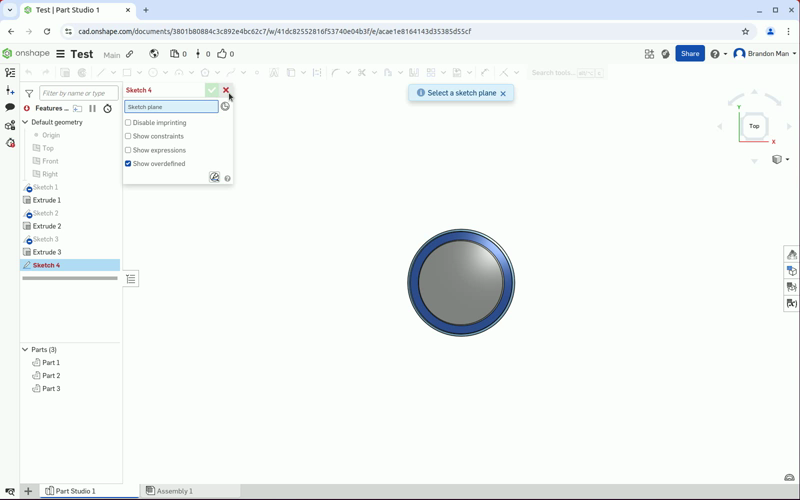
mouse_move(73, 150)
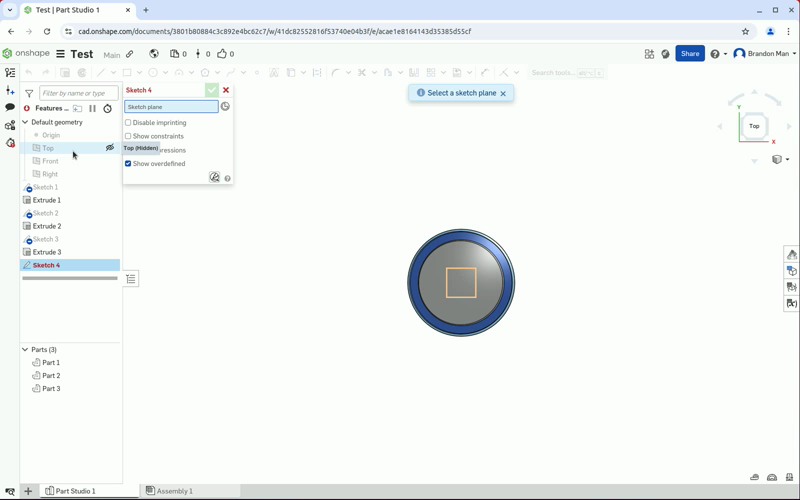
click(73, 150)
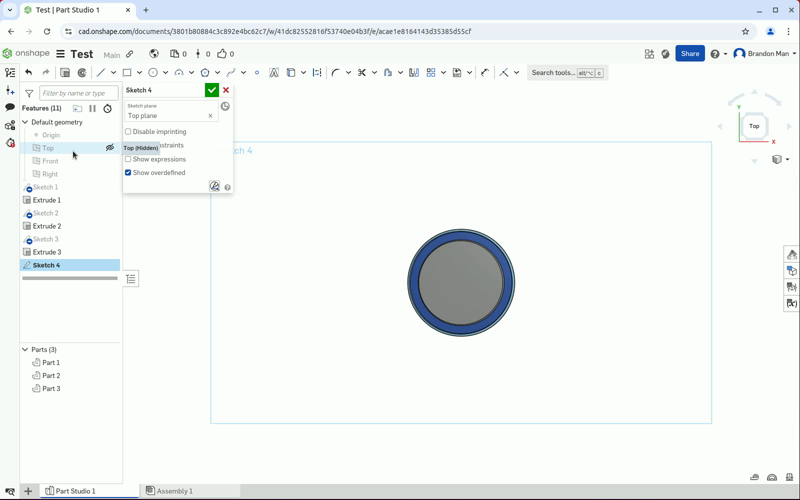
mouse_move(73, 352)
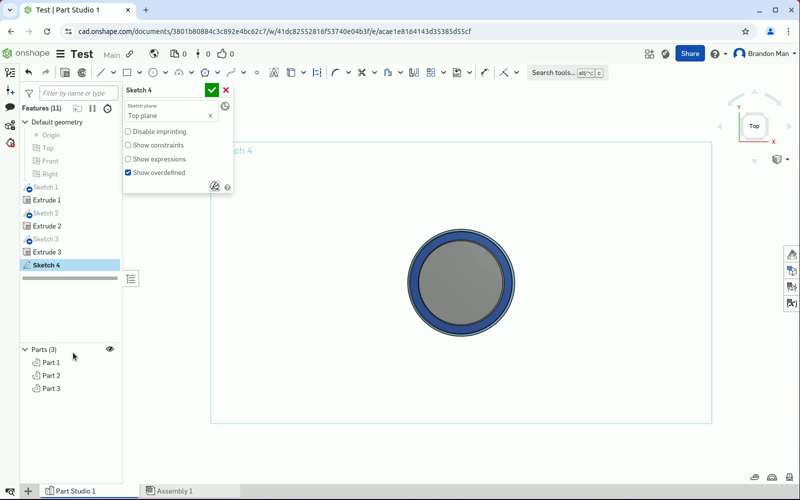
key(y)
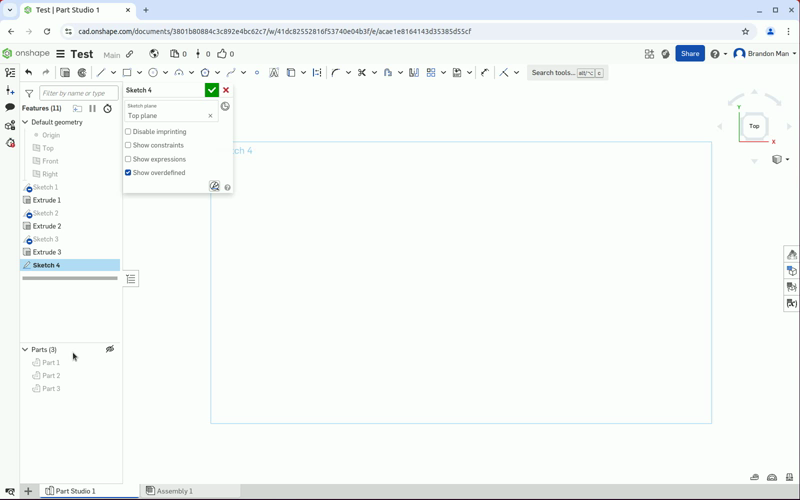
key(c)
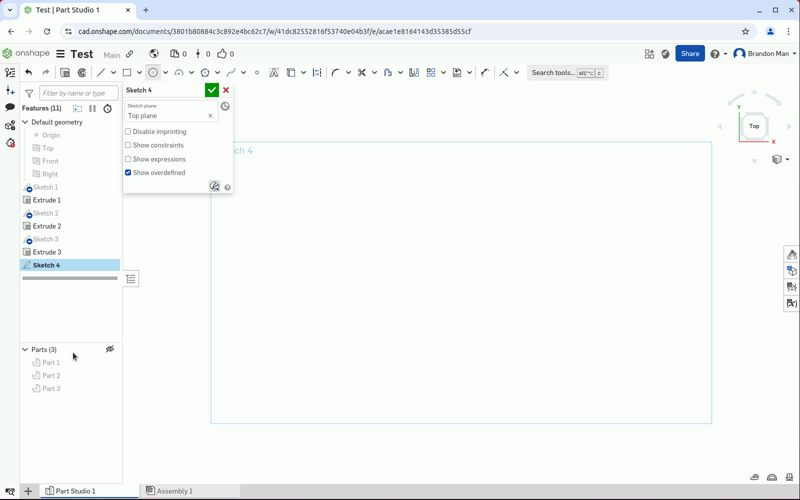
key_down(shift)
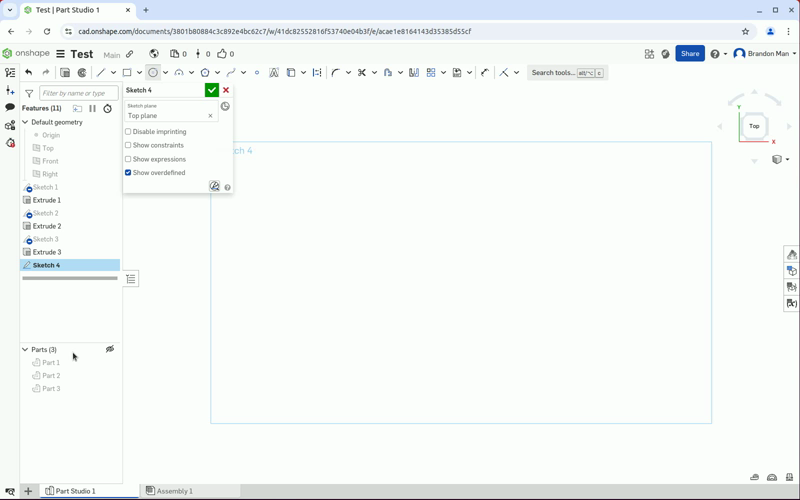
mouse_move(460, 282)
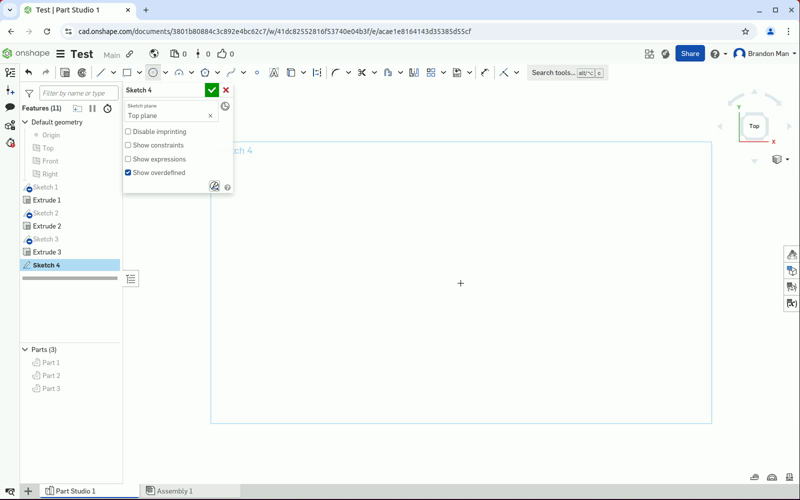
click(460, 282)
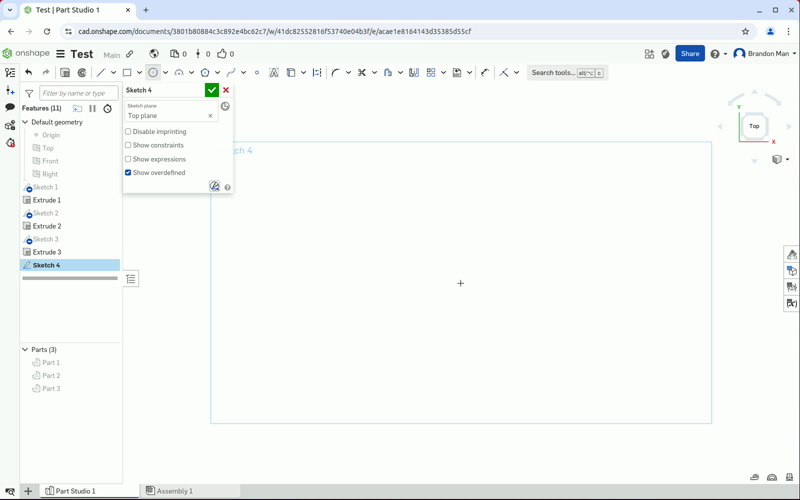
key_up(shift)
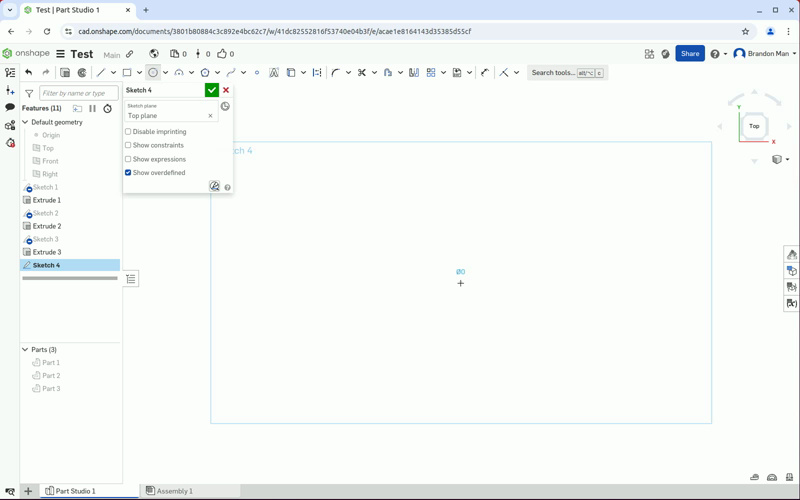
mouse_move(512, 282)
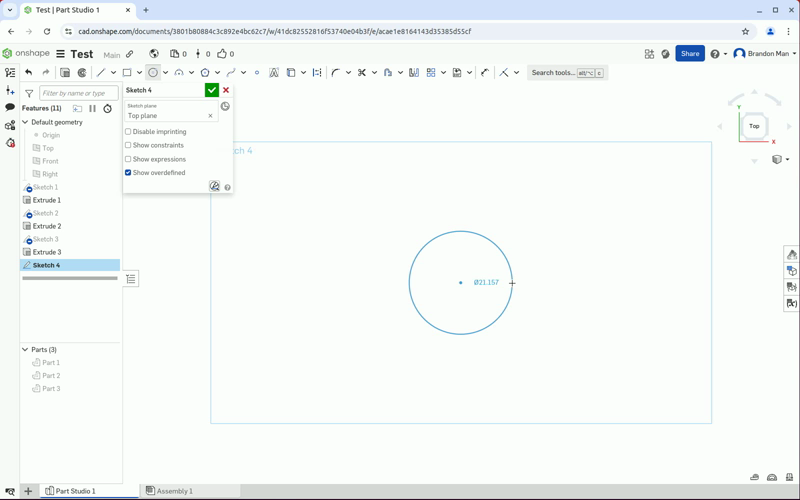
click(512, 282)
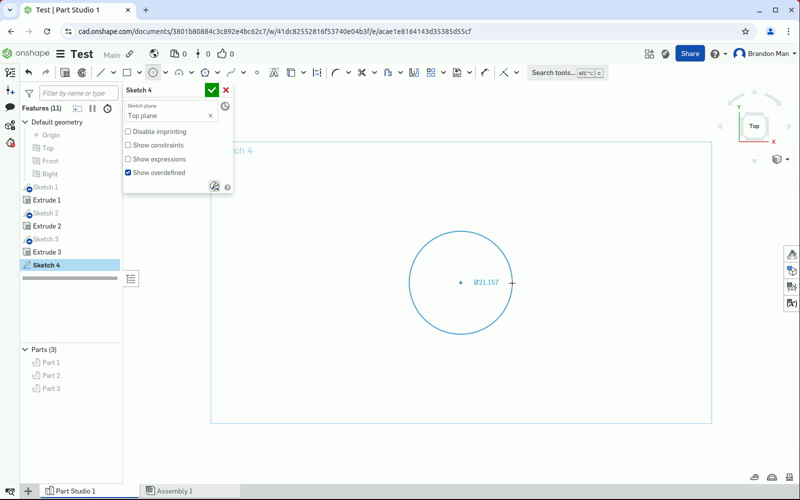
key(esc)
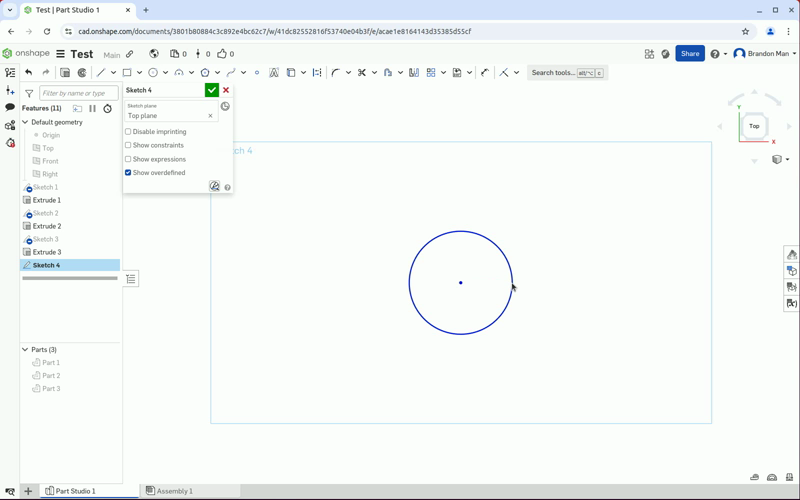
key(c)
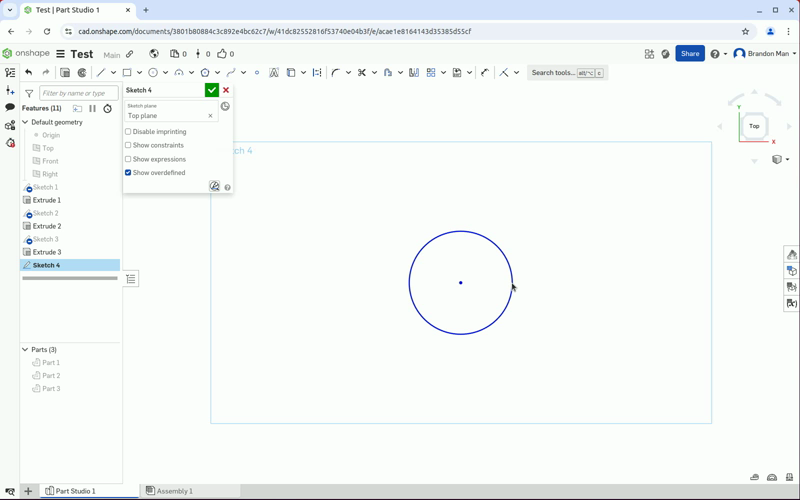
key_down(shift)
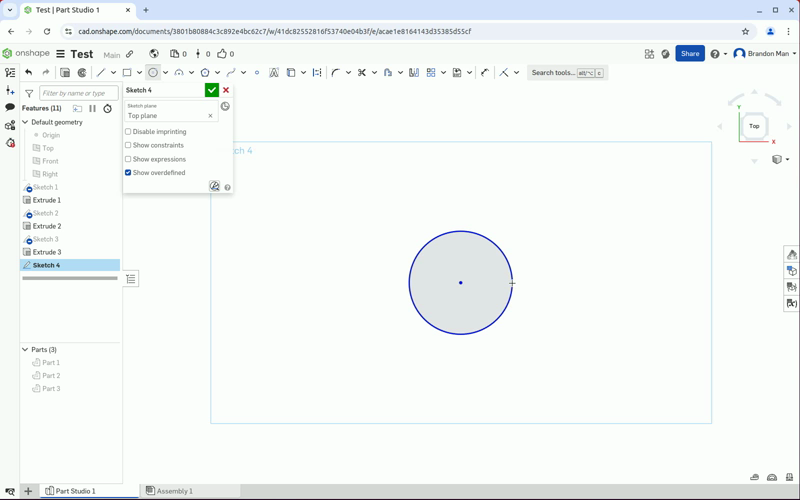
mouse_move(460, 282)
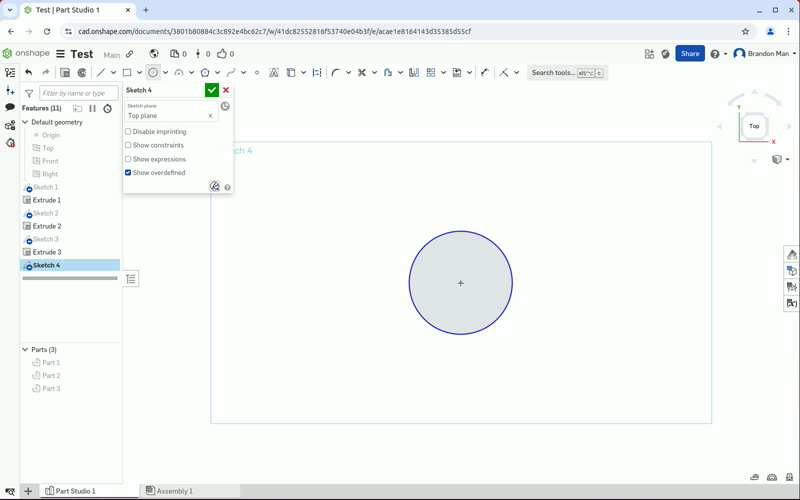
click(460, 282)
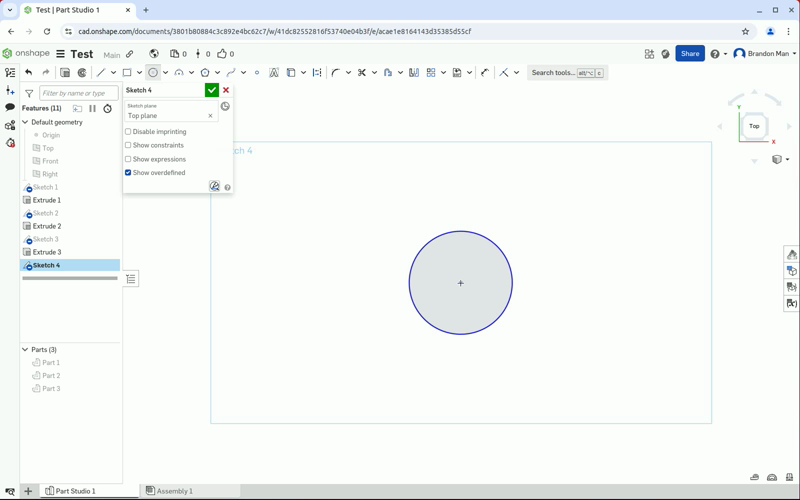
key_up(shift)
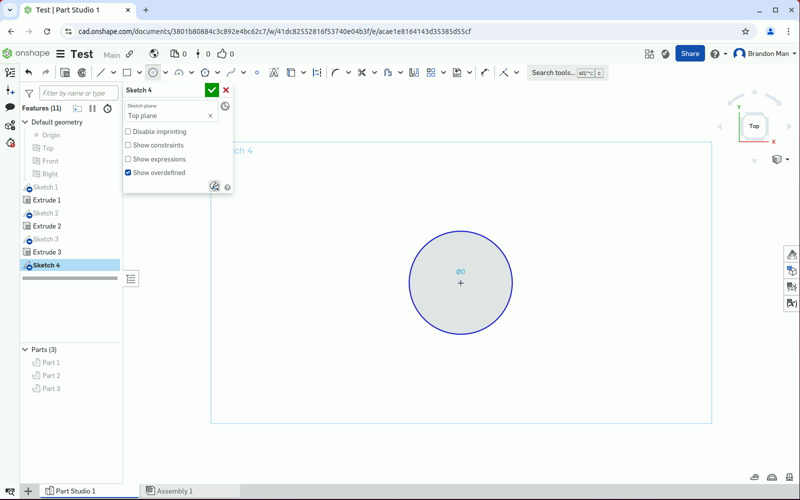
mouse_move(502, 282)
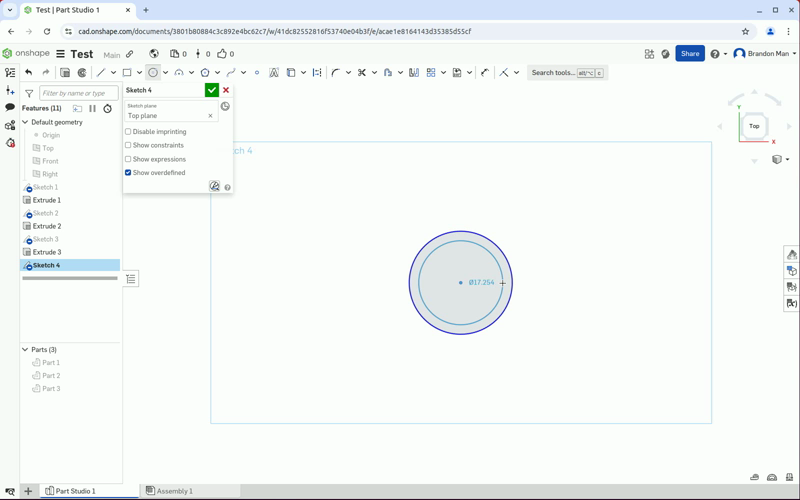
click(502, 282)
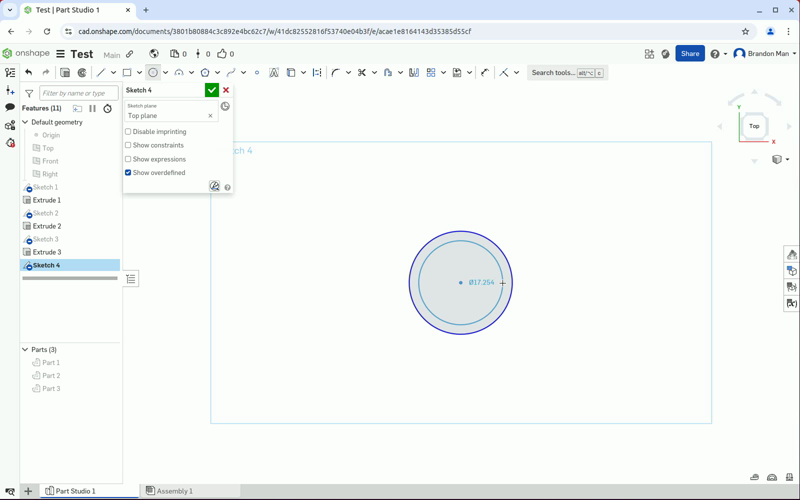
key(esc)
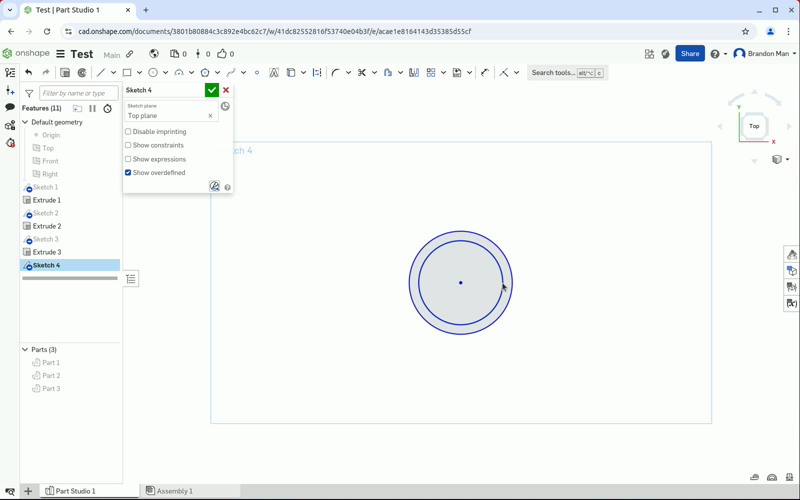
mouse_move(449, 327)
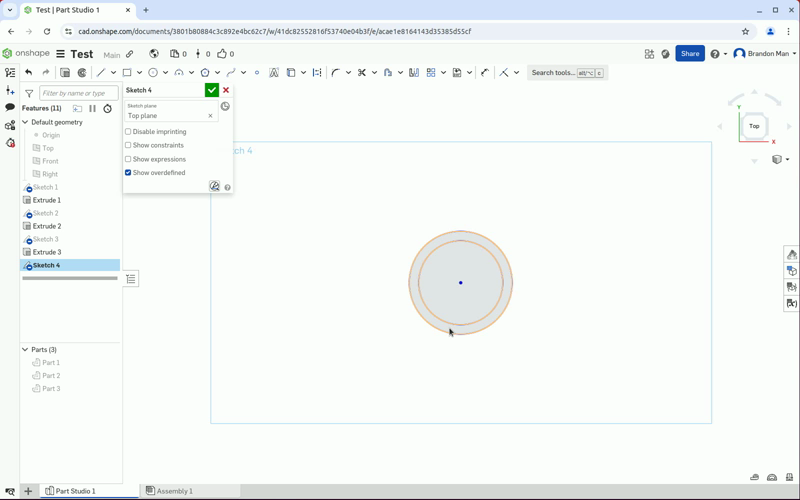
click(449, 327)
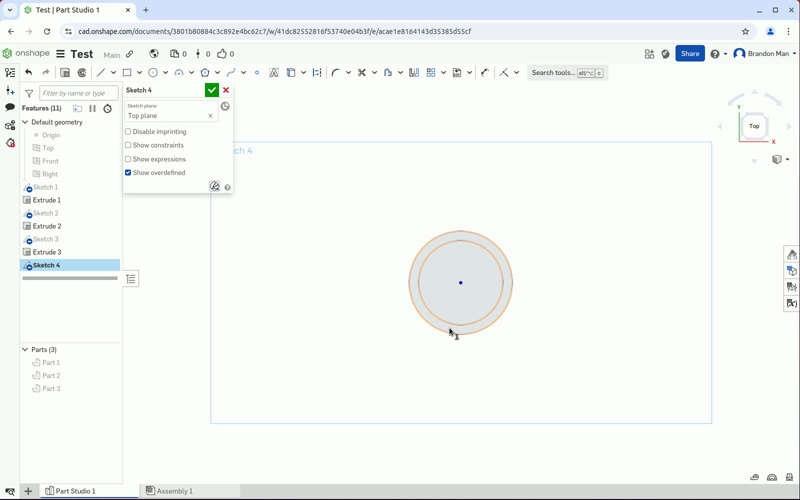
mouse_move(73, 352)
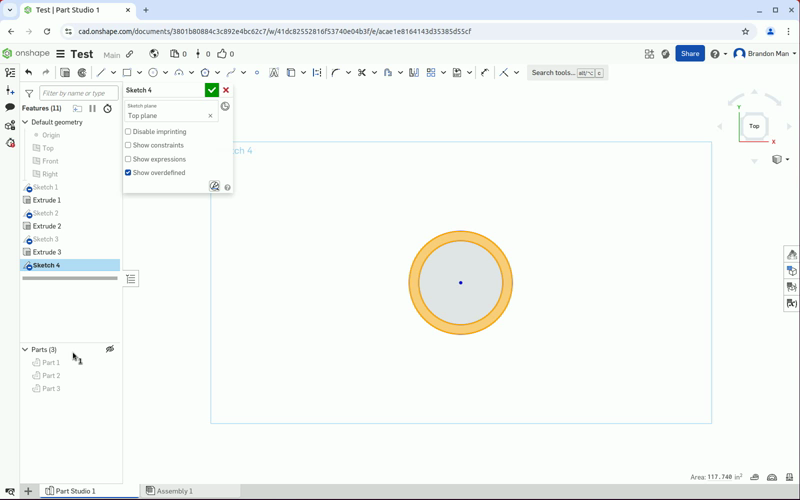
key(shift+y)
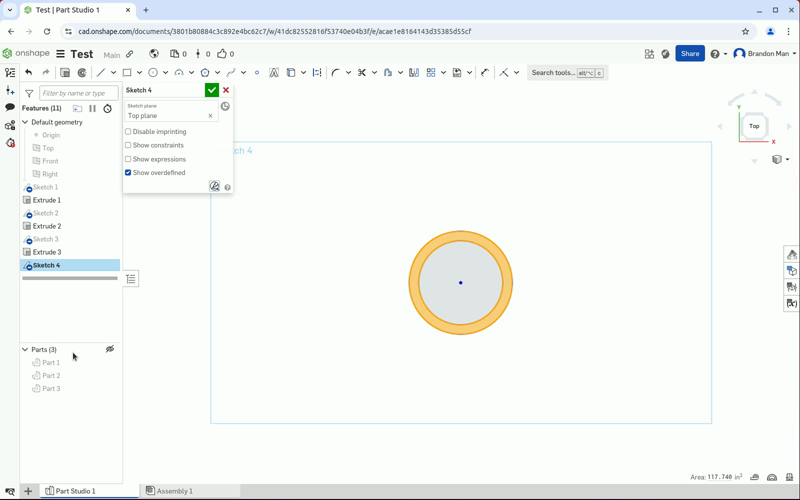
key(shift+e)
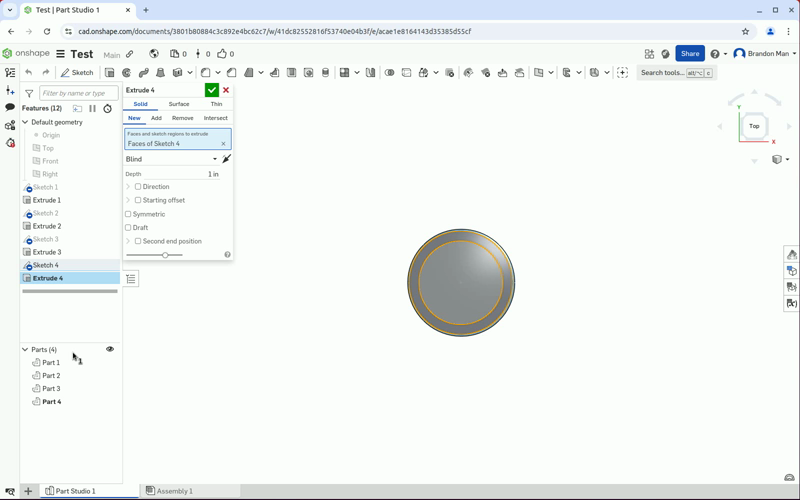
mouse_move(143, 106)
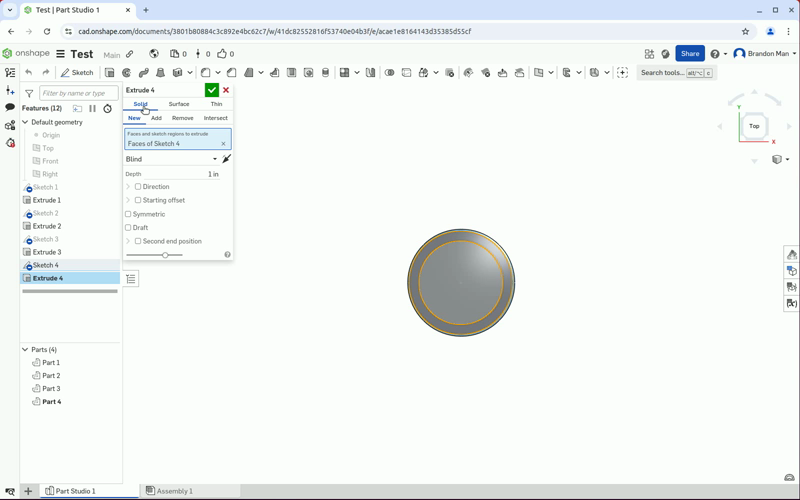
click(143, 106)
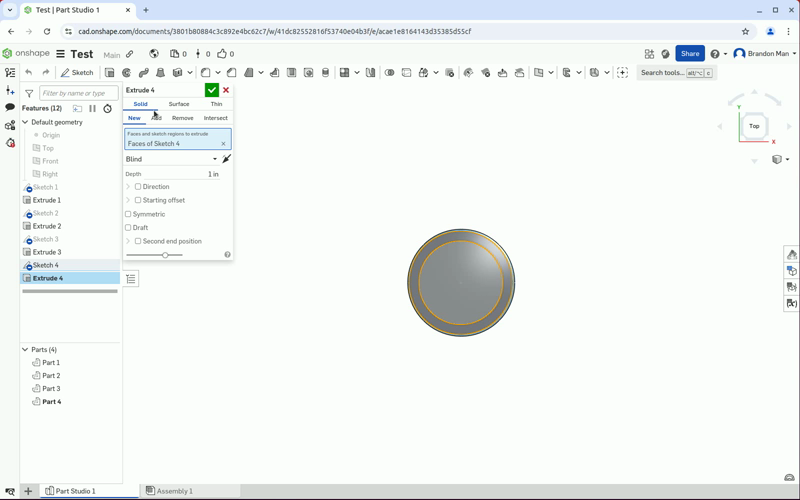
mouse_move(186, 120)
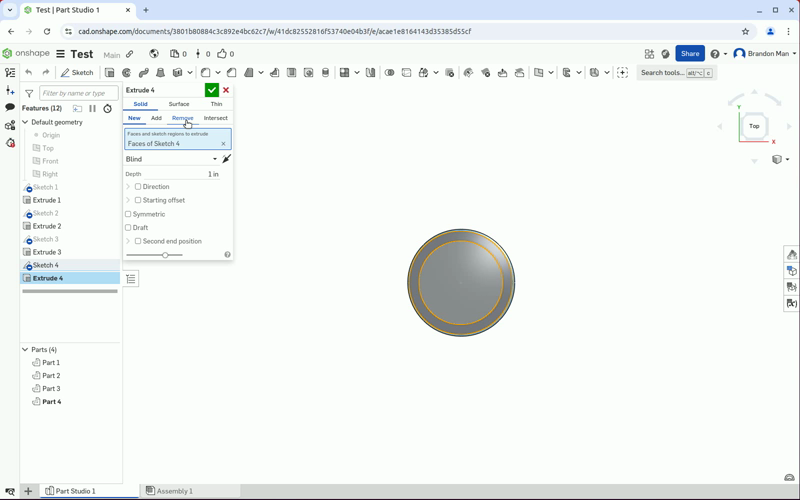
click(186, 120)
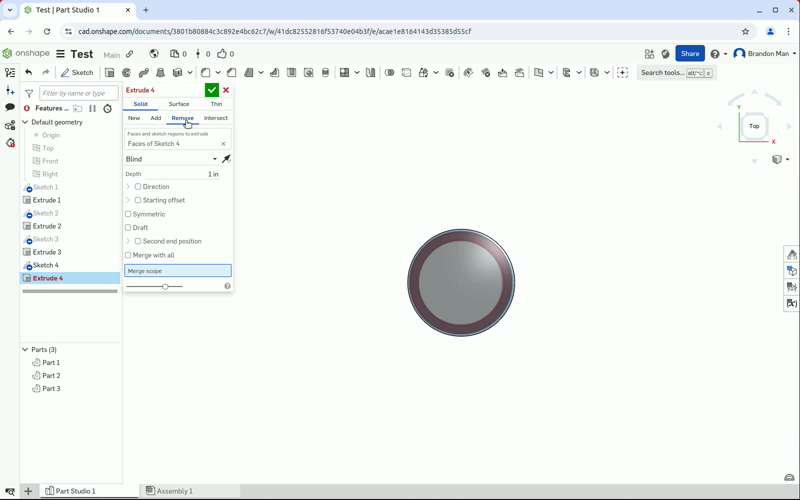
key(tab, 4)
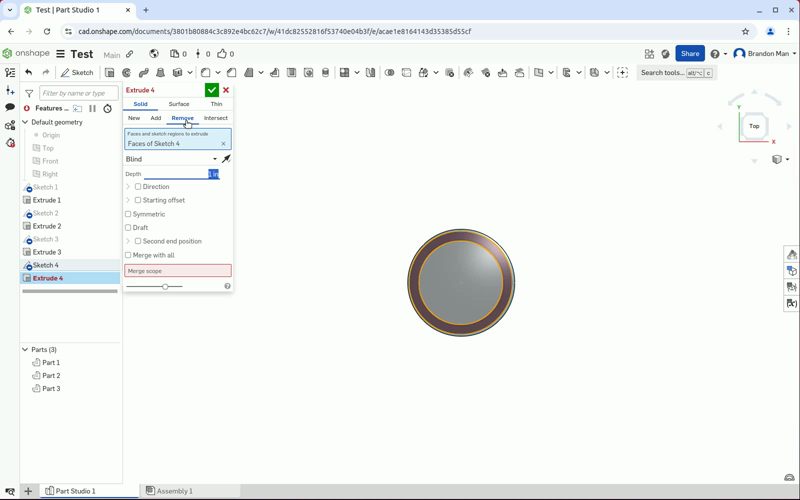
text(17.331)
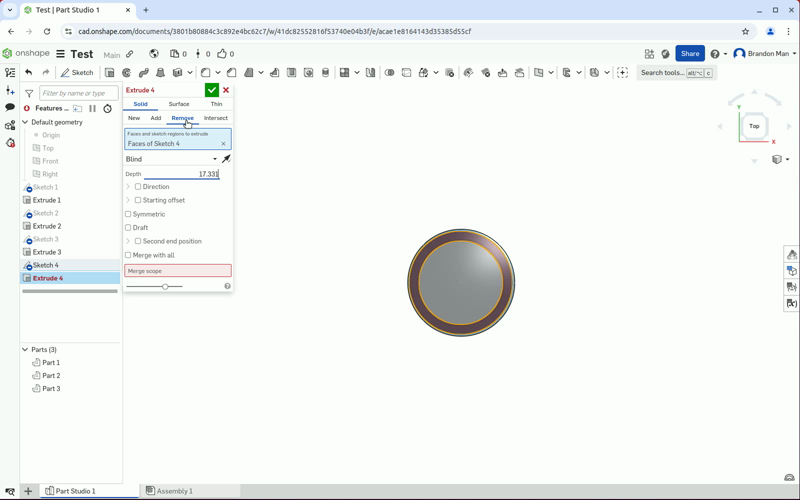
key(tab, 6)
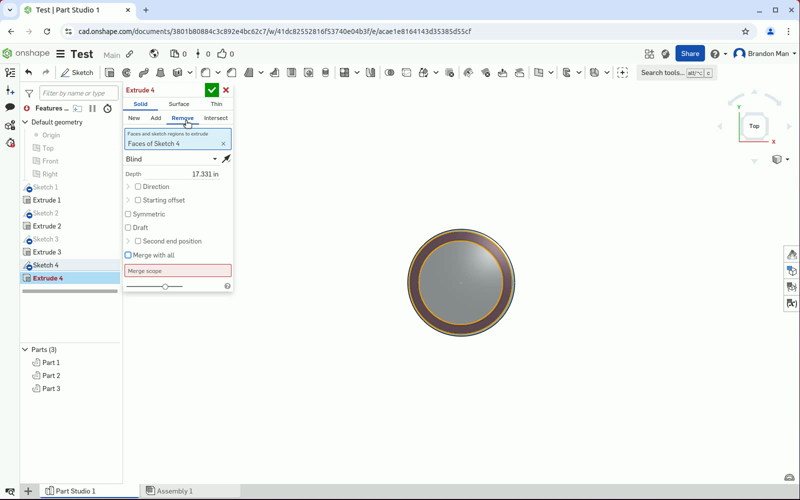
key(space)
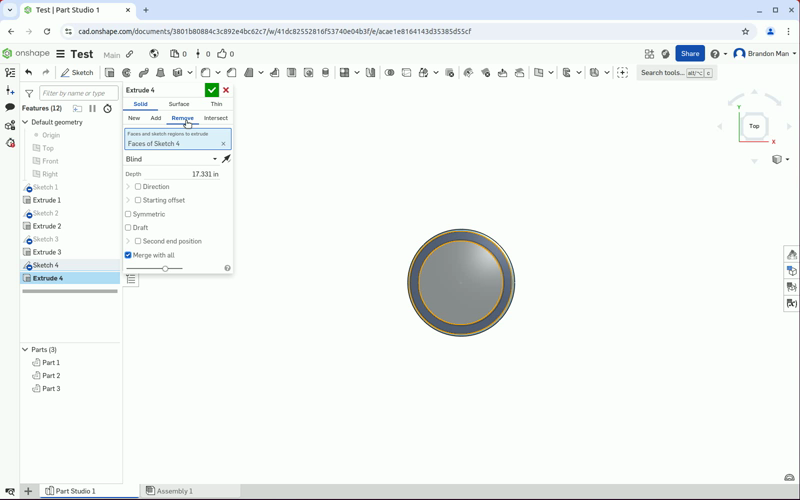
key(enter)
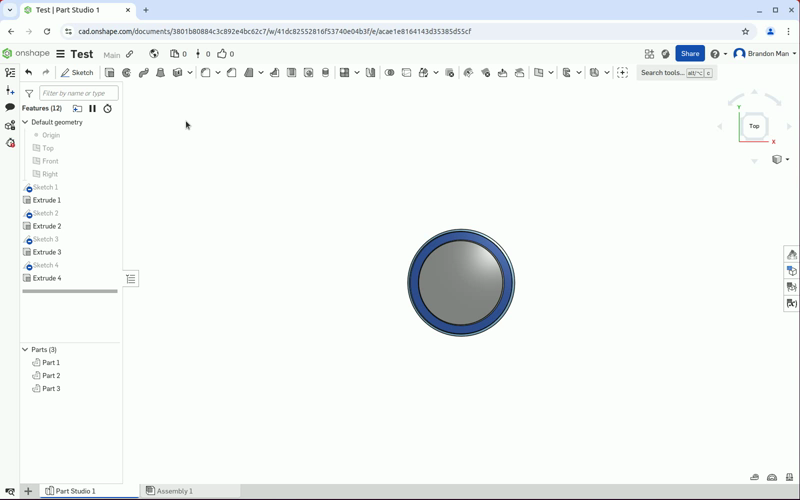
key(shift+h)
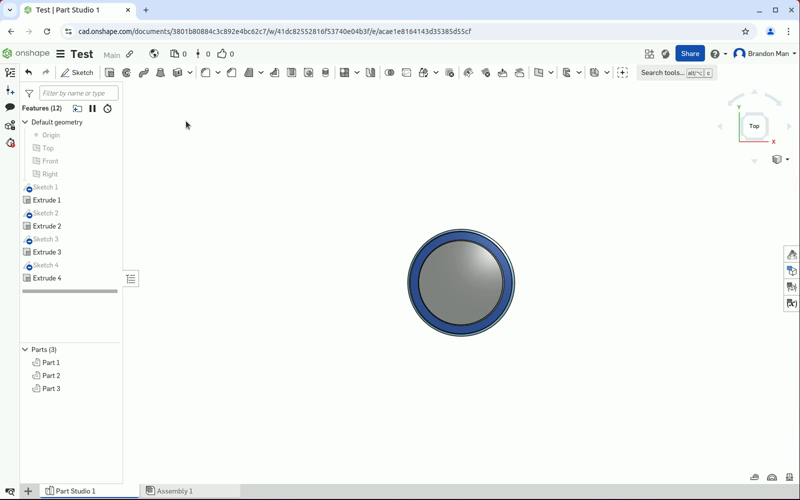
key(shift+h)
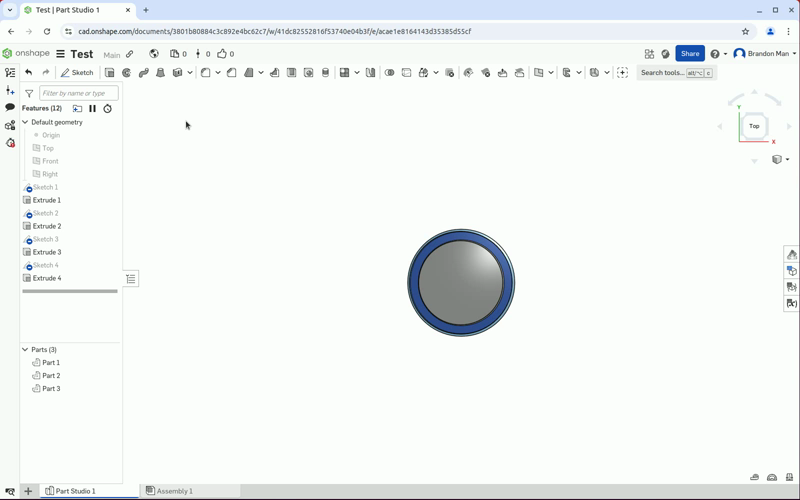
mouse_move(73, 189)
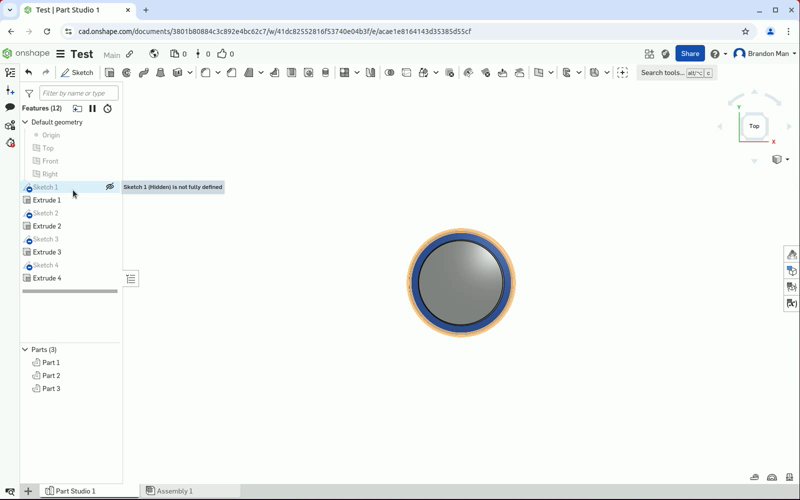
click(73, 189)
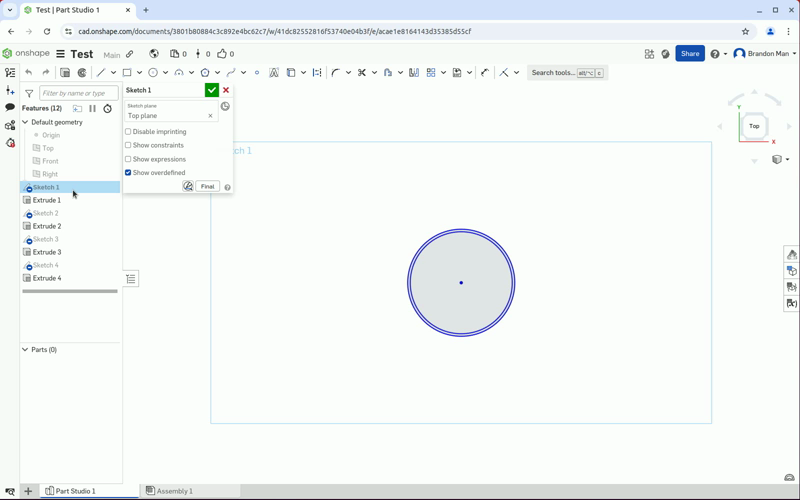
mouse_move(229, 92)
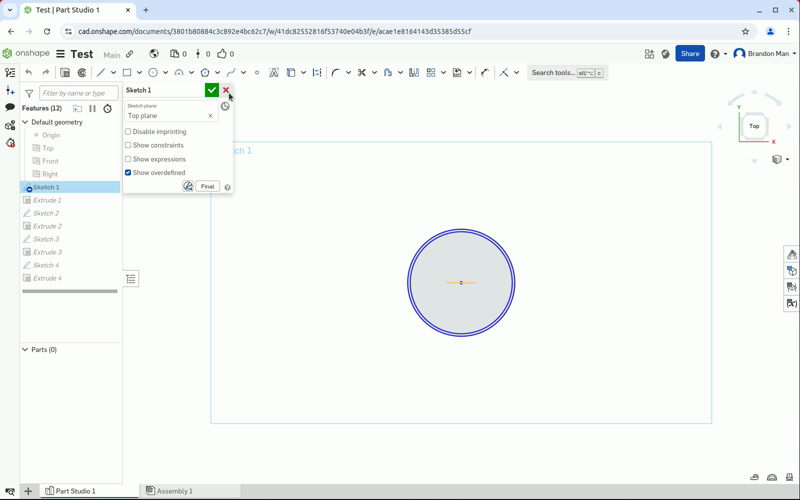
click(229, 92)
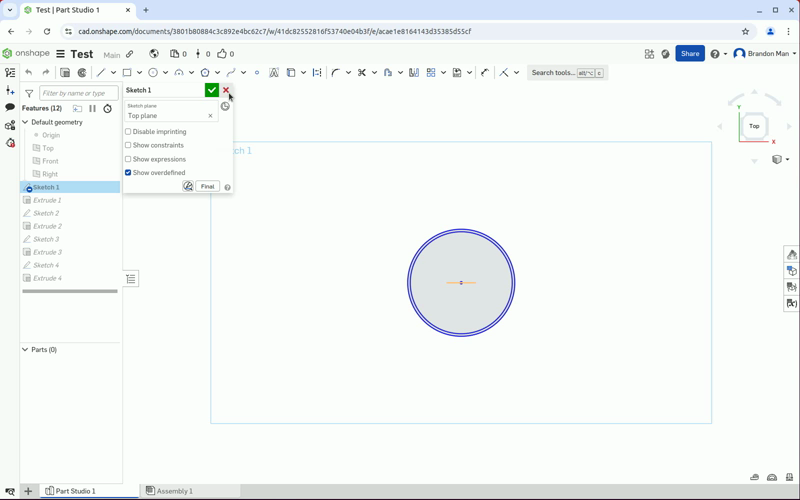
key(shift+s)
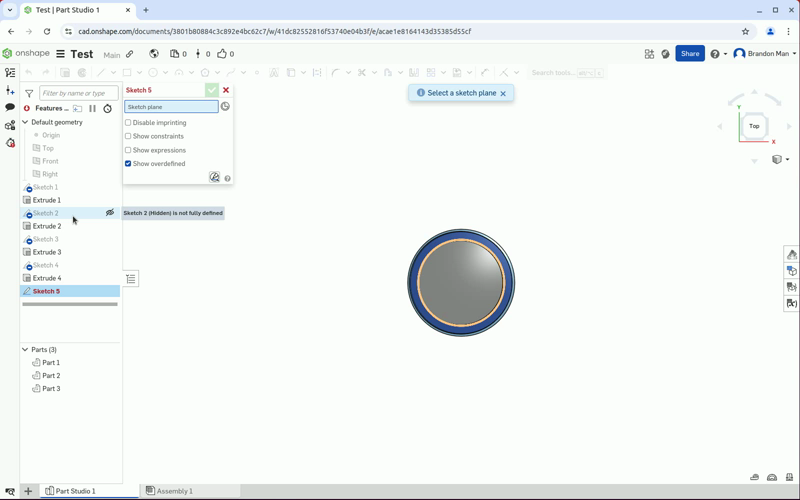
scroll(3)
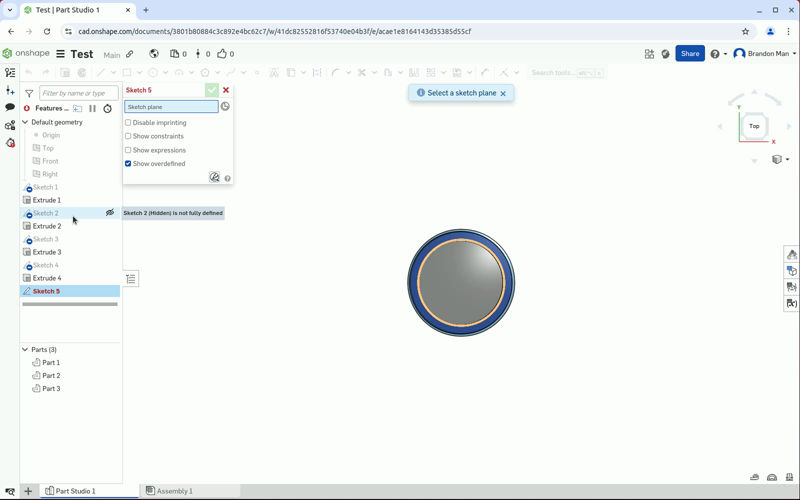
mouse_move(73, 150)
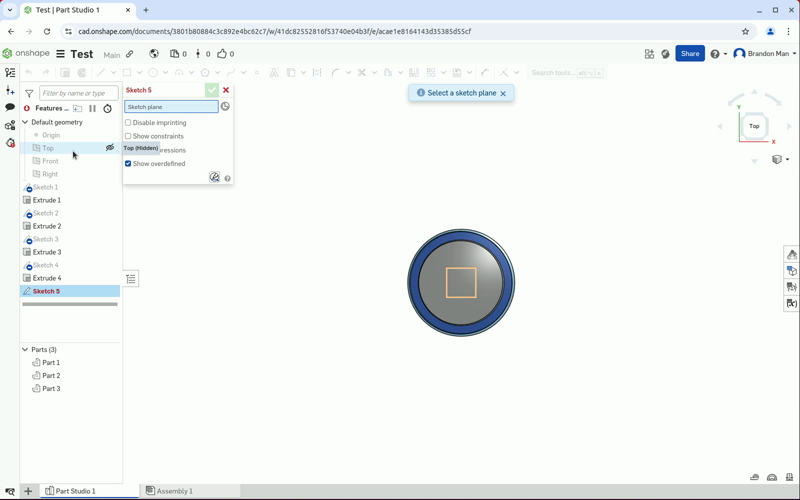
click(73, 150)
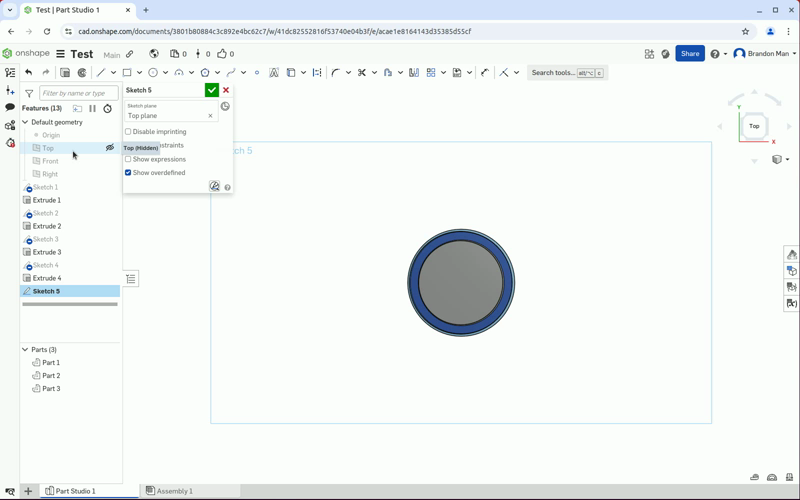
mouse_move(73, 352)
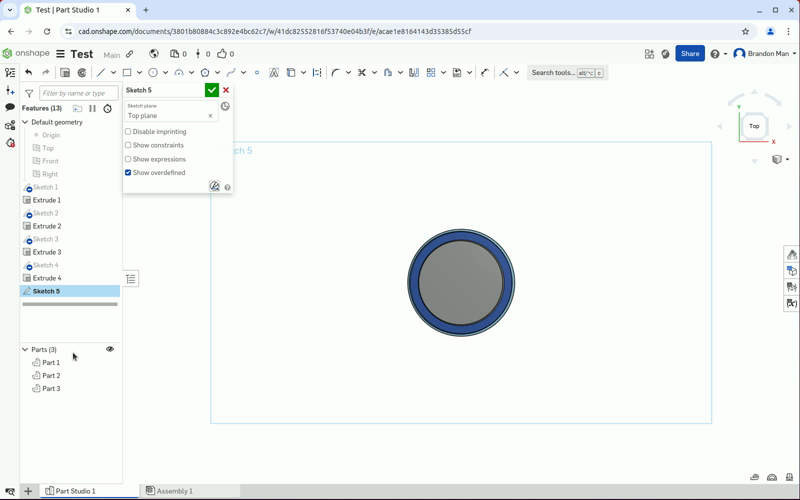
key(y)
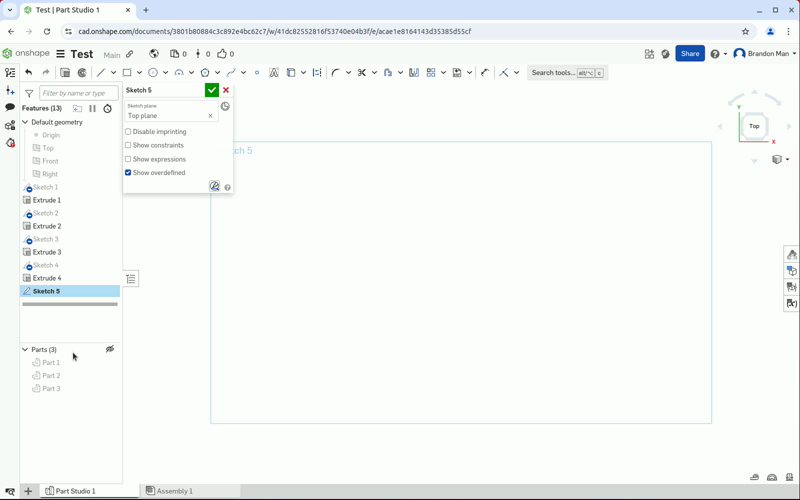
key(c)
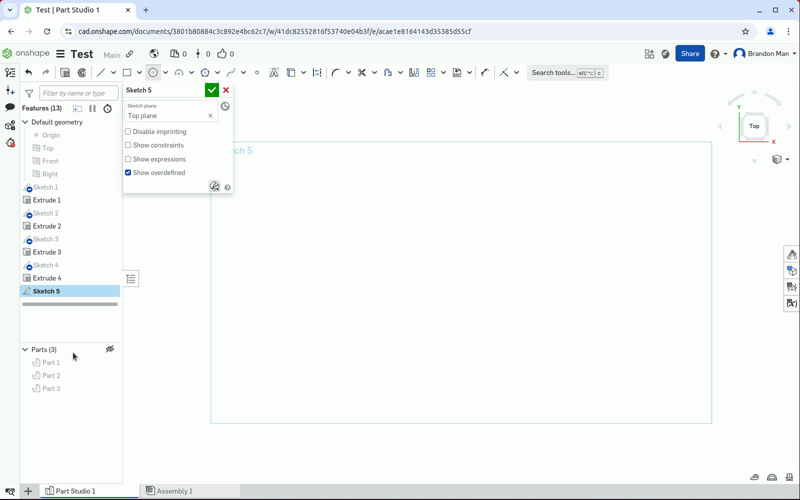
key_down(shift)
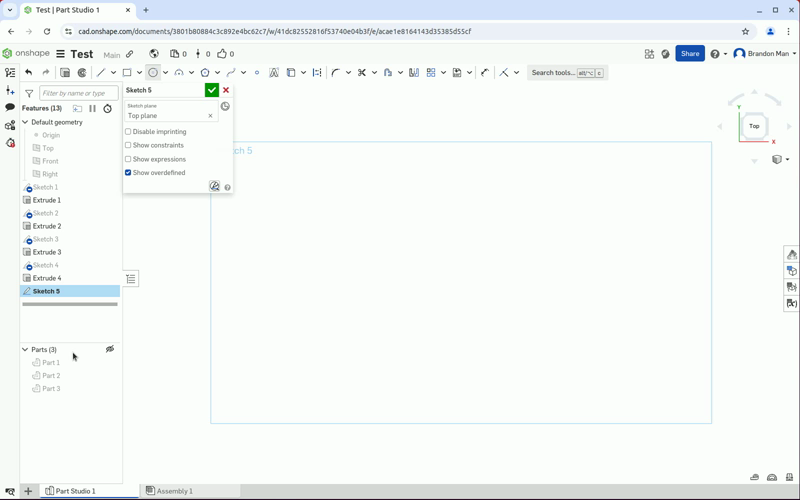
mouse_move(461, 282)
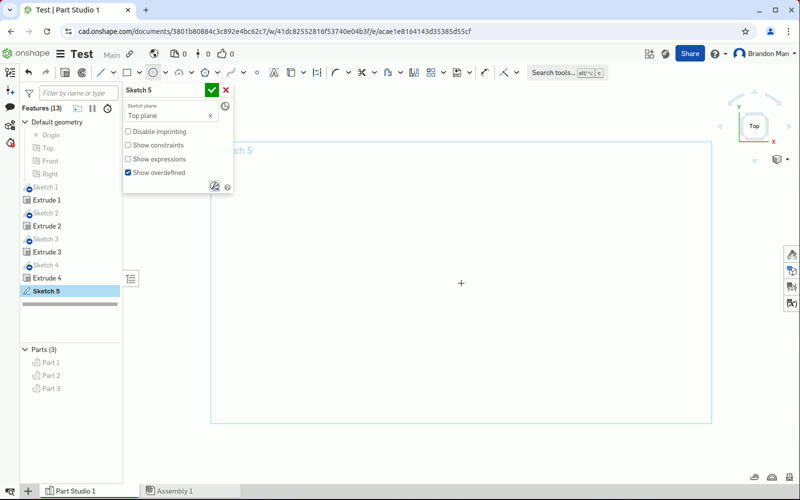
click(461, 282)
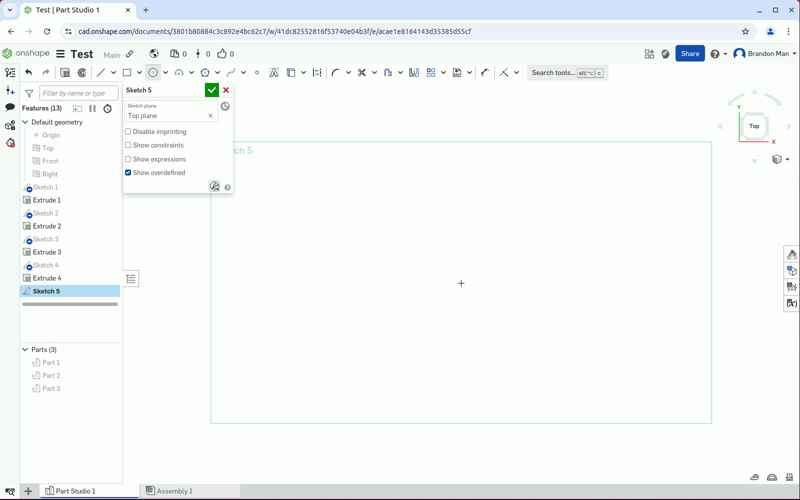
key_up(shift)
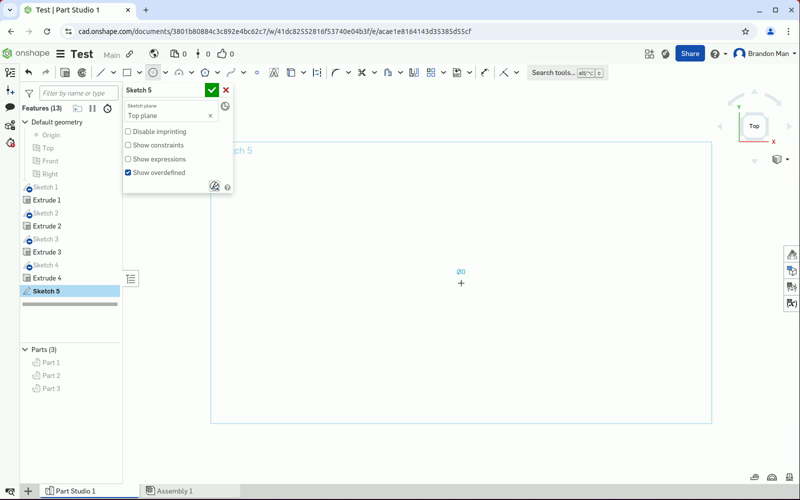
mouse_move(504, 282)
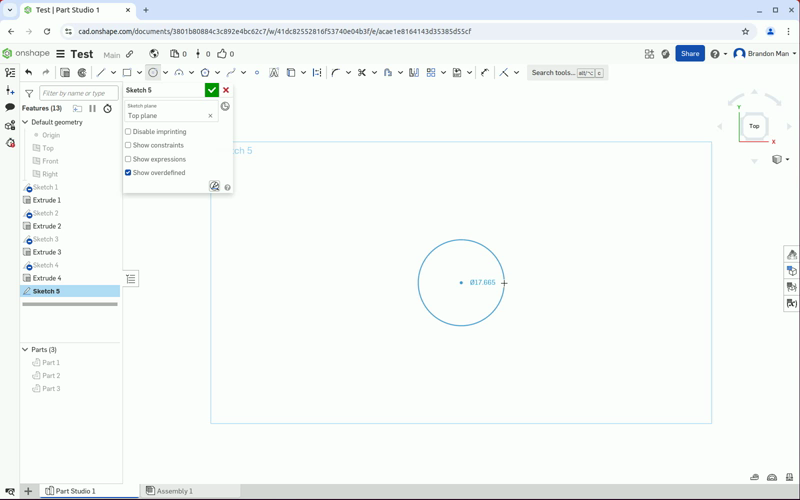
click(504, 282)
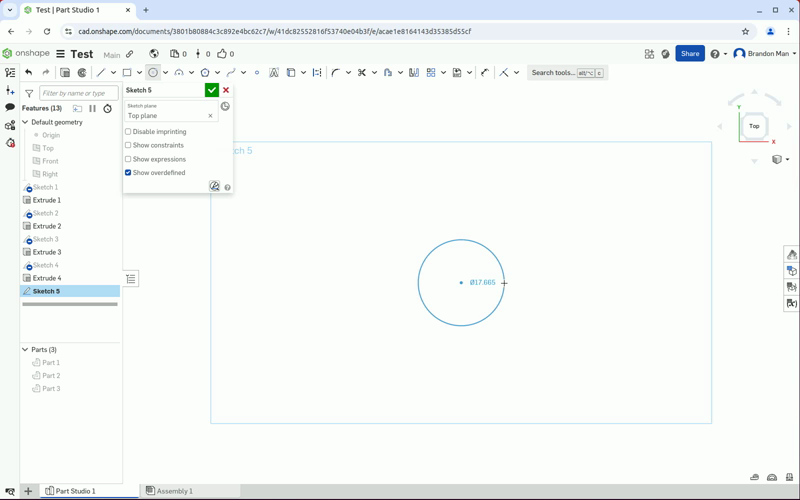
key(esc)
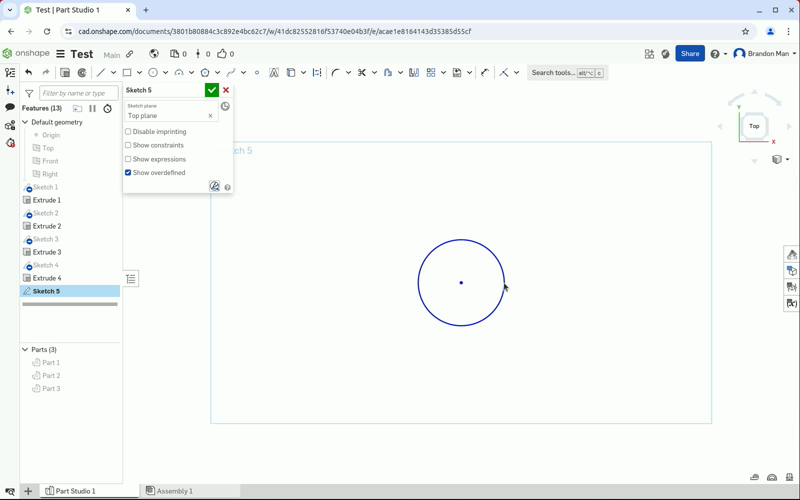
mouse_move(494, 278)
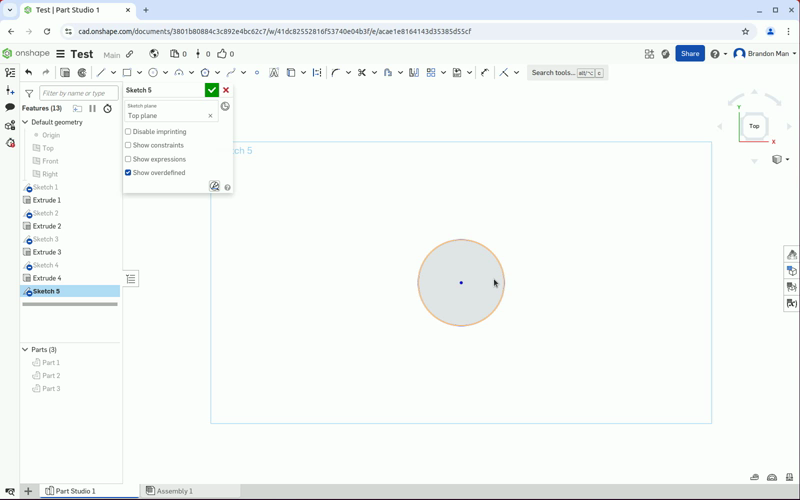
click(494, 278)
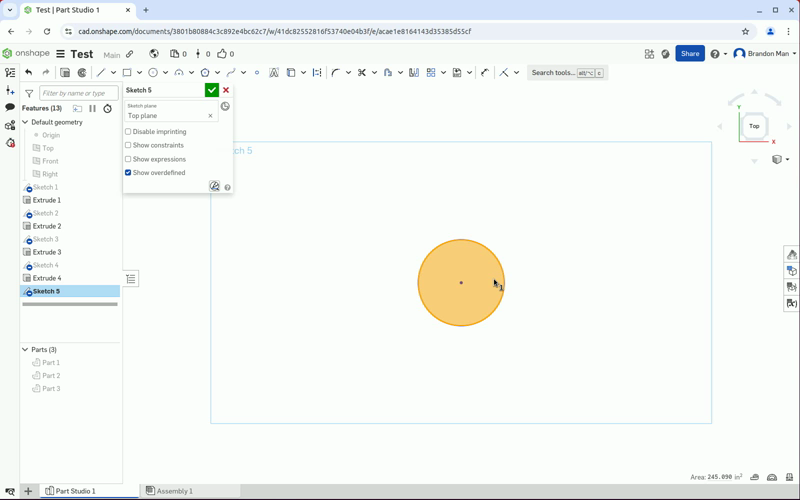
mouse_move(73, 352)
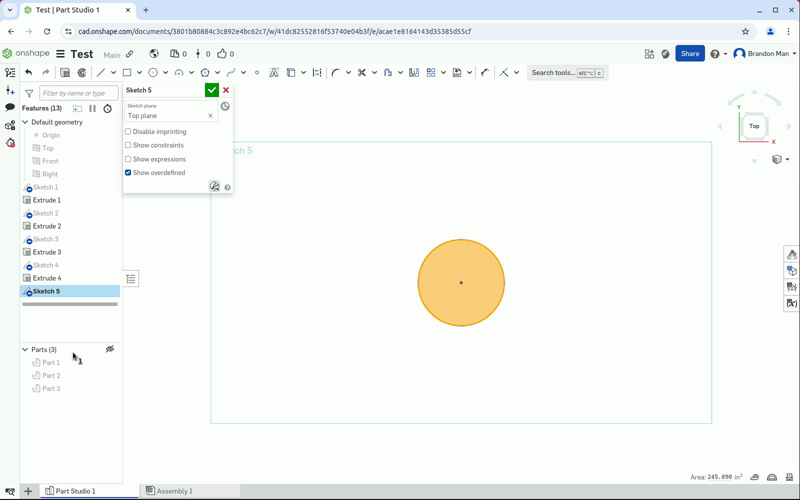
key(shift+y)
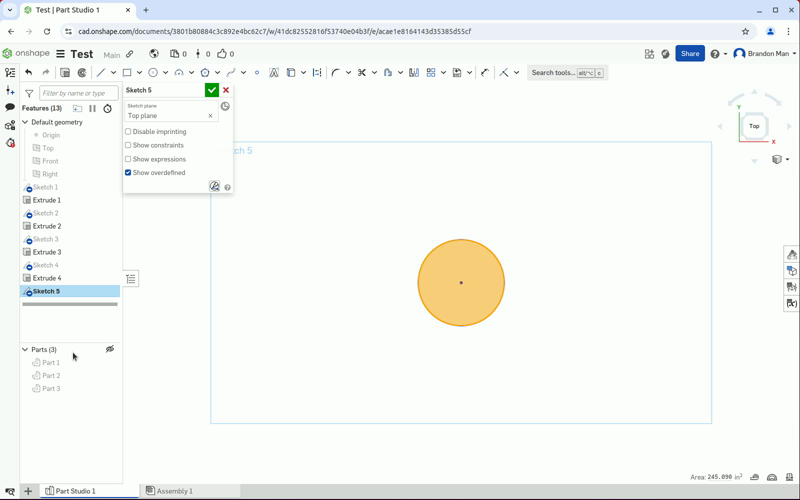
key(shift+e)
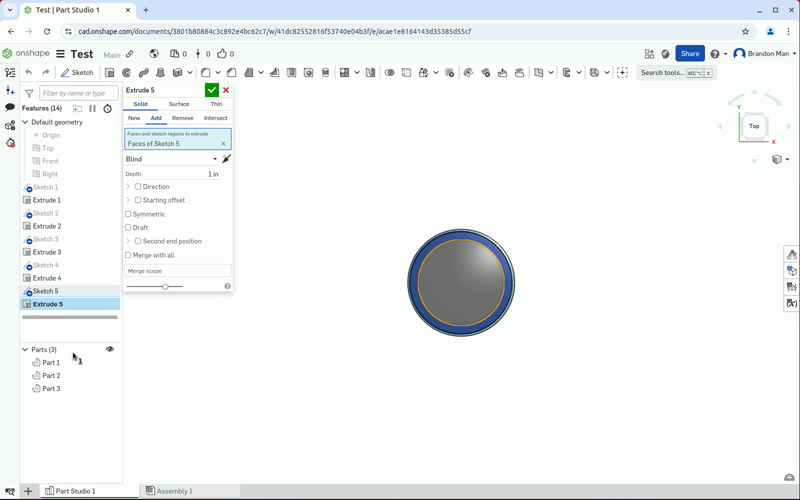
mouse_move(143, 106)
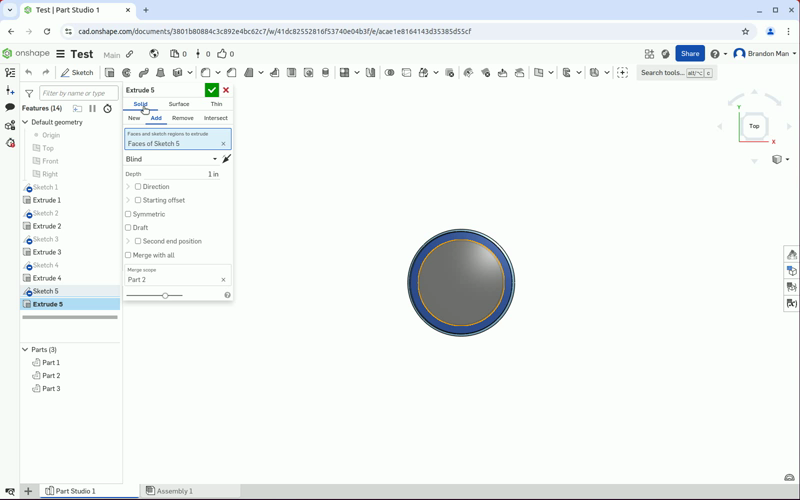
click(143, 106)
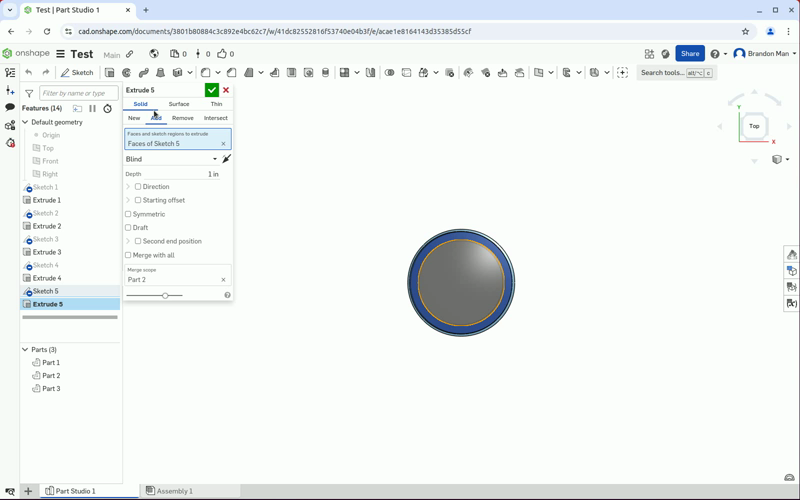
mouse_move(186, 120)
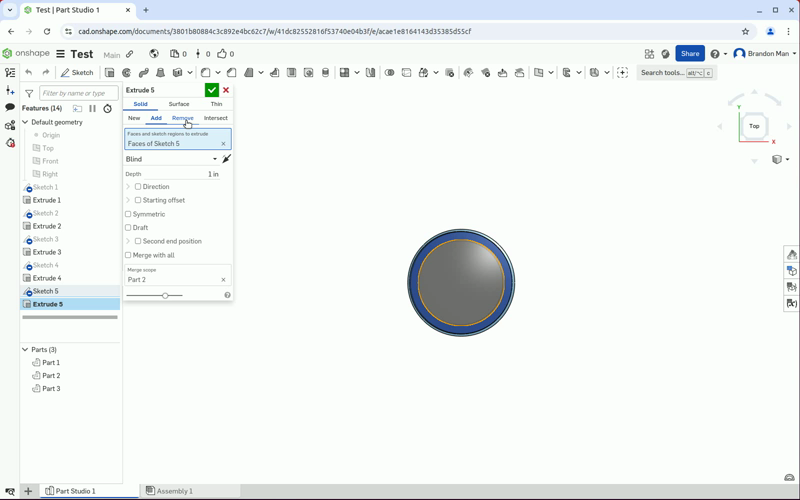
click(186, 120)
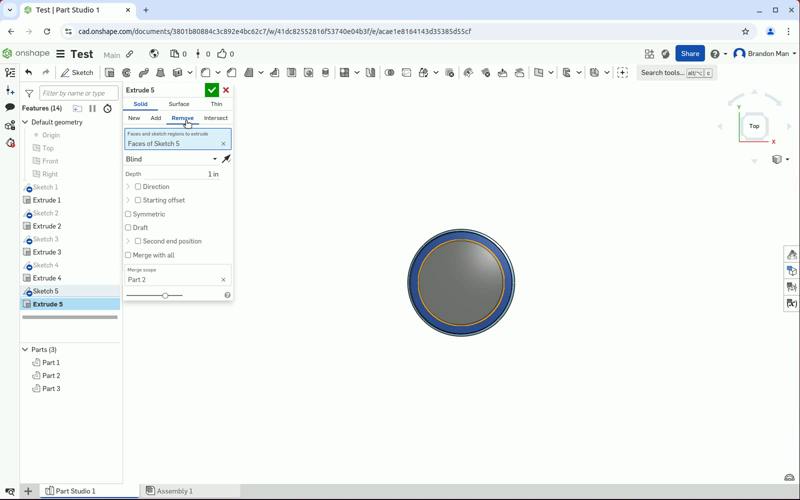
key(tab, 4)
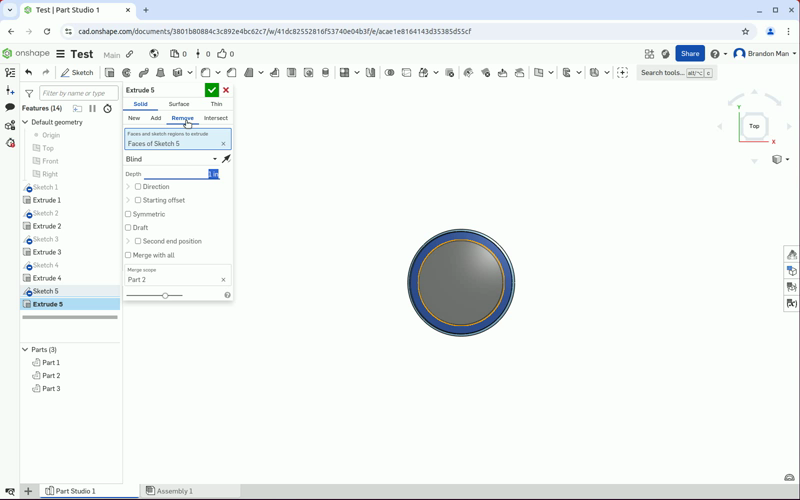
text(2.166)
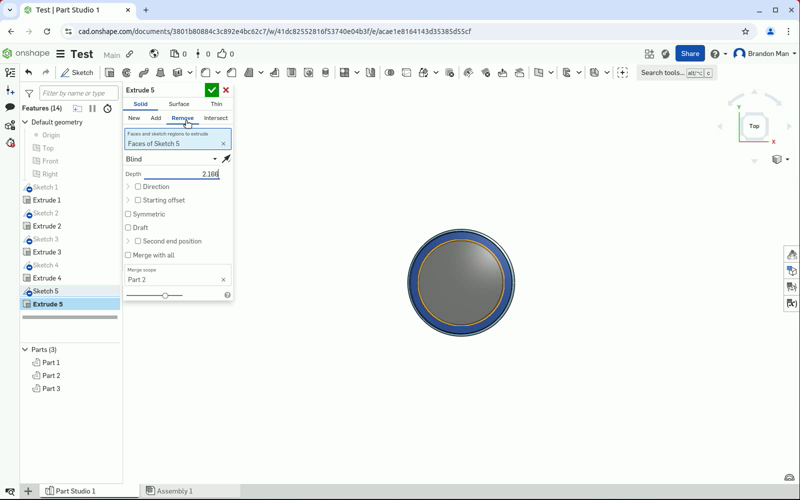
key(tab, 6)
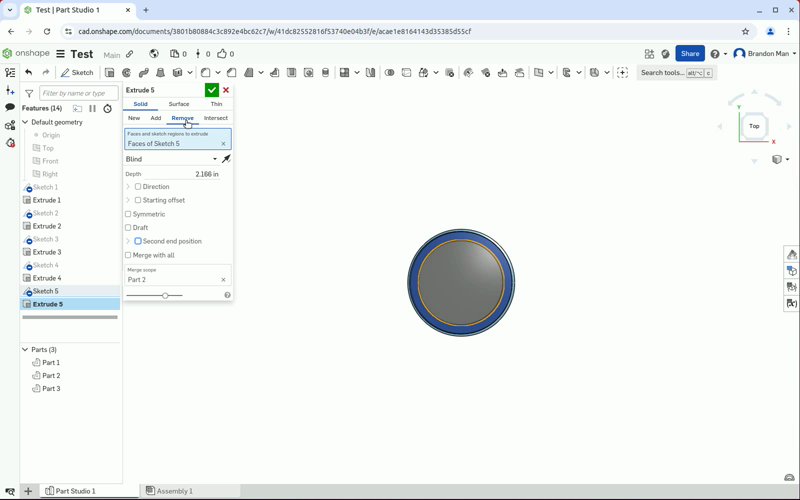
key(space)
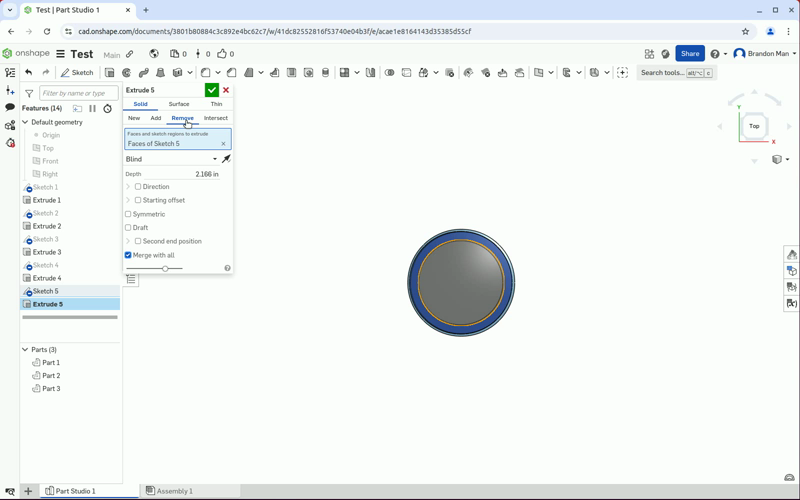
key(enter)
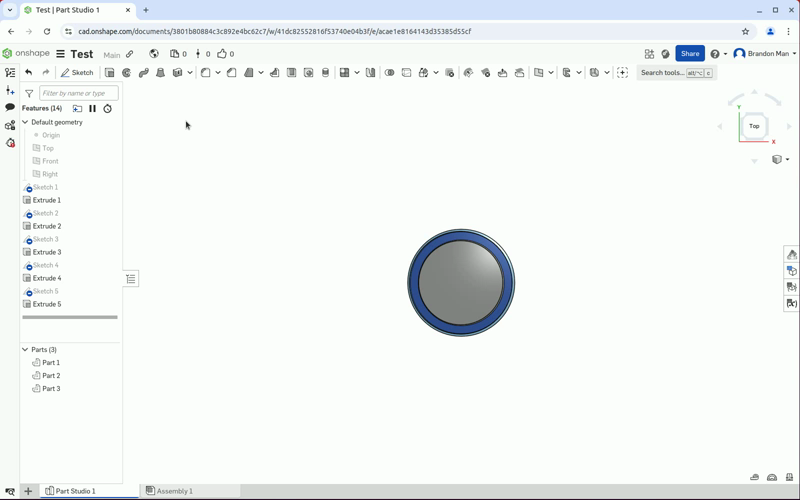
key(shift+h)
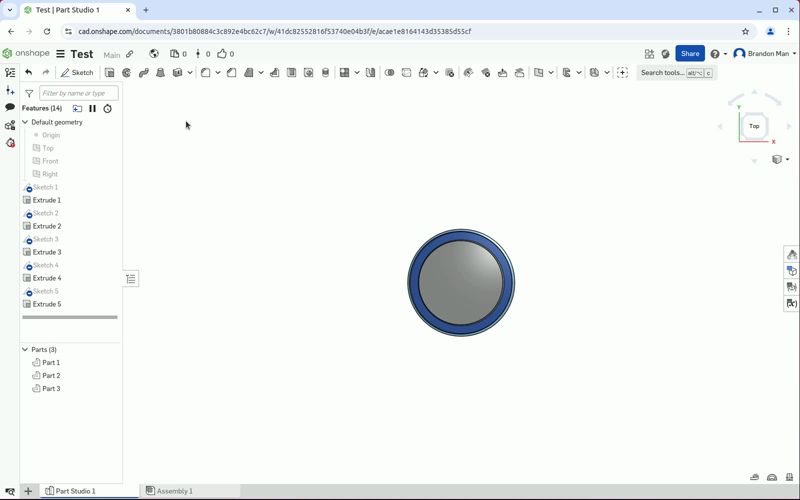
key(shift+h)
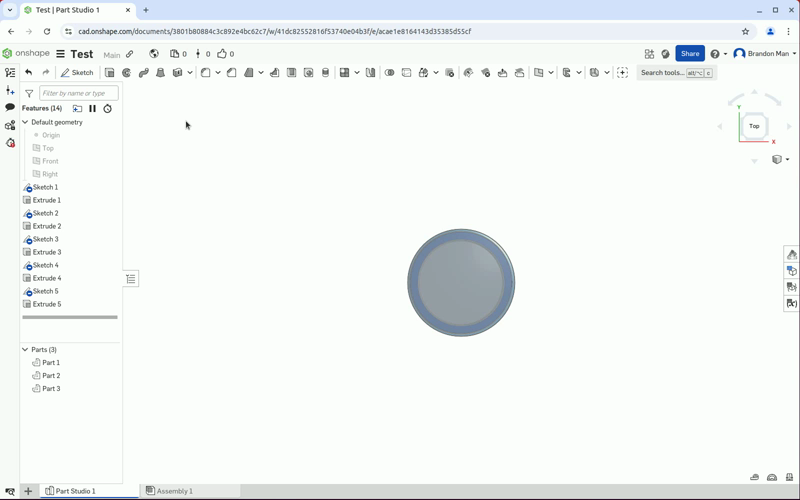
key(shift+7)
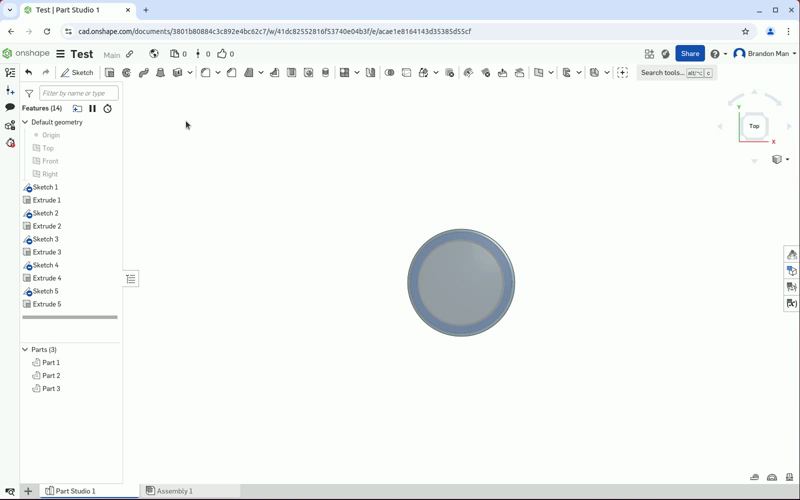
key(up, 3)
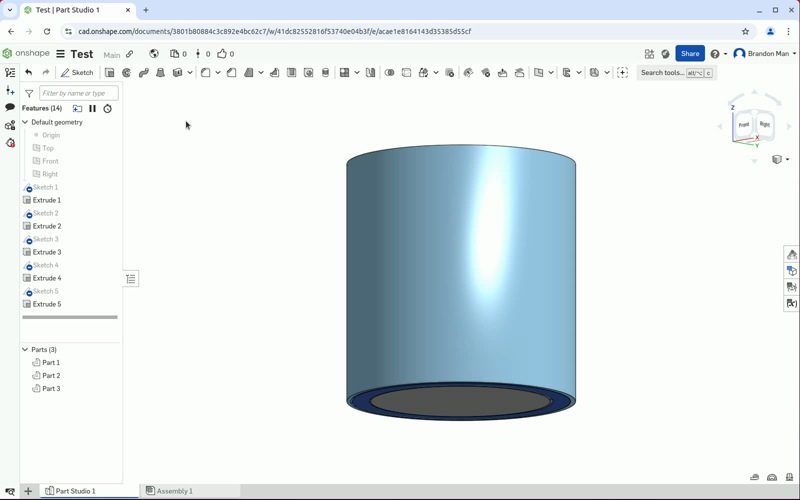
key(left, 3)
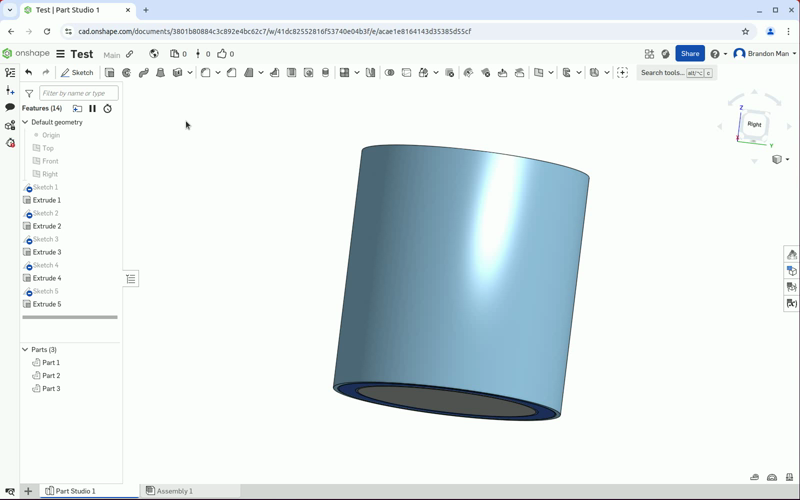
key(right, 3)
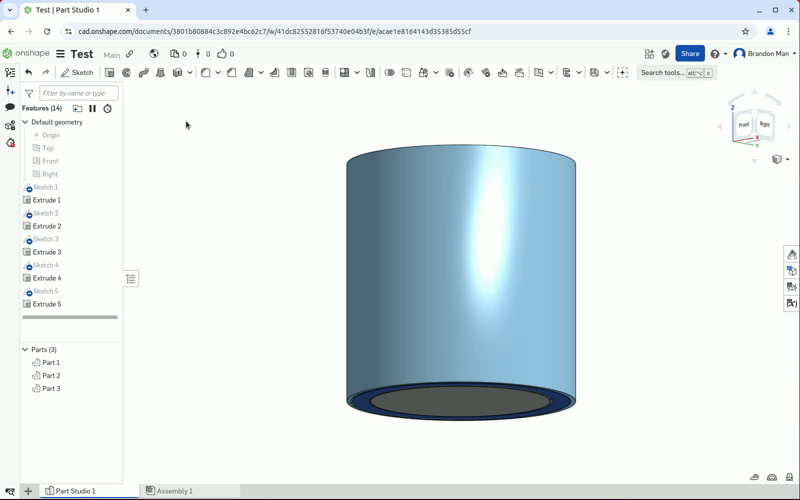
key(down, 3)
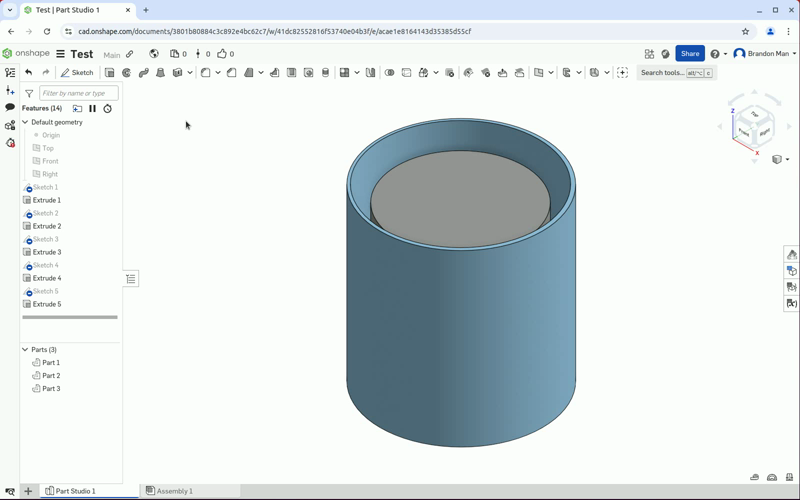
mouse_move(73, 189)
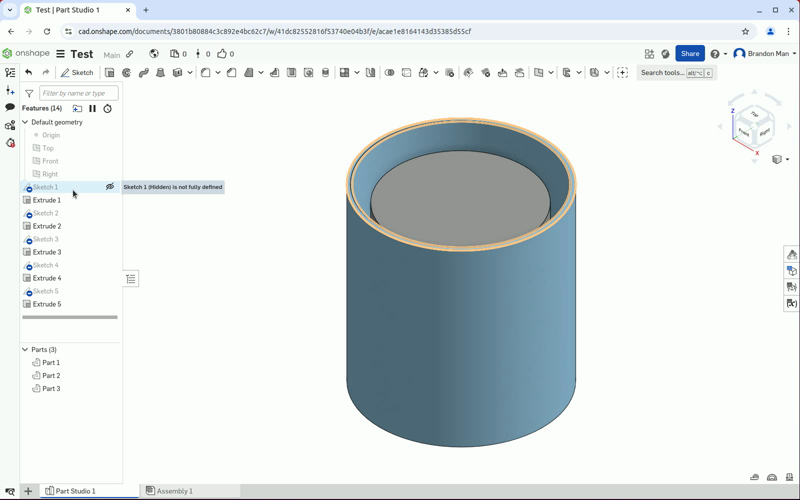
click(73, 189)